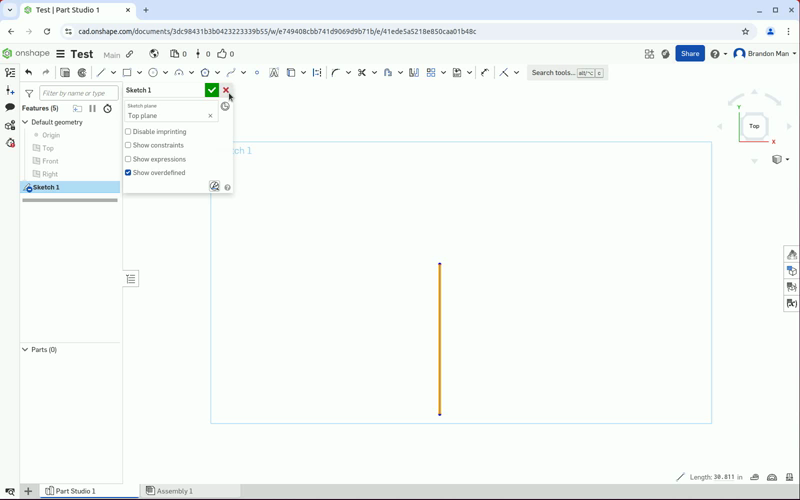
key(shift+h)
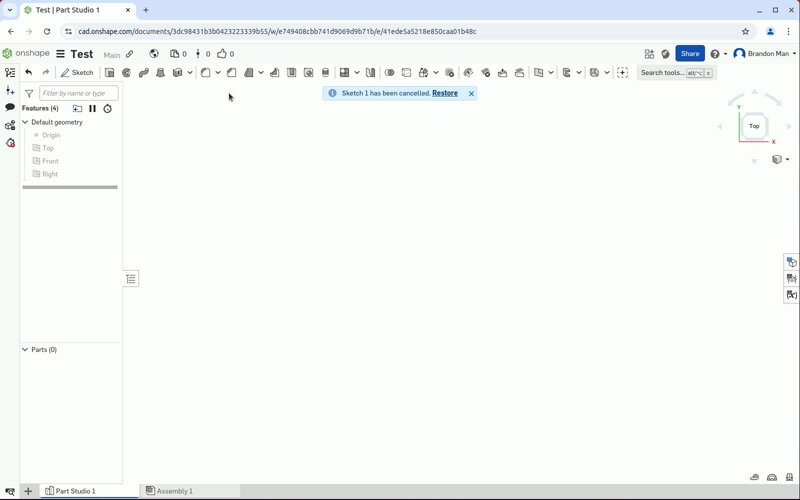
mouse_move(73, 352)
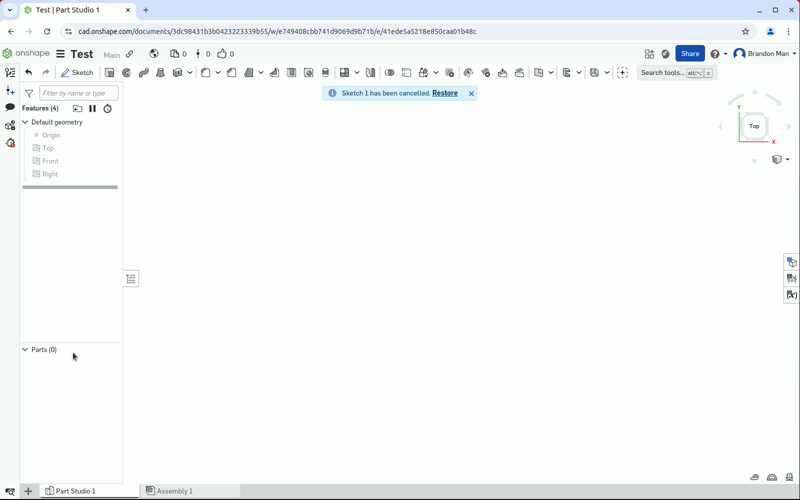
key(y)
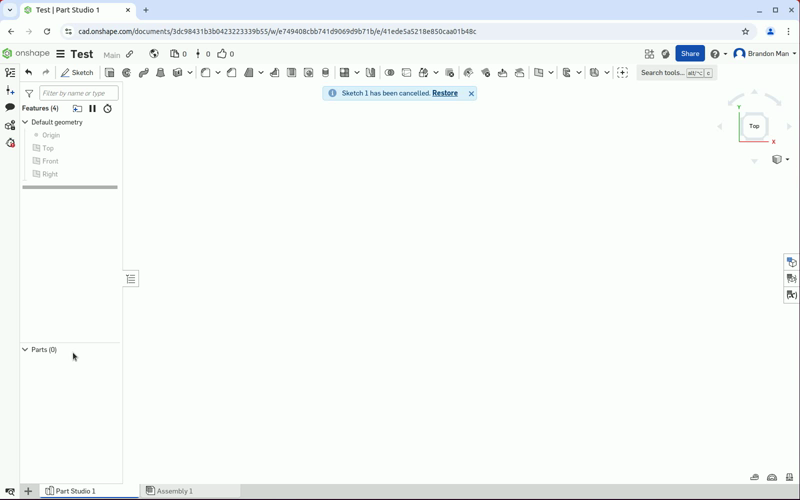
key(shift+p)
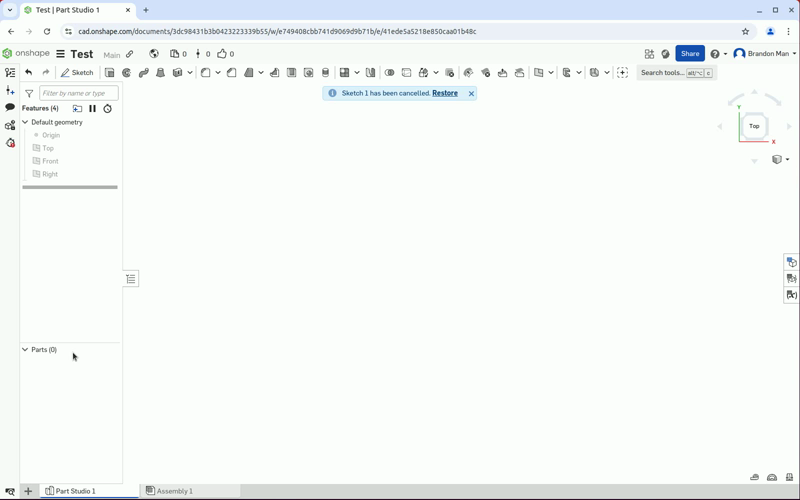
key(space)
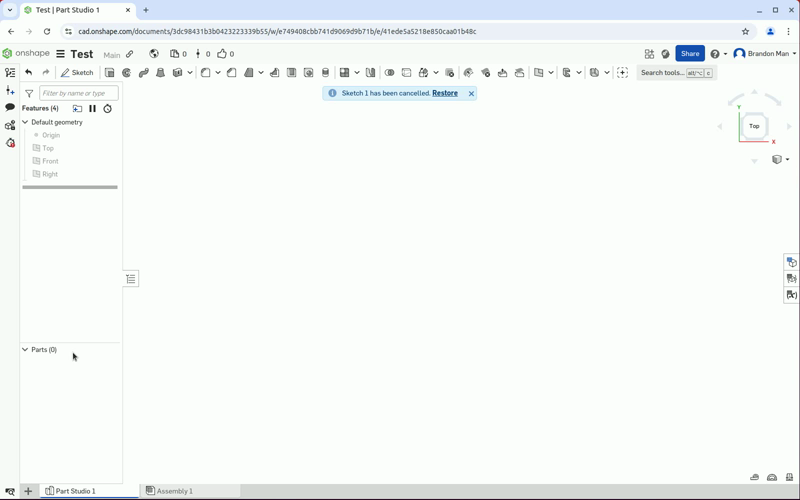
key_down(shift)
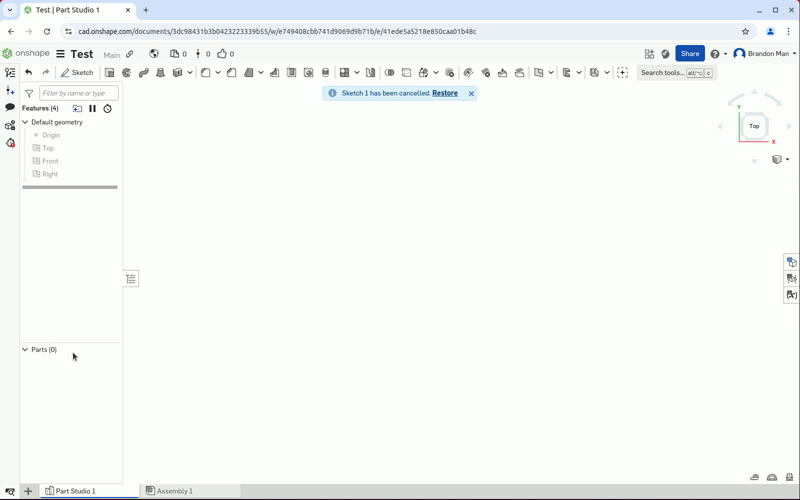
key(up)
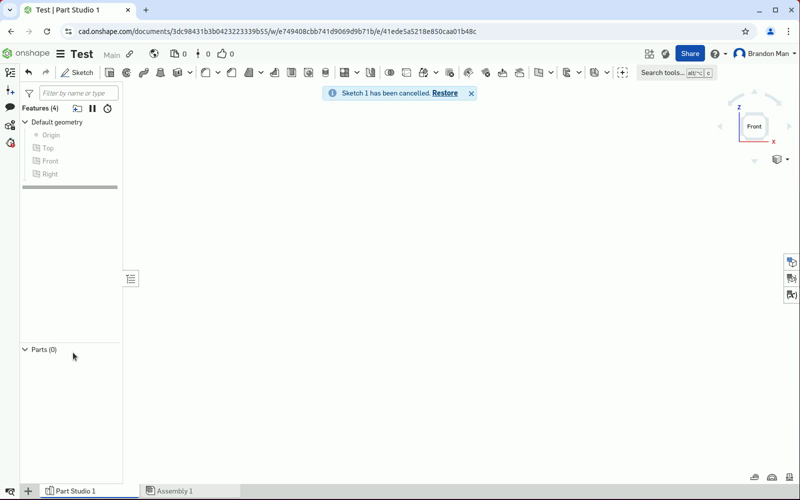
key_up(shift)
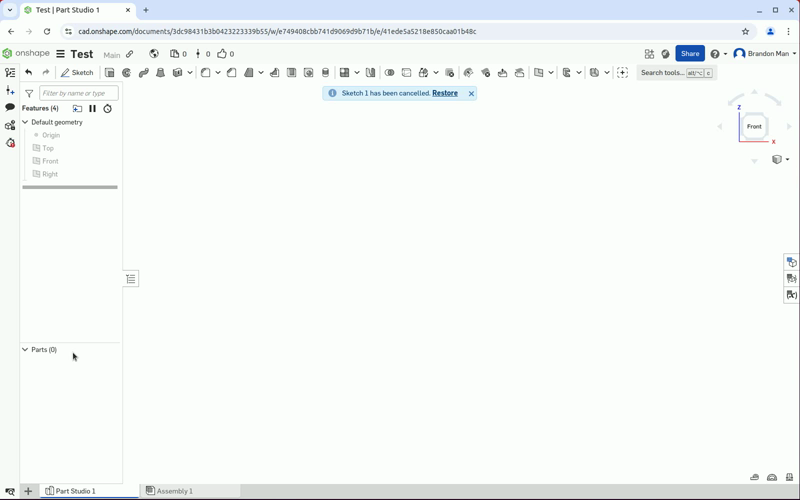
mouse_move(73, 352)
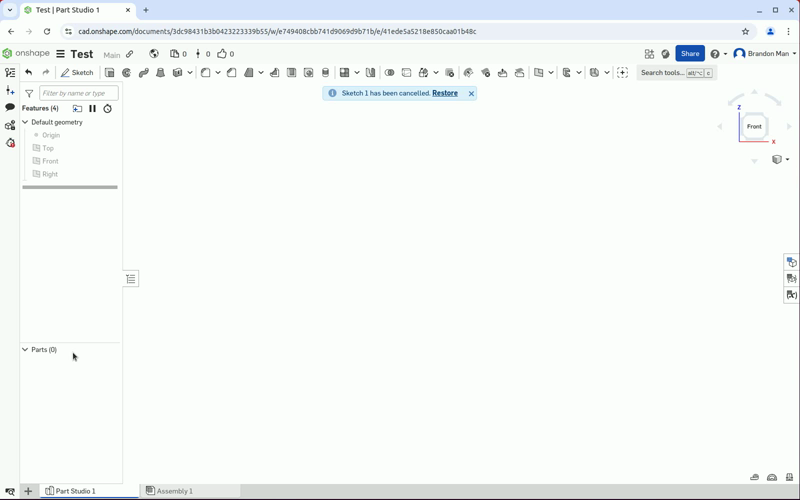
key(shift+y)
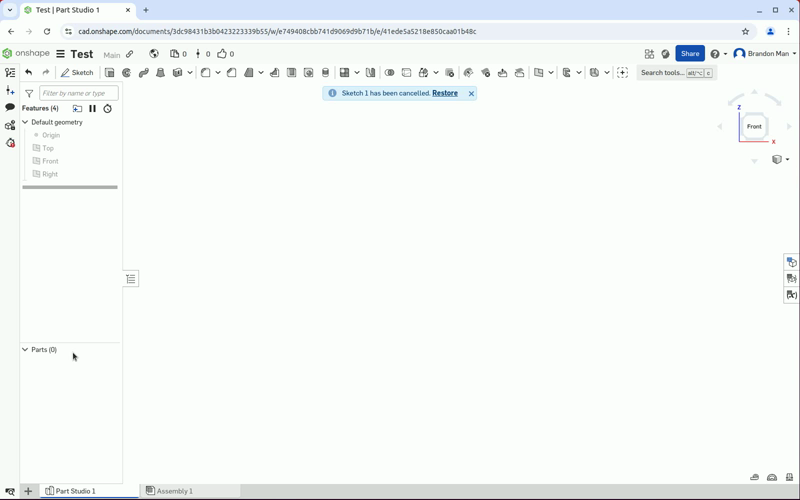
key(shift+s)
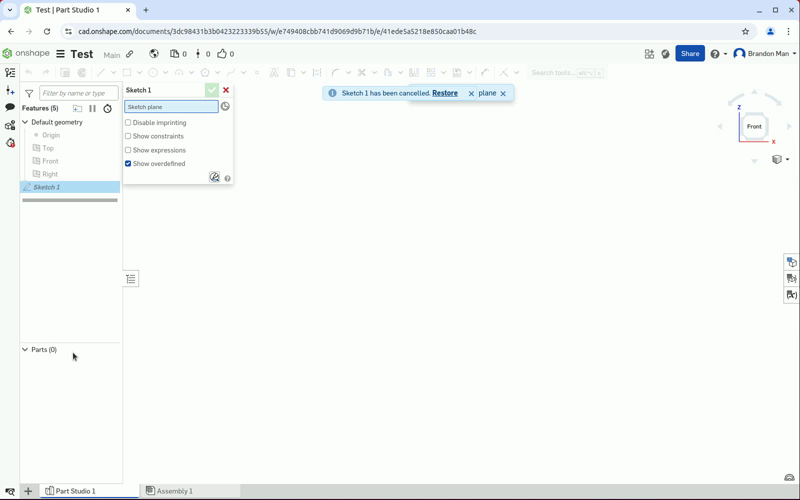
mouse_move(73, 163)
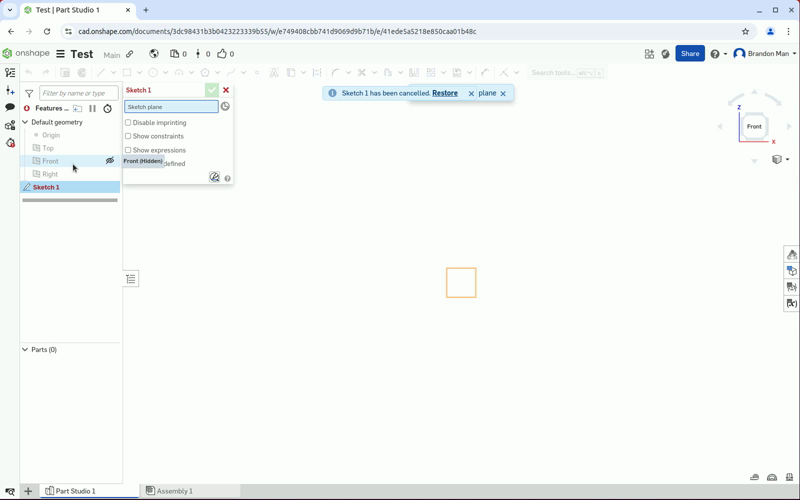
click(73, 163)
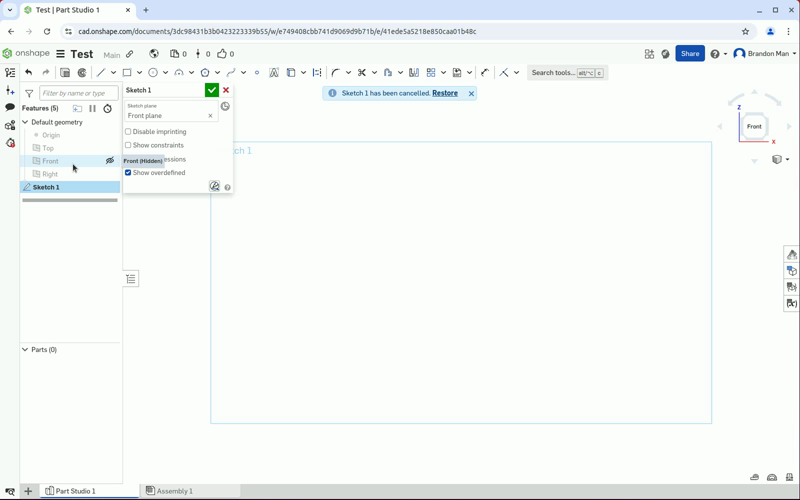
mouse_move(73, 352)
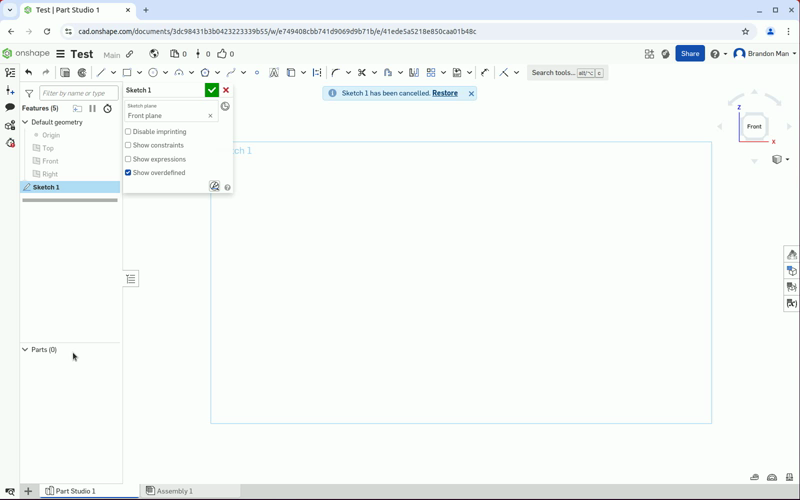
key(y)
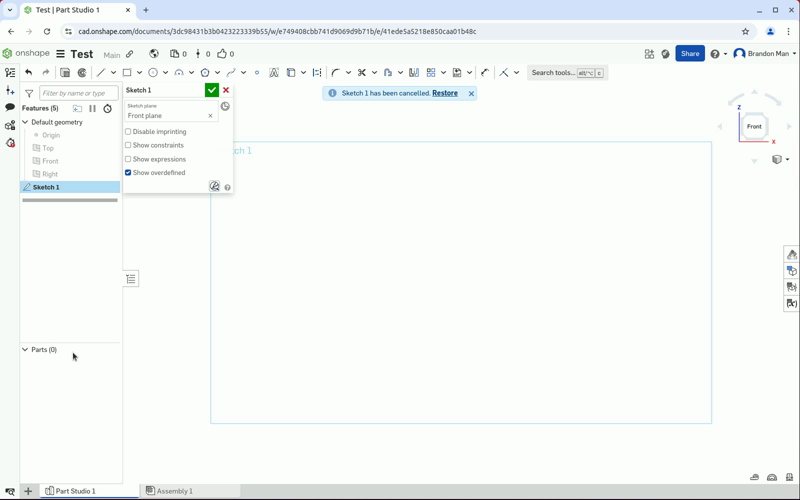
key(c)
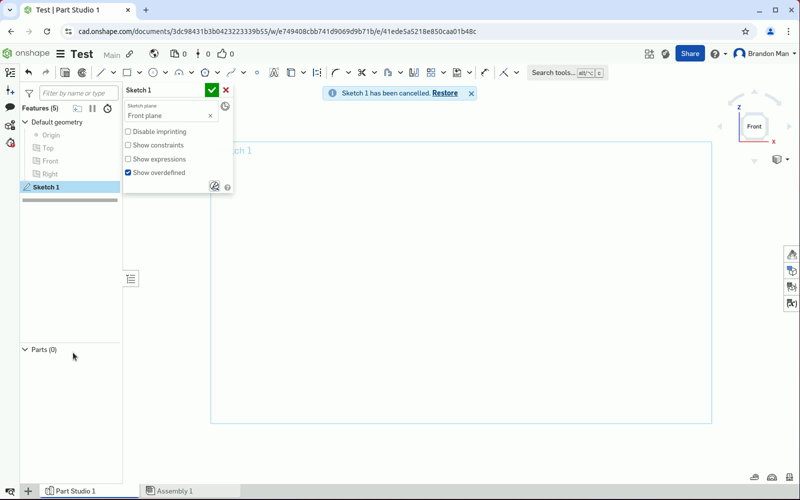
key_down(shift)
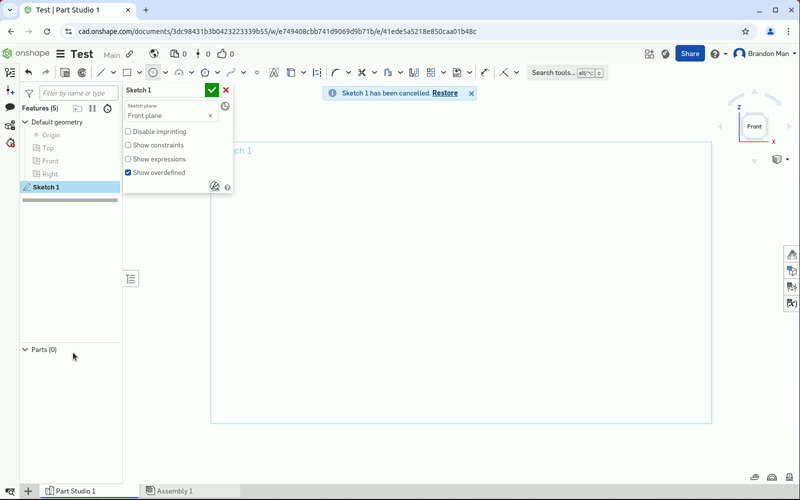
mouse_move(437, 274)
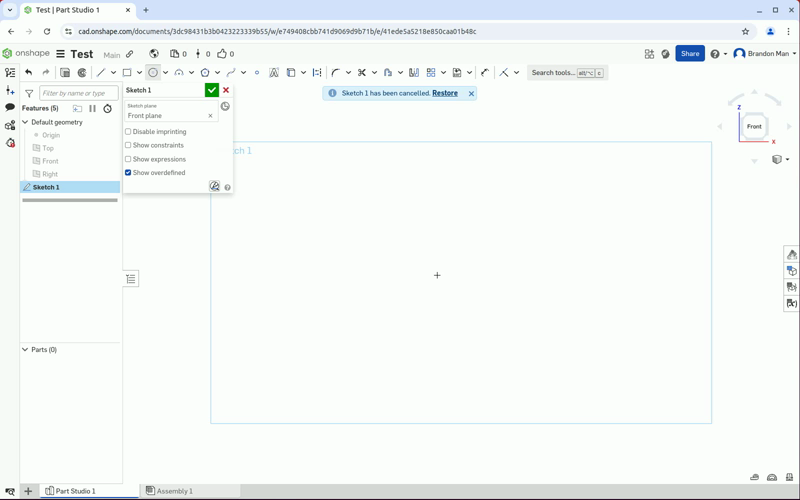
click(437, 274)
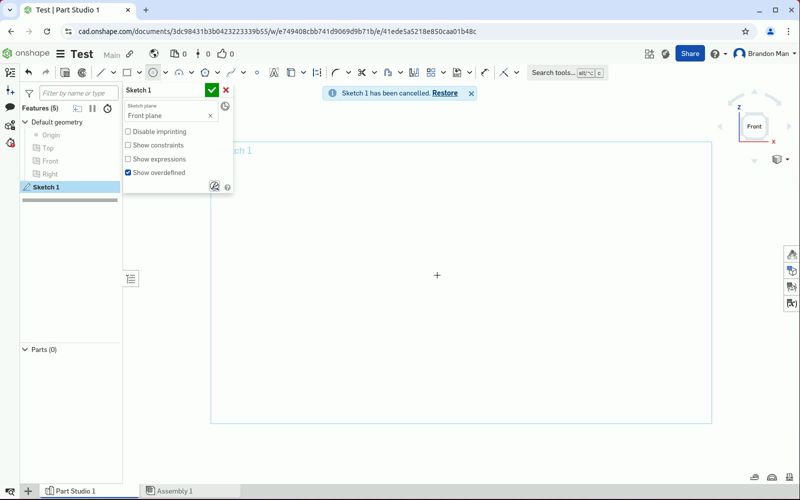
key_up(shift)
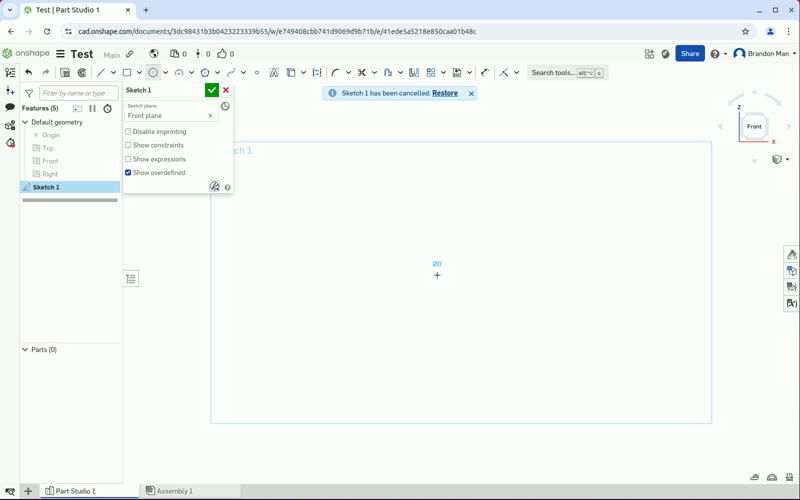
mouse_move(461, 274)
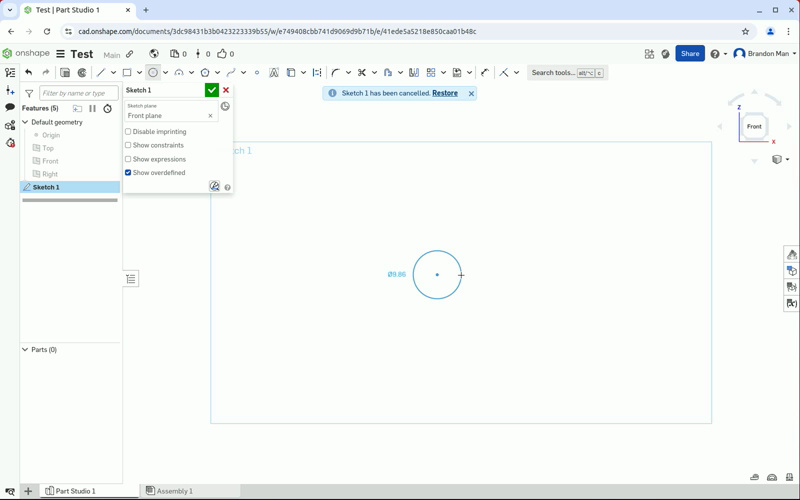
click(461, 274)
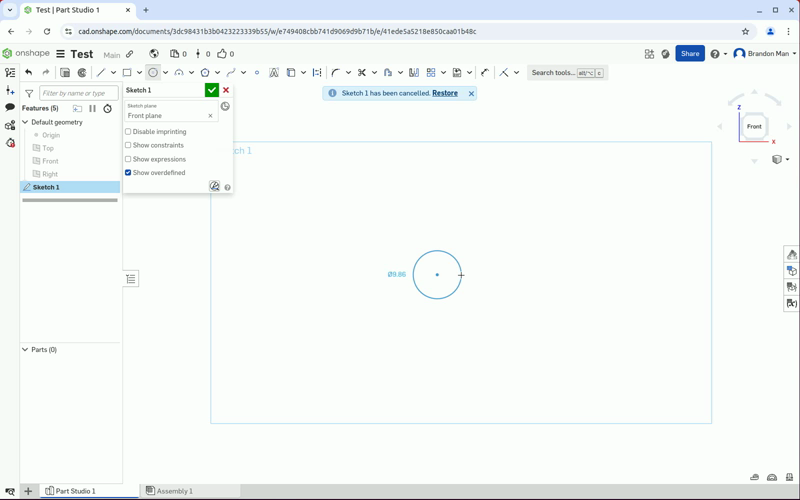
key(esc)
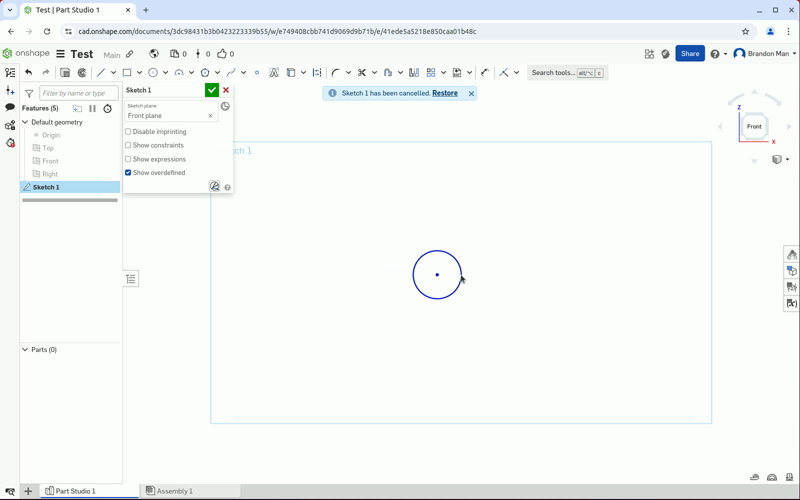
mouse_move(422, 272)
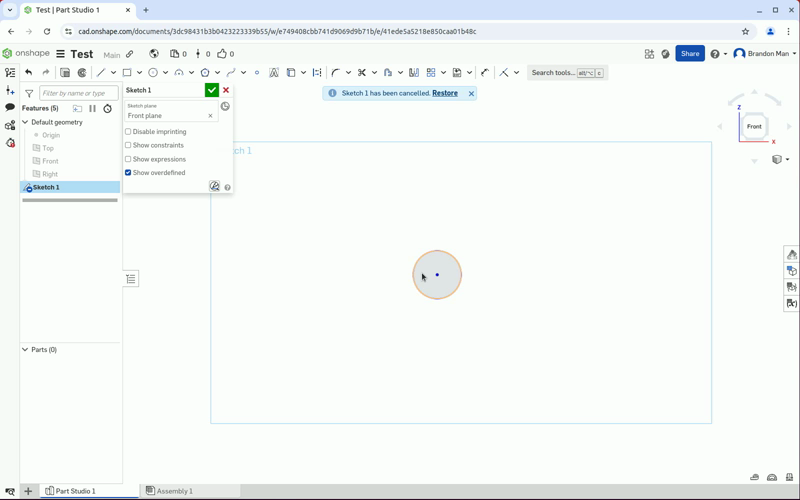
click(422, 272)
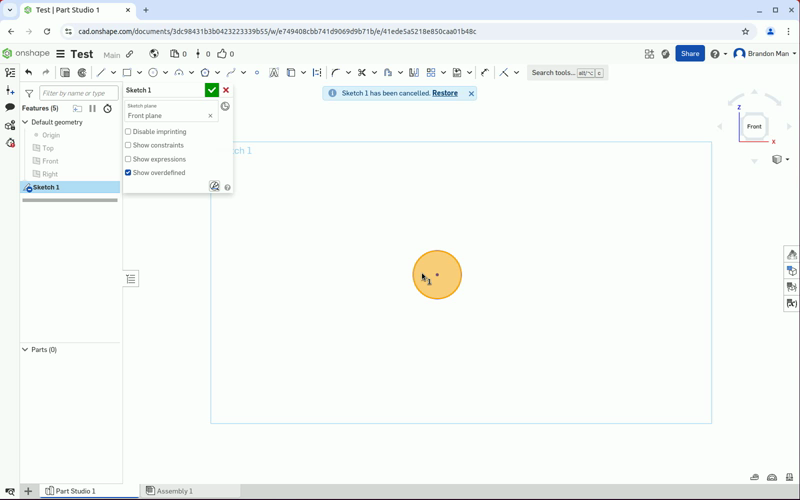
mouse_move(73, 352)
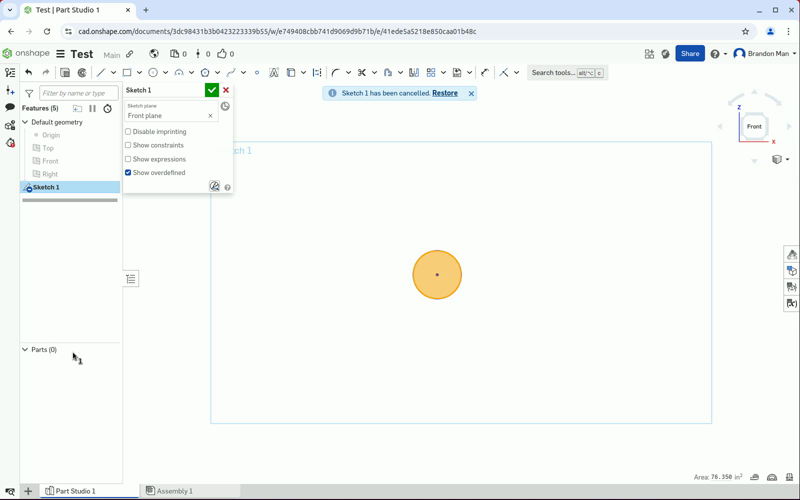
key(shift+y)
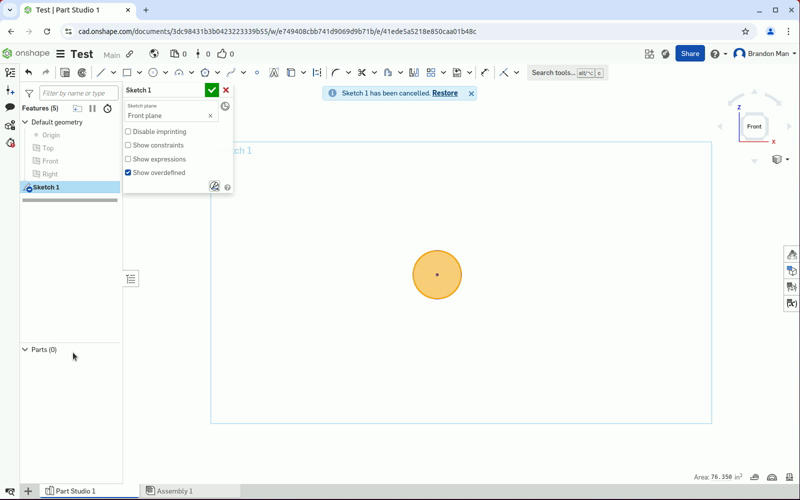
key(shift+e)
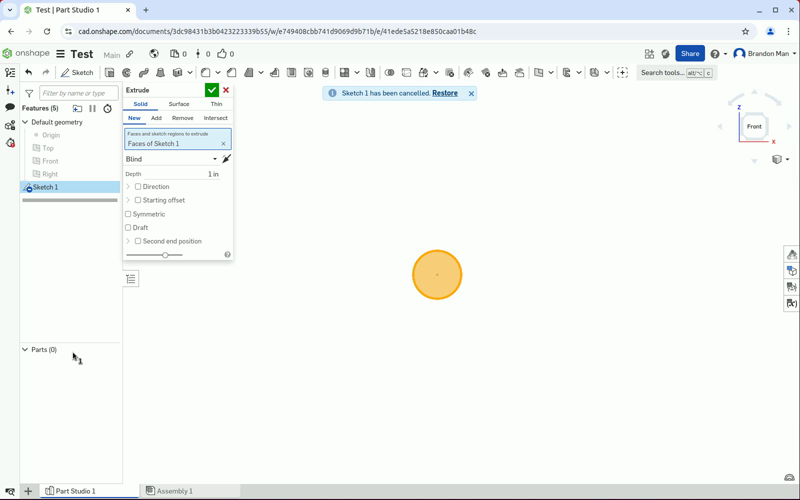
mouse_move(143, 106)
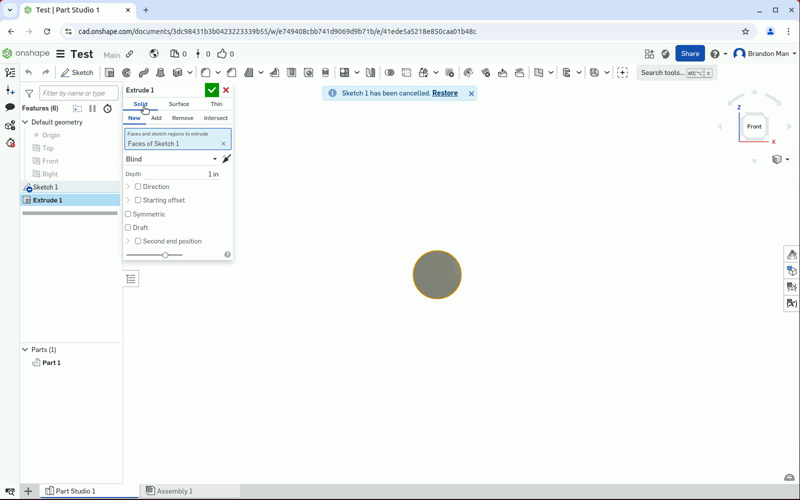
click(143, 106)
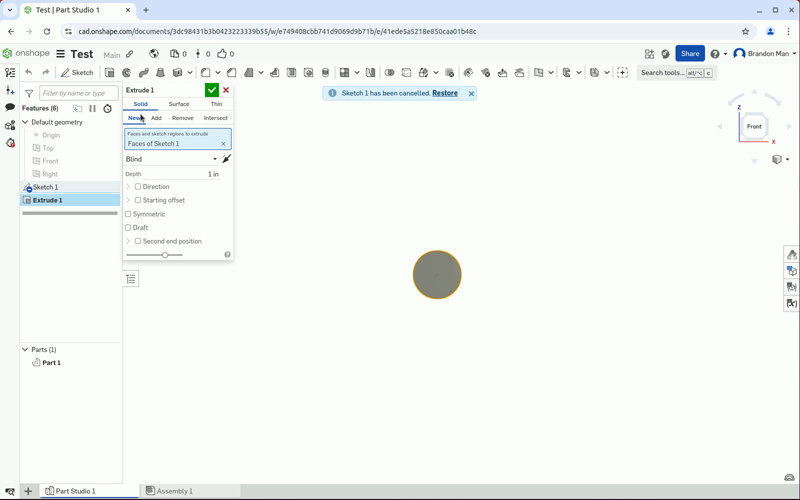
mouse_move(137, 120)
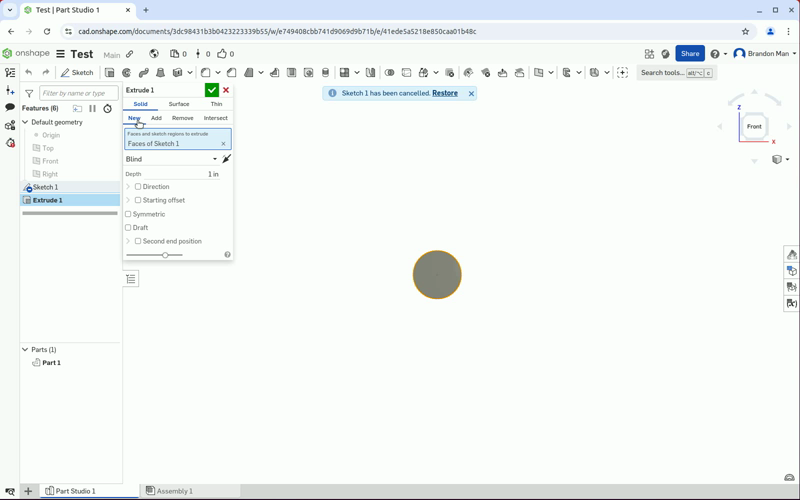
click(137, 120)
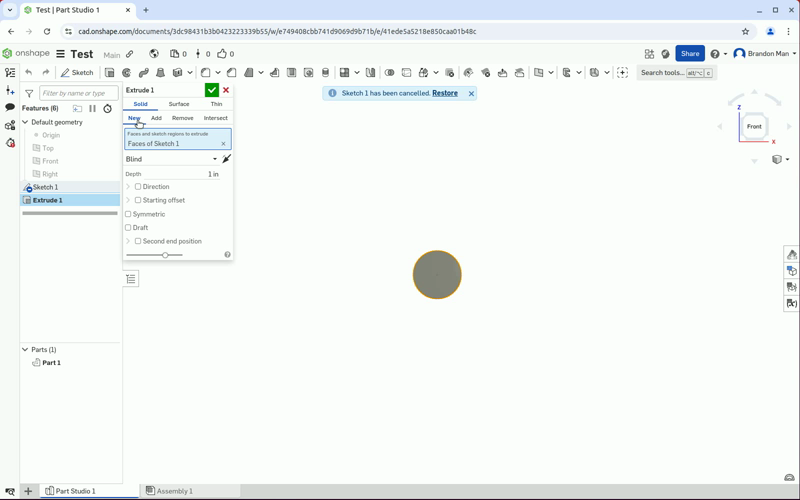
key(tab, 4)
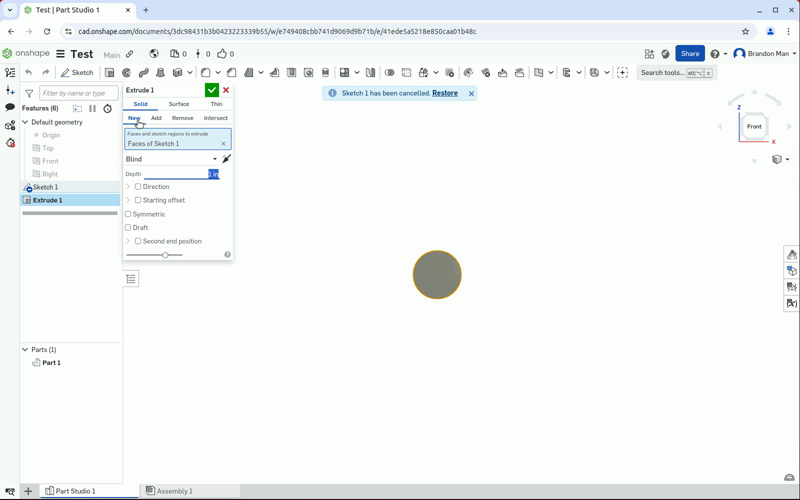
text(23.108)
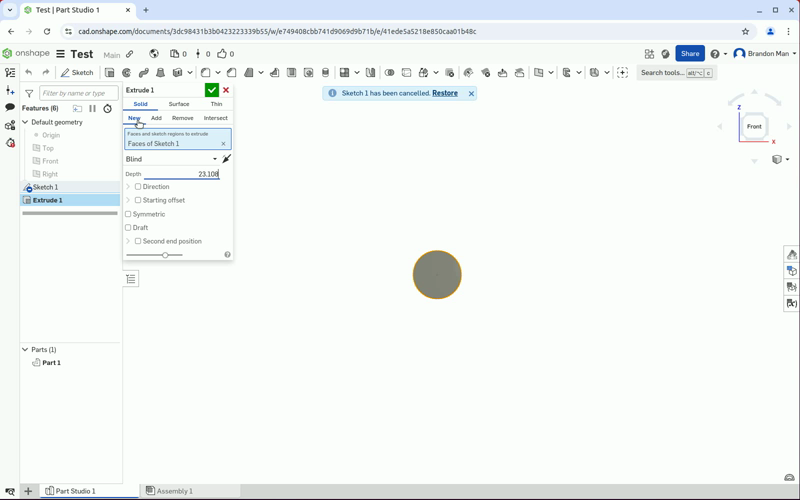
key(enter)
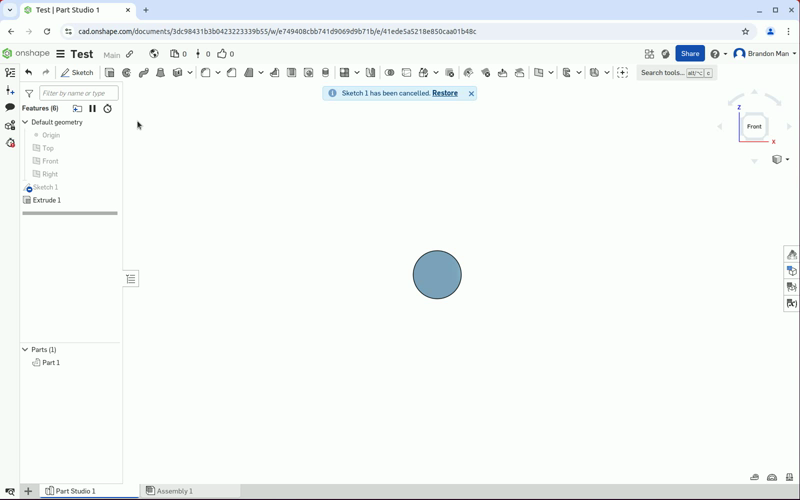
key(shift+h)
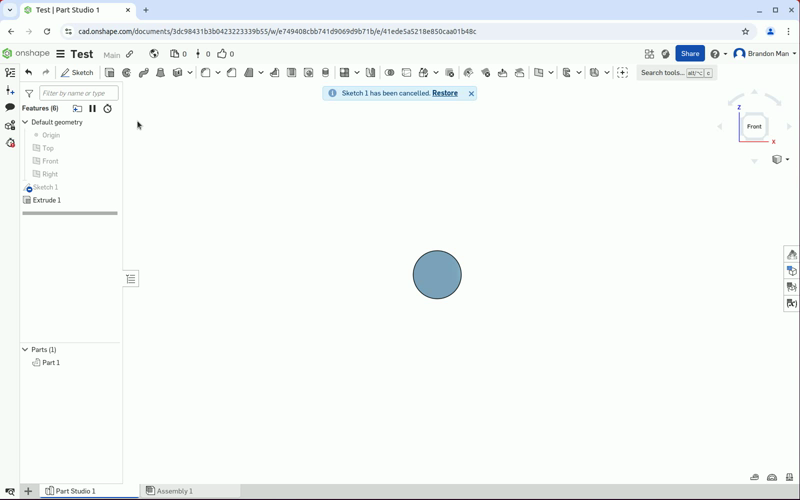
key(shift+h)
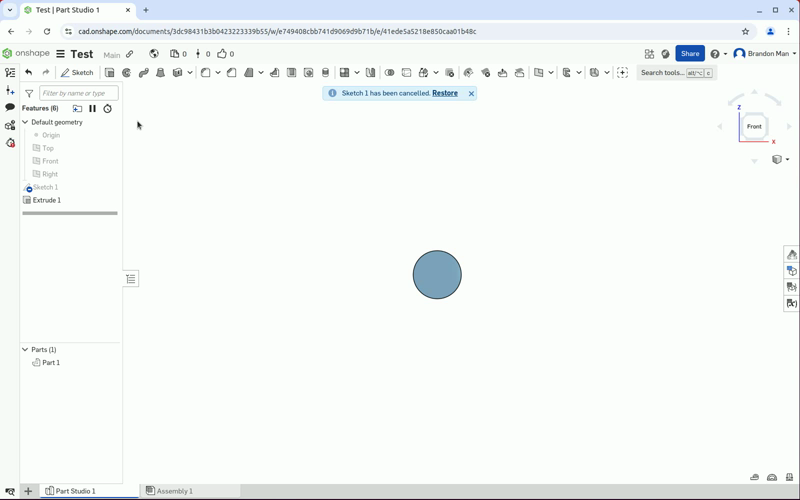
mouse_move(73, 189)
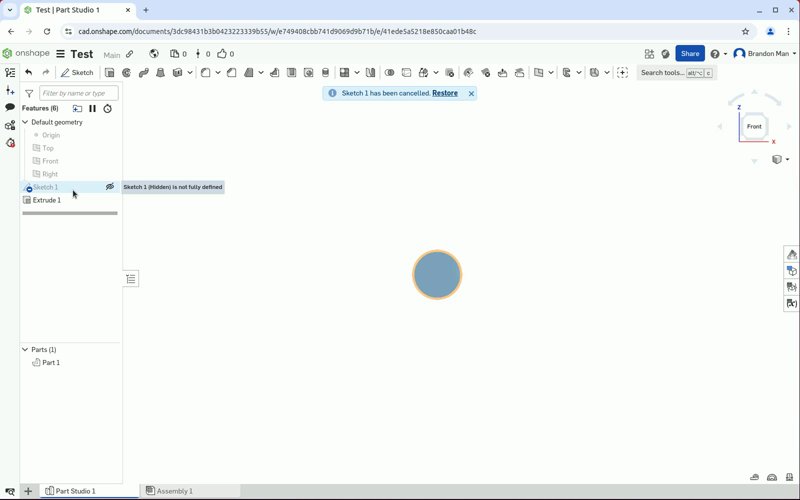
click(73, 189)
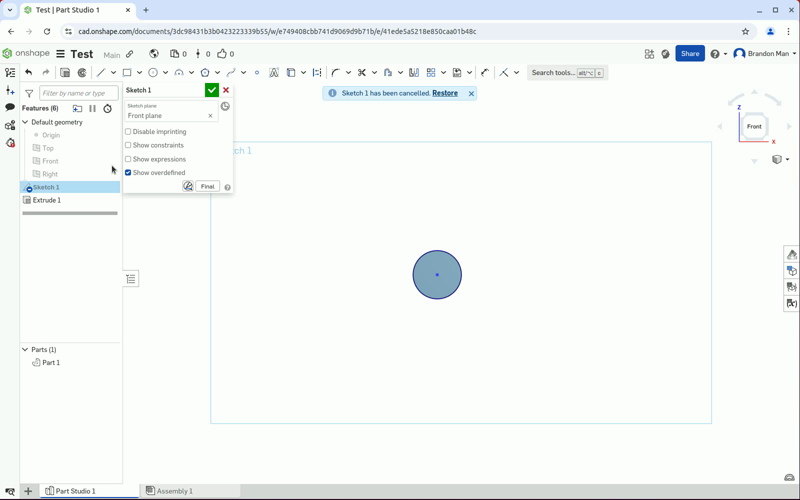
mouse_move(229, 92)
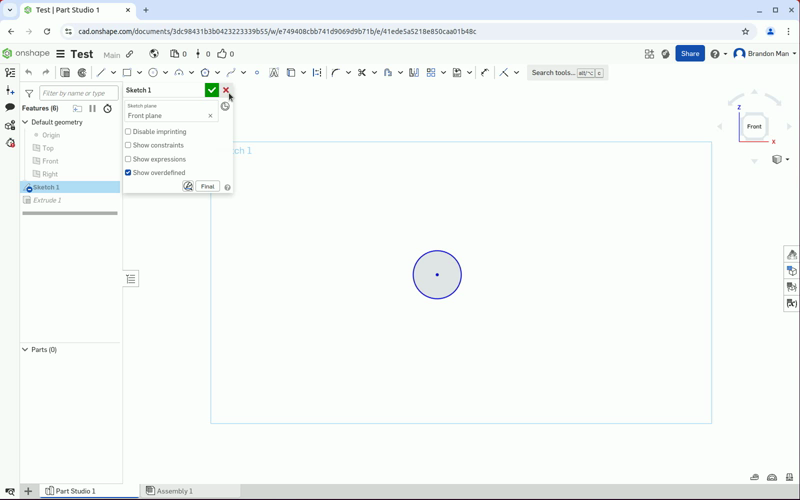
click(229, 92)
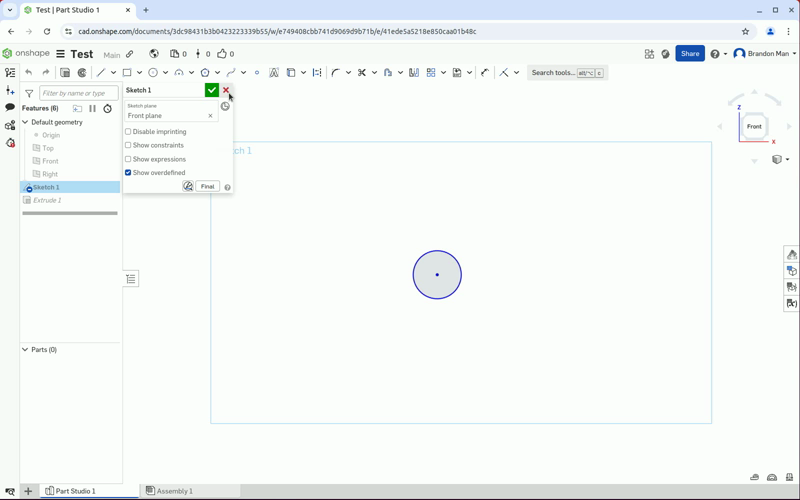
key(shift+s)
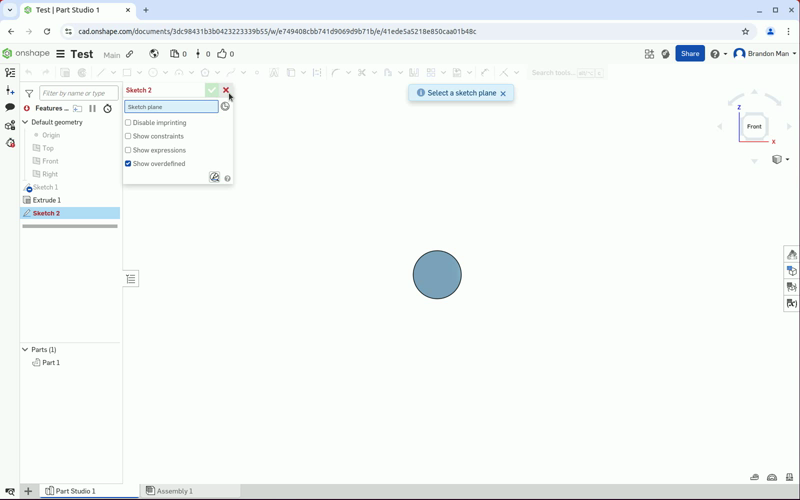
mouse_move(73, 163)
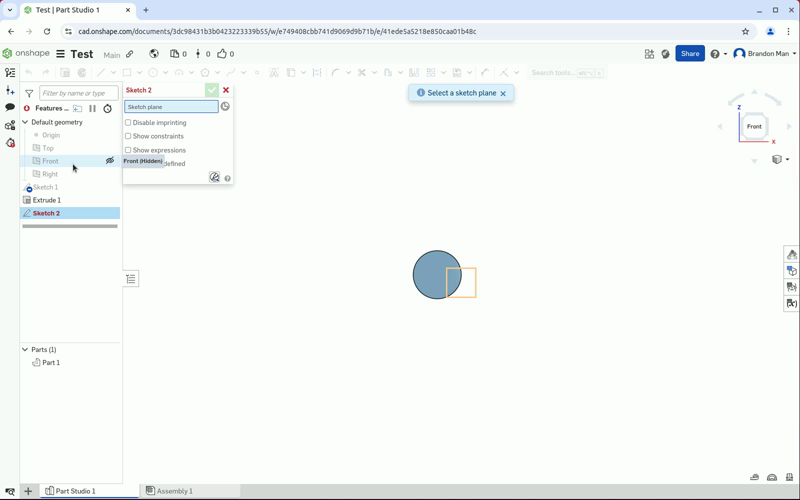
click(73, 163)
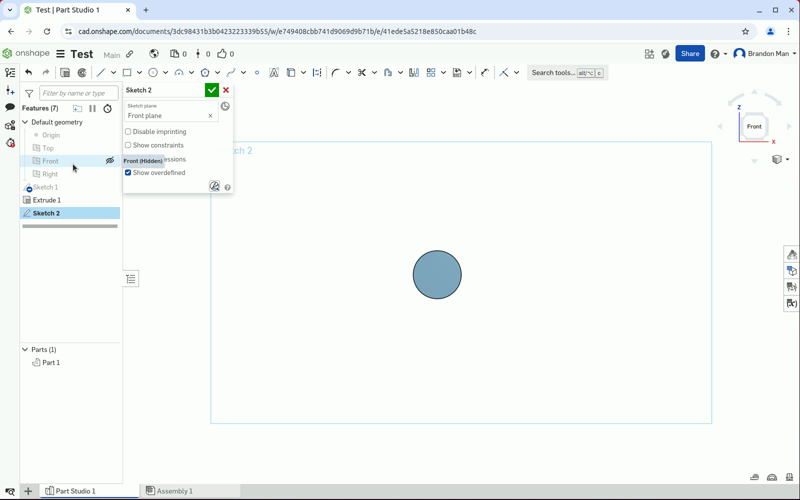
mouse_move(73, 352)
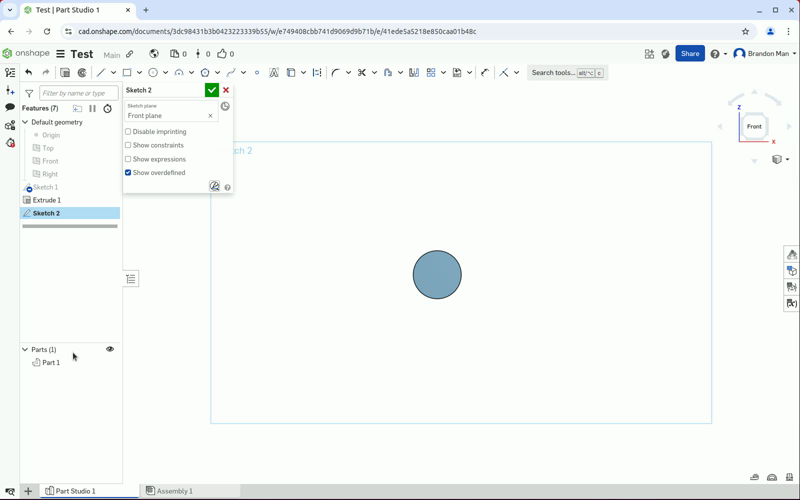
key(y)
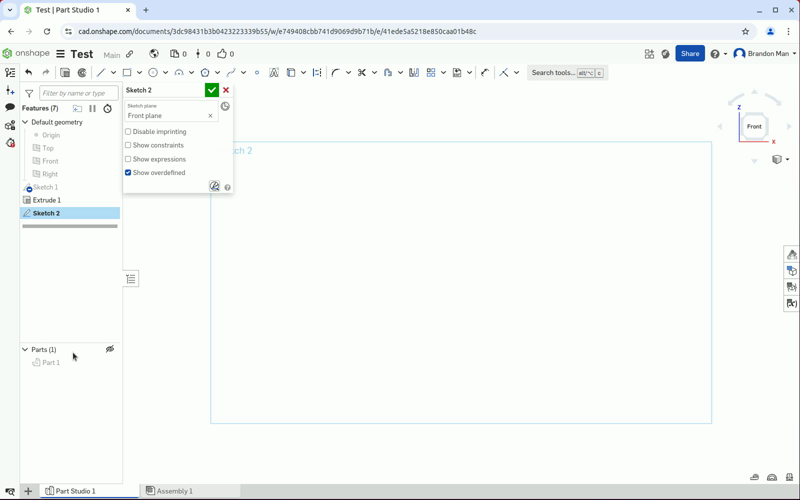
key(c)
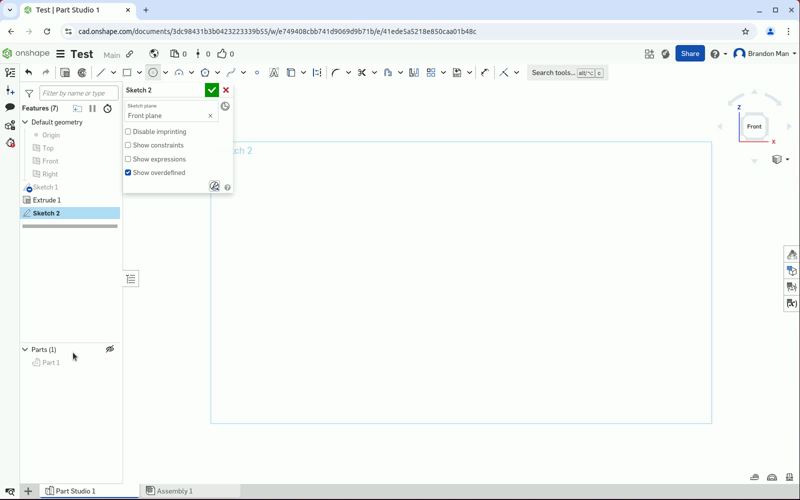
key_down(shift)
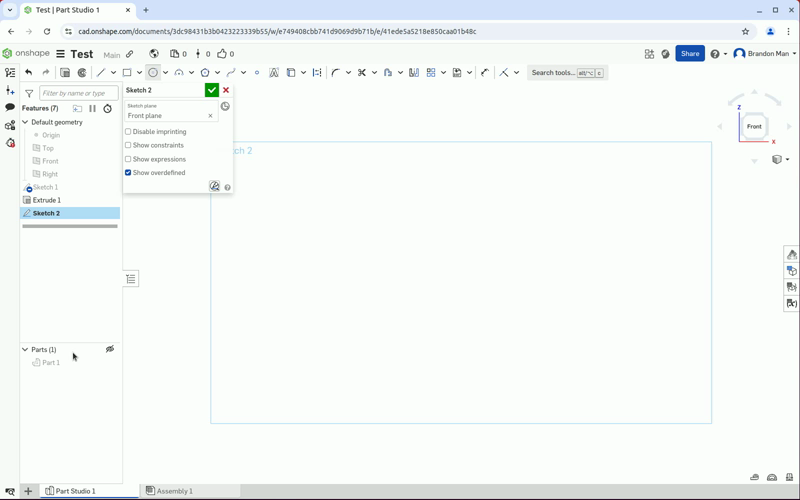
mouse_move(485, 274)
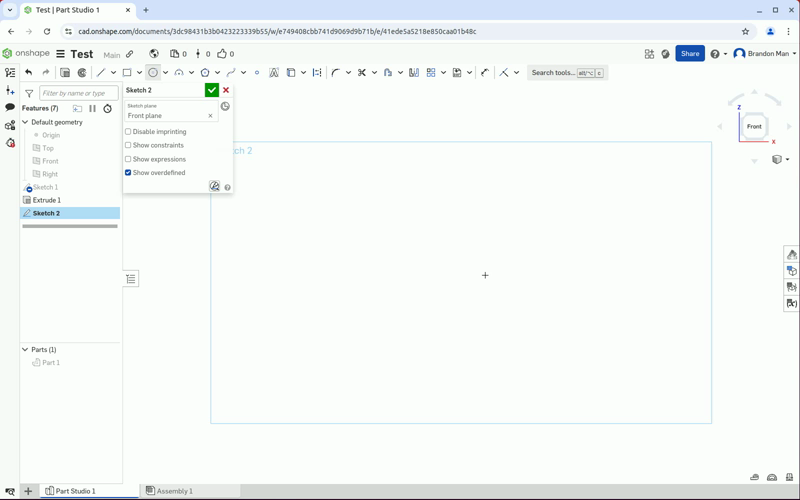
click(485, 274)
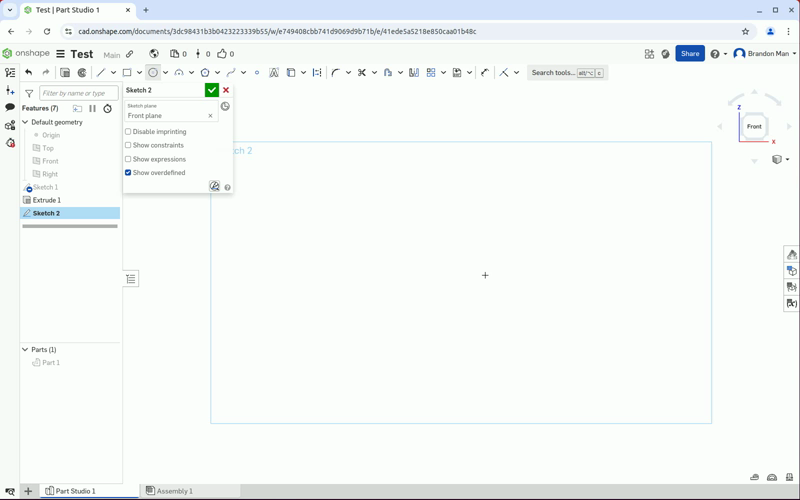
key_up(shift)
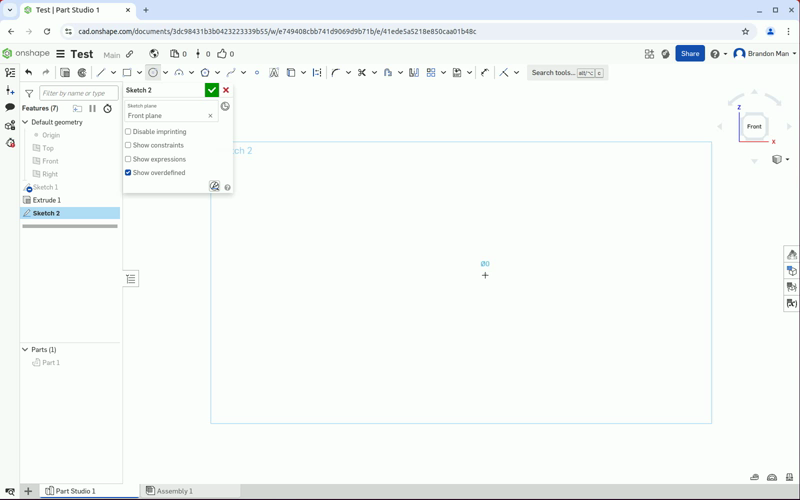
mouse_move(509, 274)
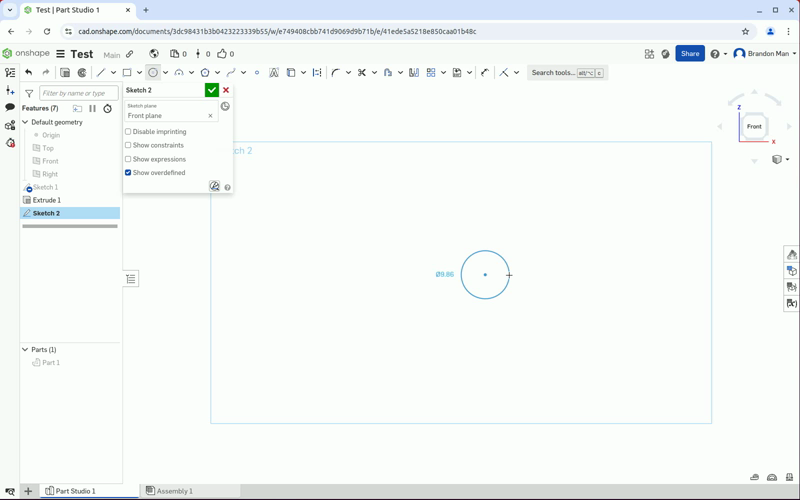
click(509, 274)
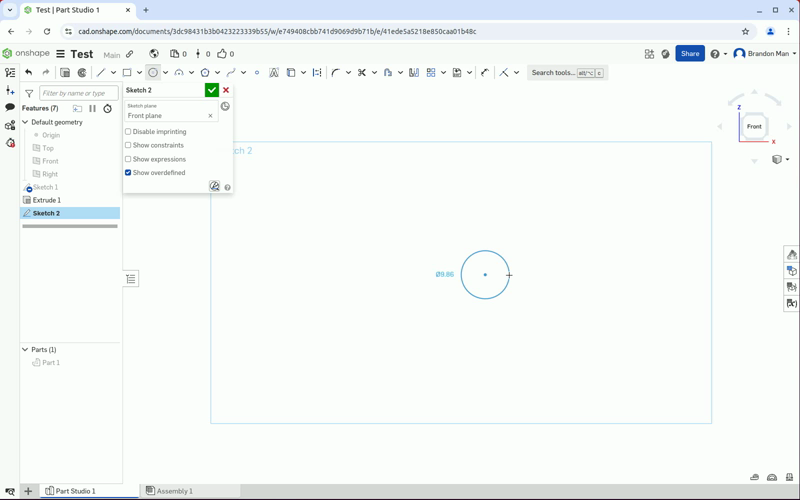
key(esc)
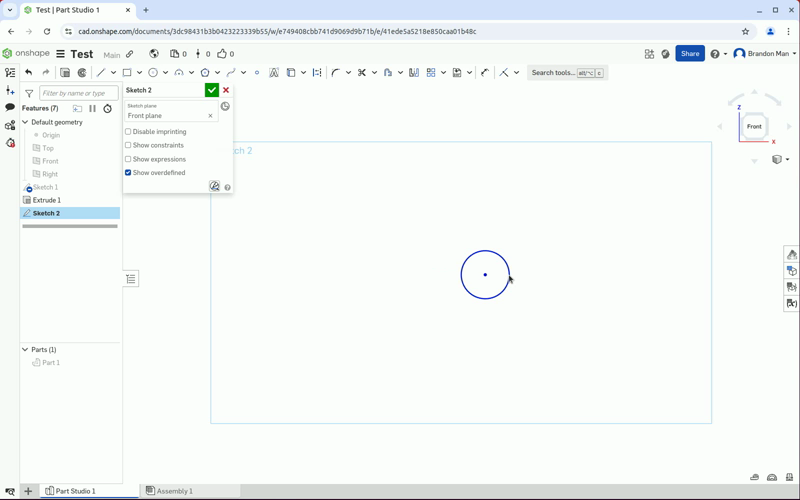
mouse_move(490, 280)
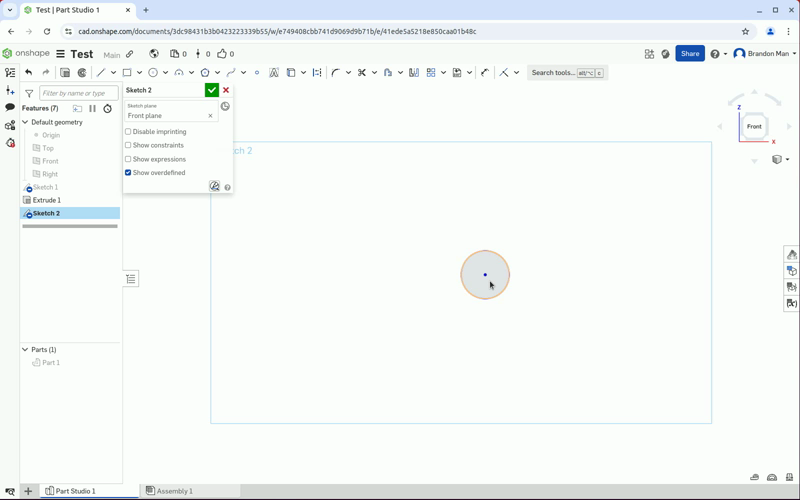
click(490, 280)
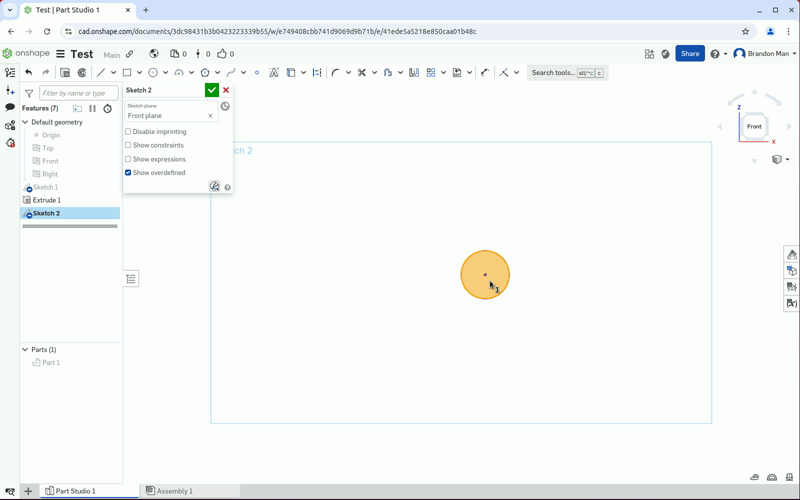
mouse_move(73, 352)
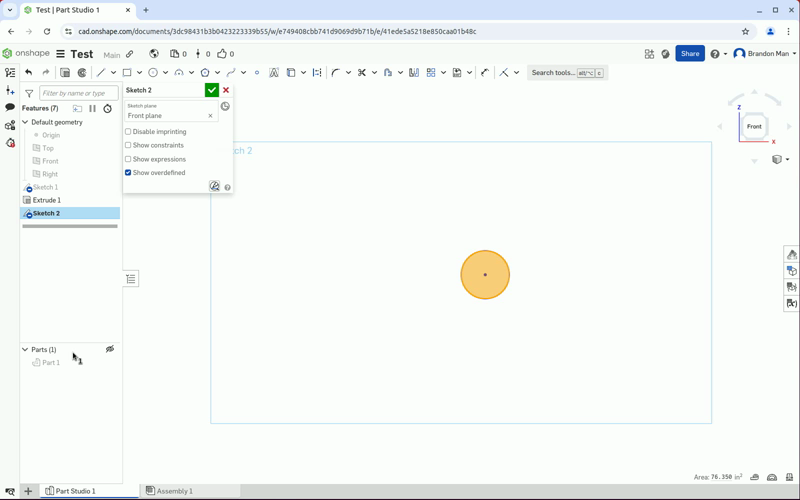
key(shift+y)
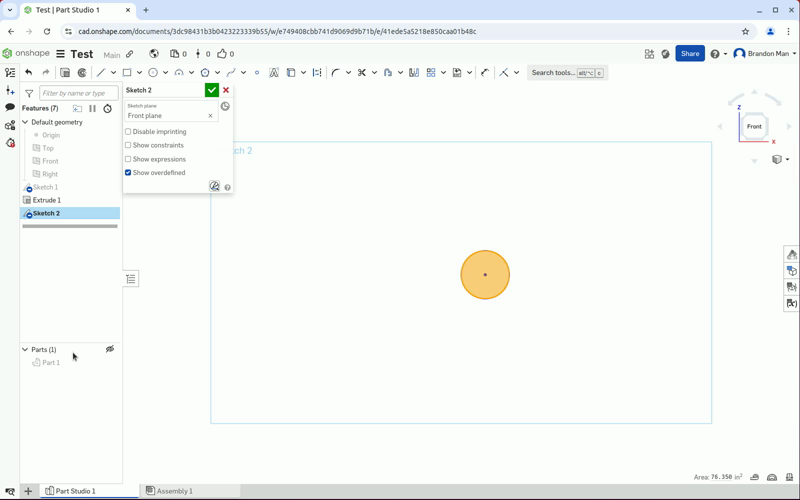
key(shift+e)
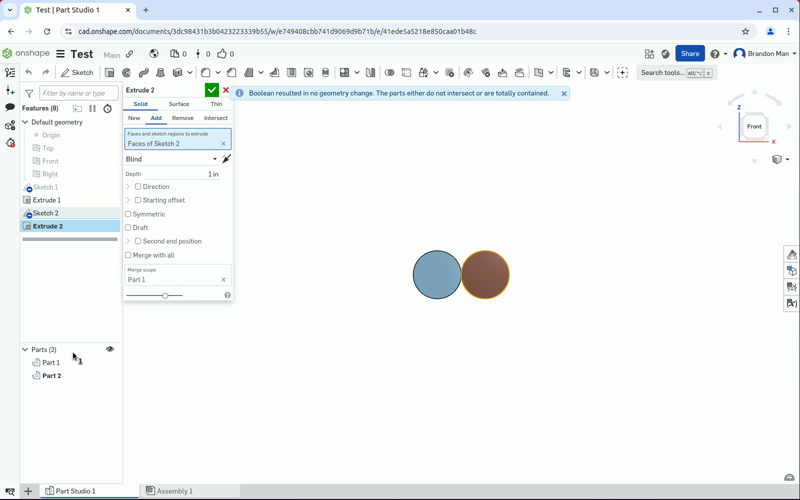
mouse_move(143, 106)
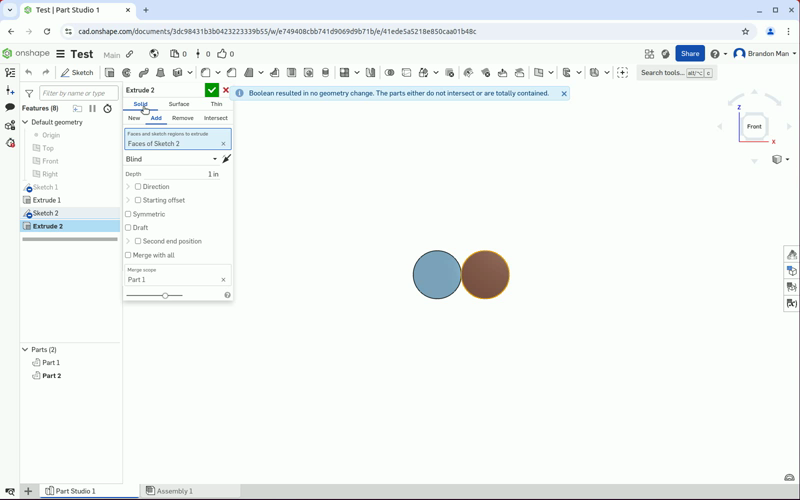
click(143, 106)
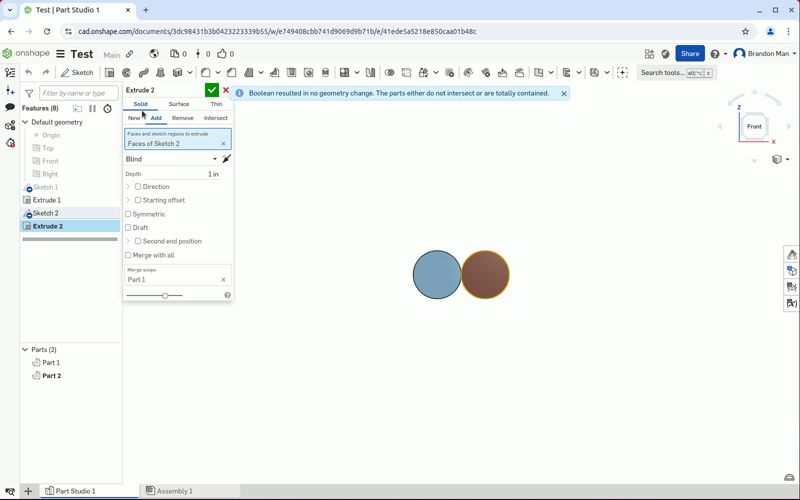
mouse_move(137, 120)
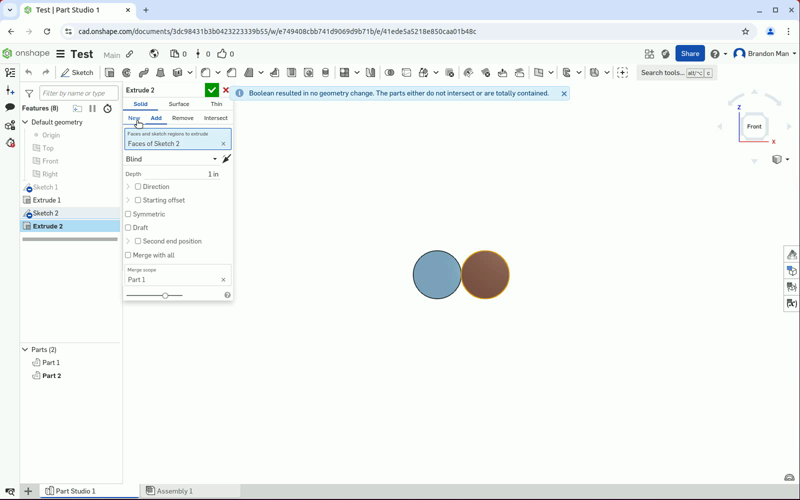
click(137, 120)
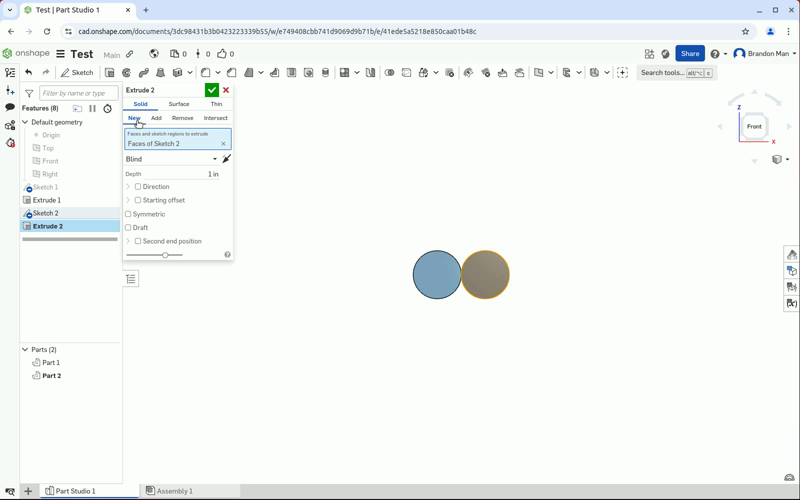
key(tab, 4)
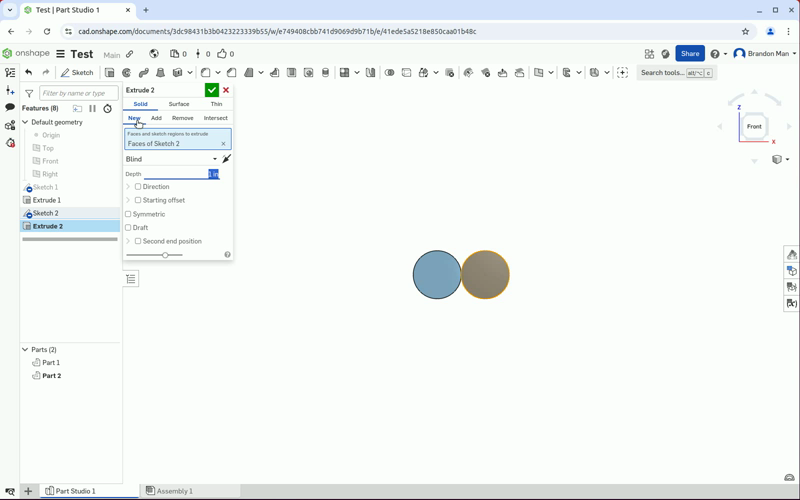
text(23.108)
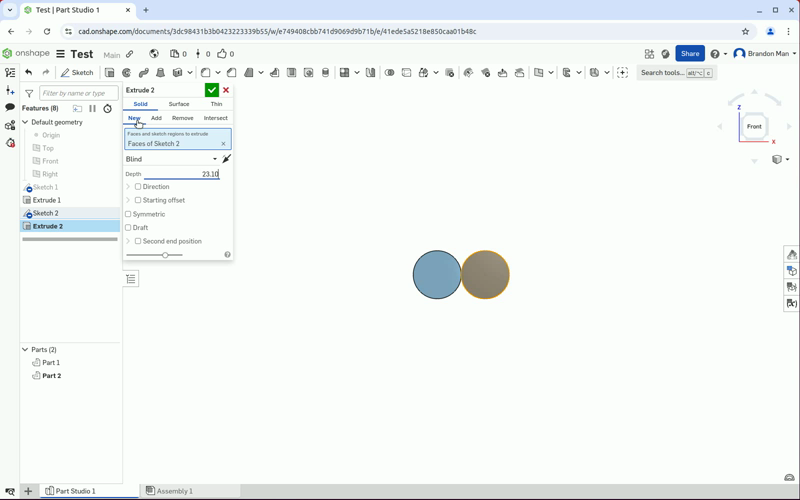
key(enter)
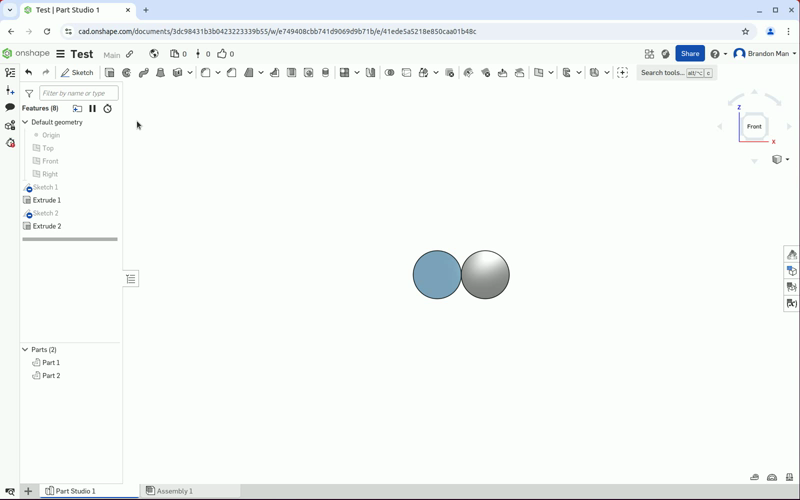
key(shift+h)
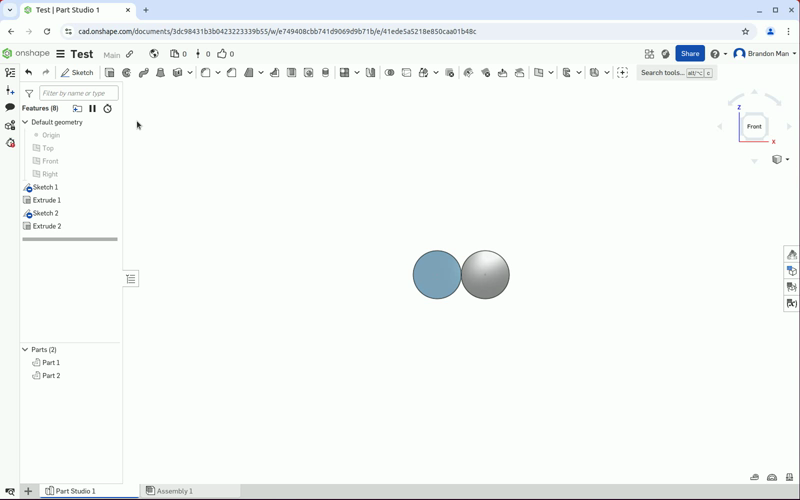
key(shift+h)
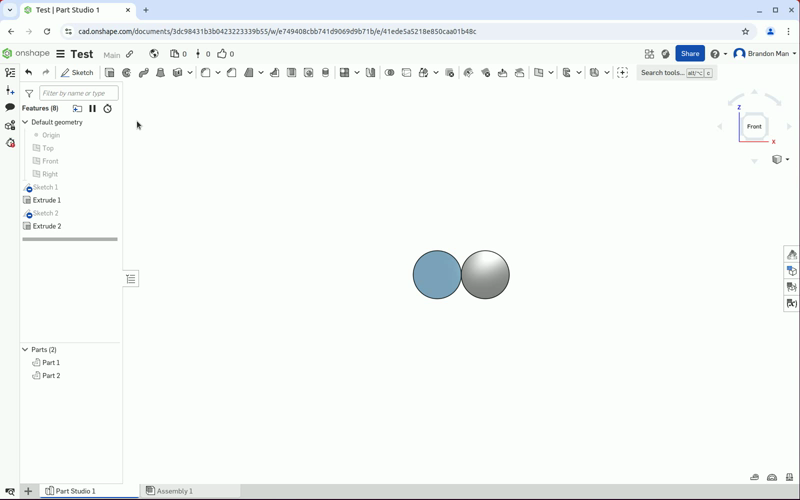
mouse_move(73, 189)
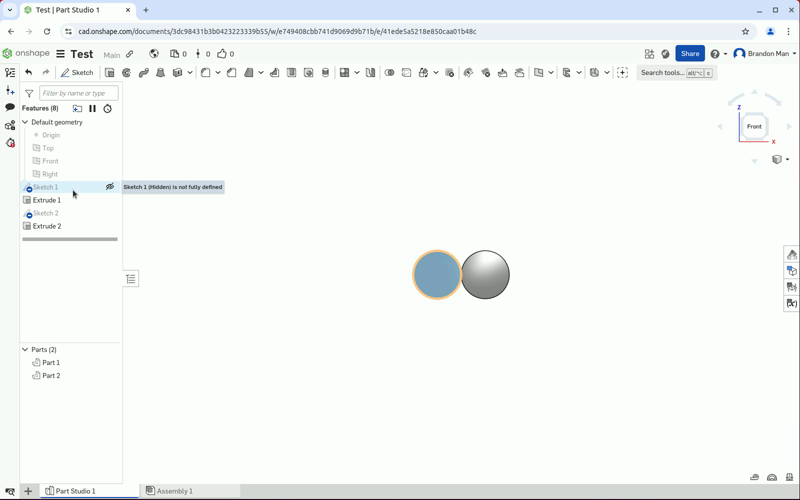
click(73, 189)
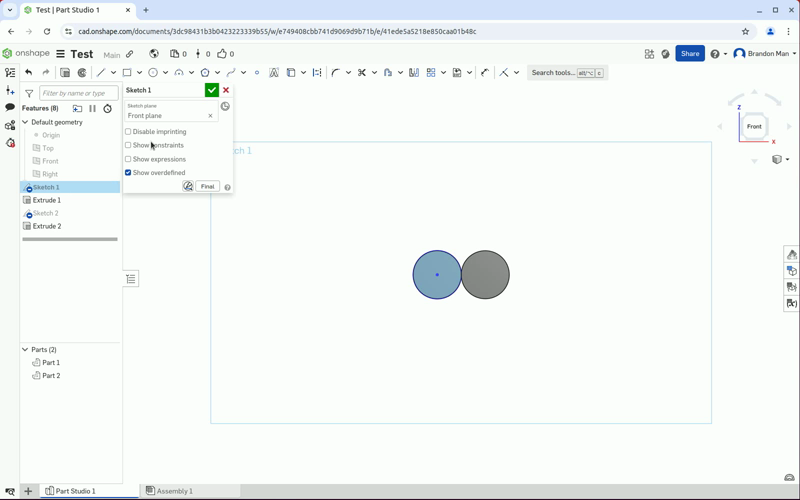
mouse_move(229, 92)
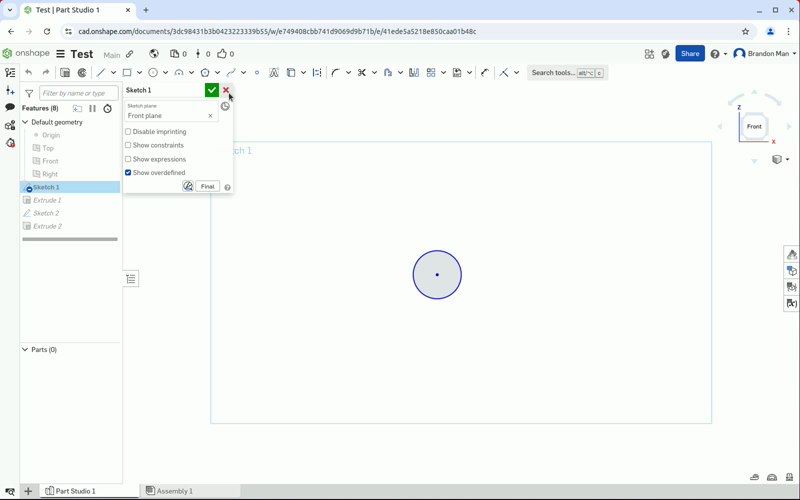
click(229, 92)
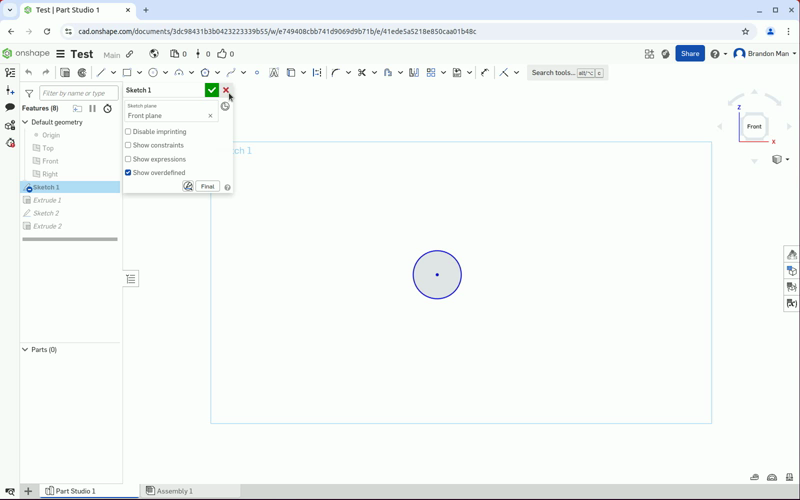
key(shift+s)
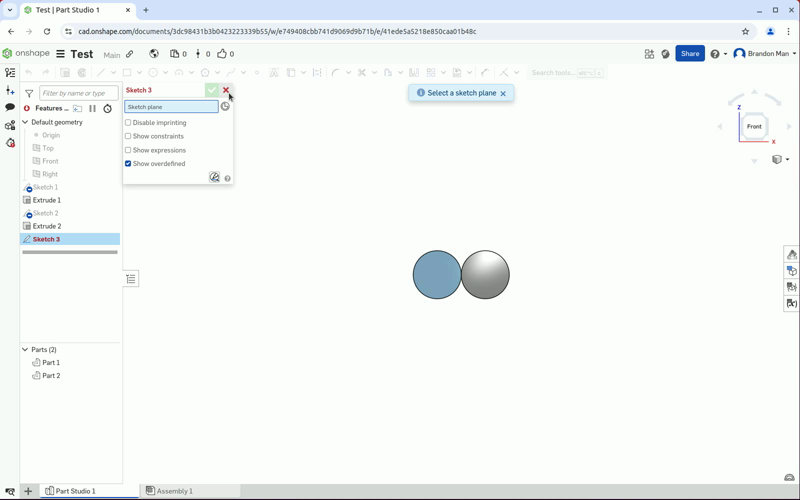
mouse_move(73, 163)
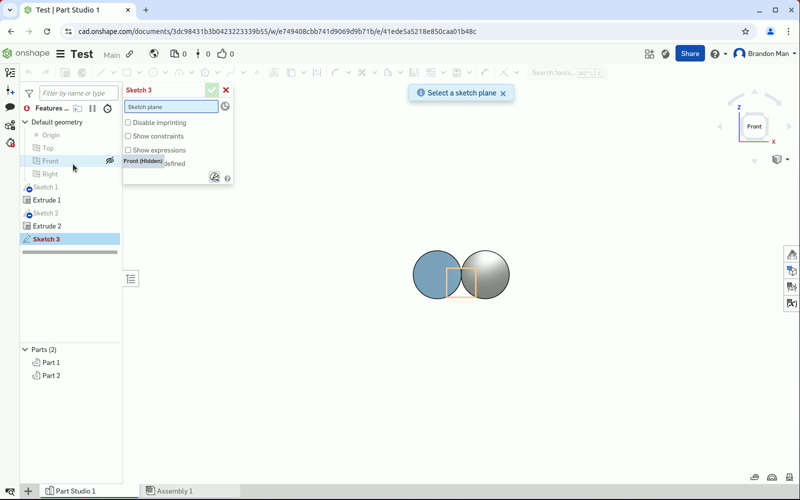
click(73, 163)
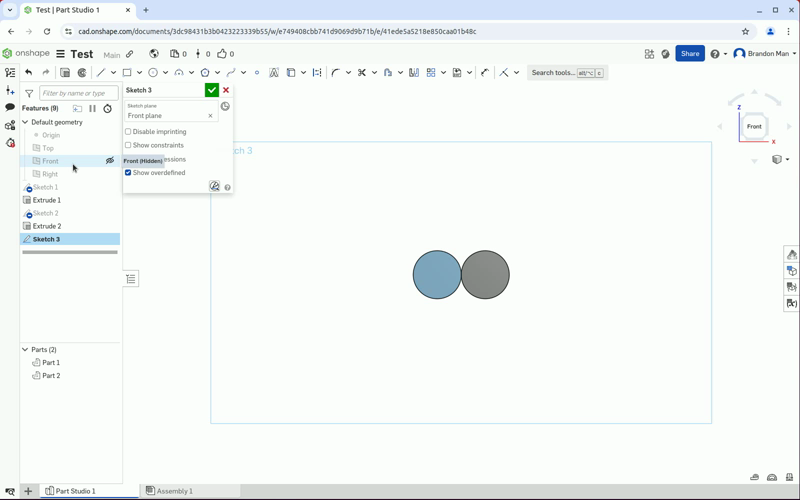
mouse_move(73, 352)
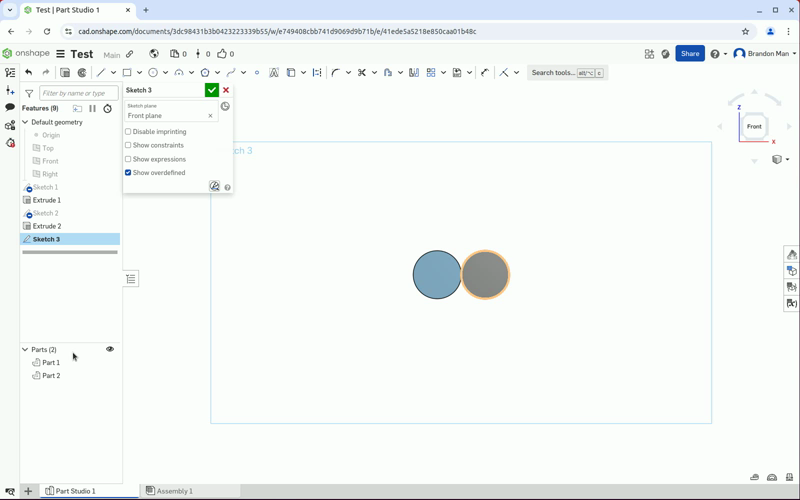
key(y)
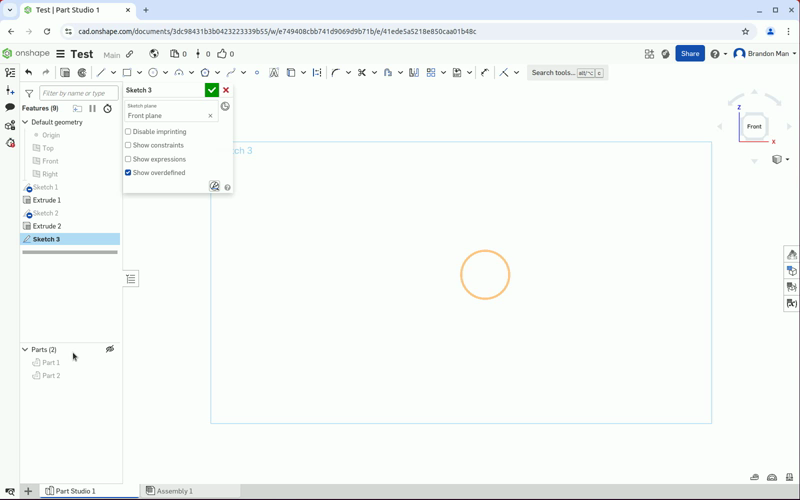
key(c)
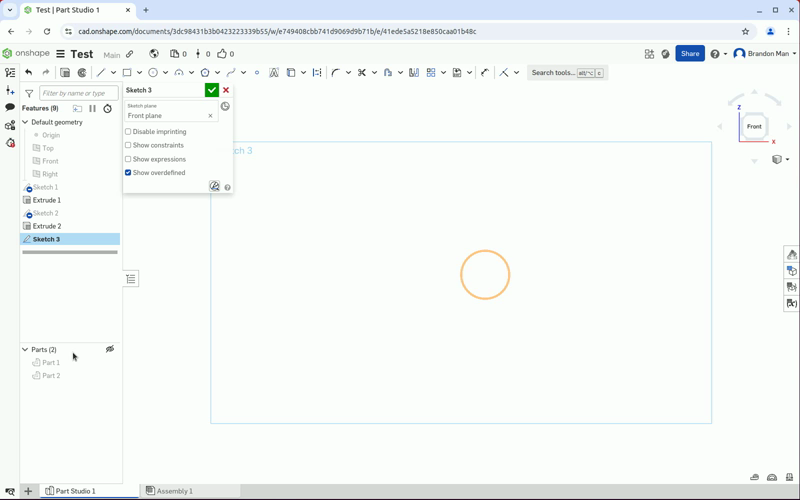
key_down(shift)
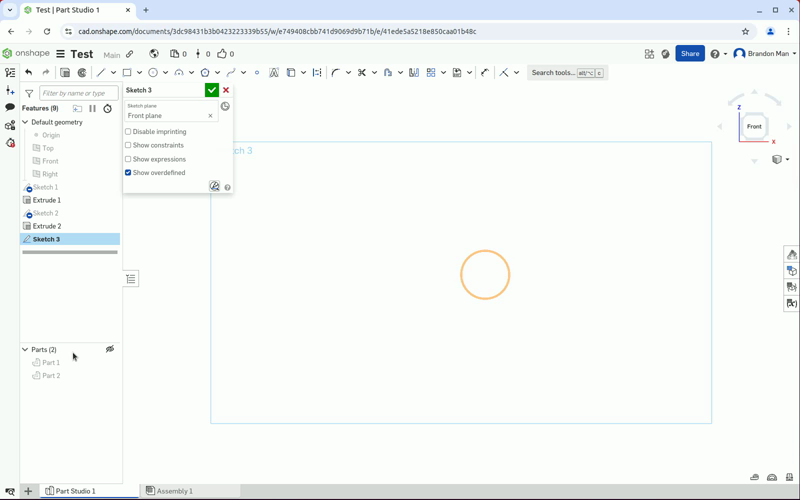
mouse_move(460, 316)
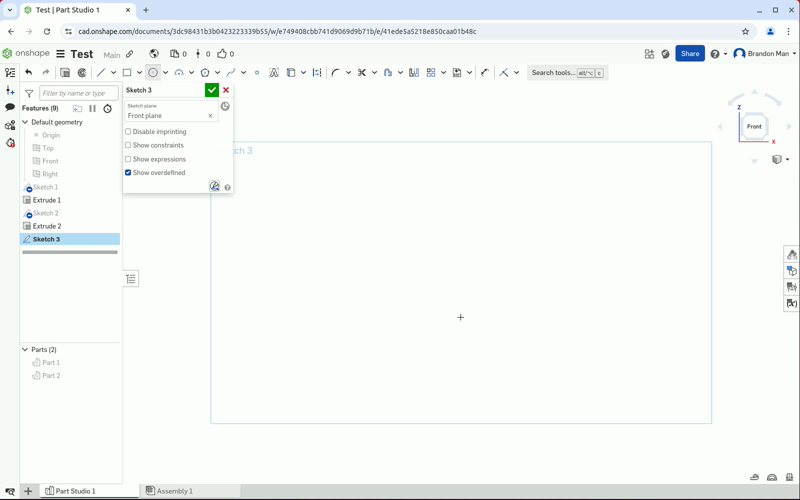
click(460, 316)
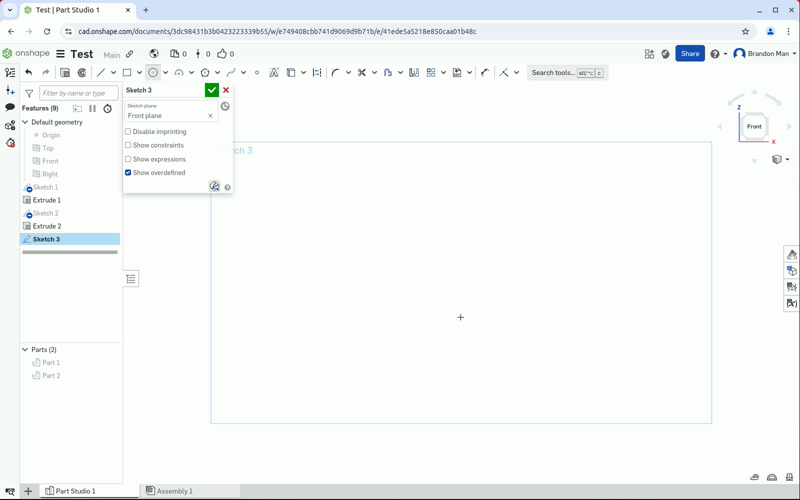
key_up(shift)
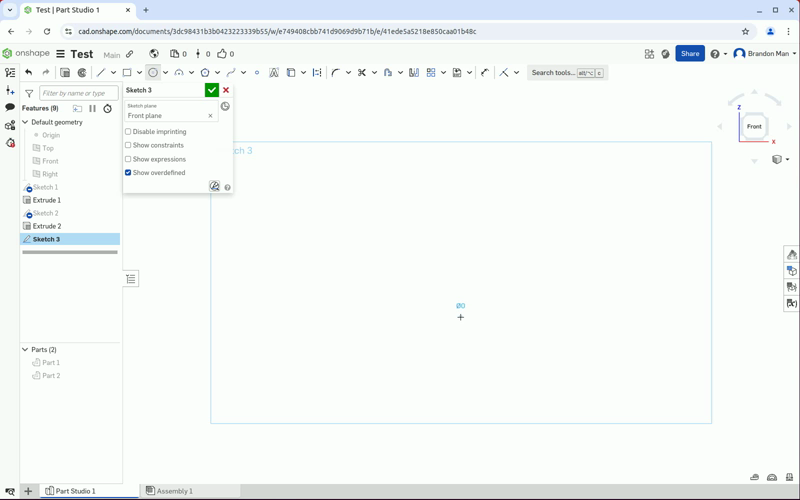
mouse_move(484, 316)
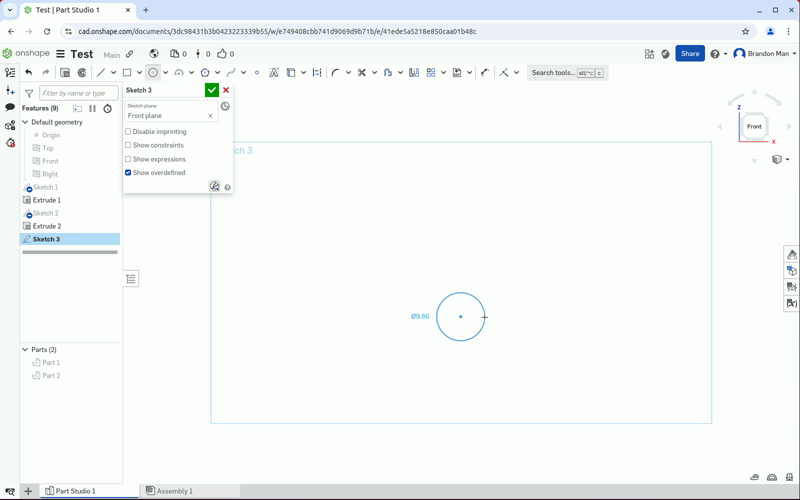
click(484, 316)
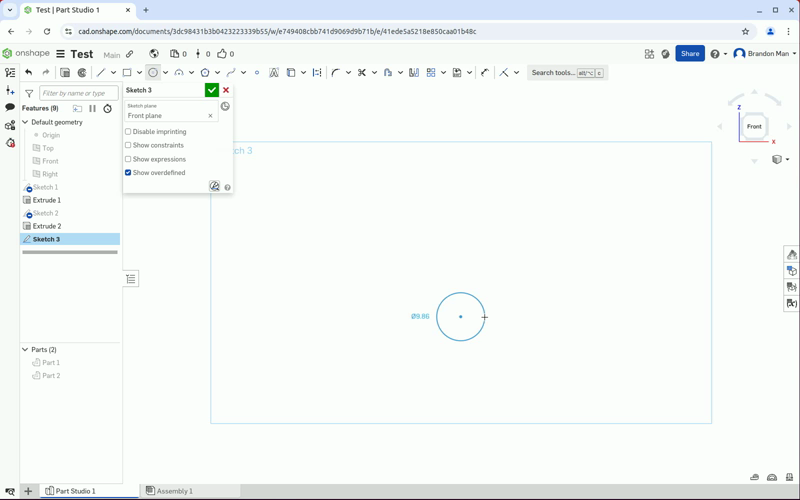
key(esc)
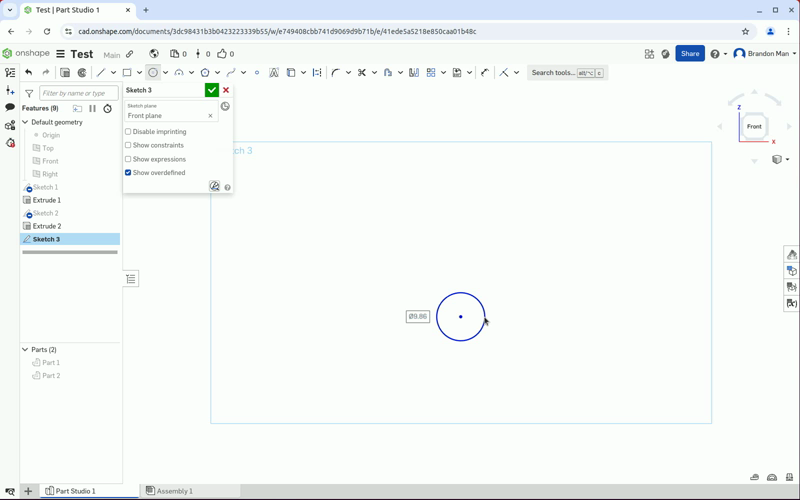
mouse_move(460, 312)
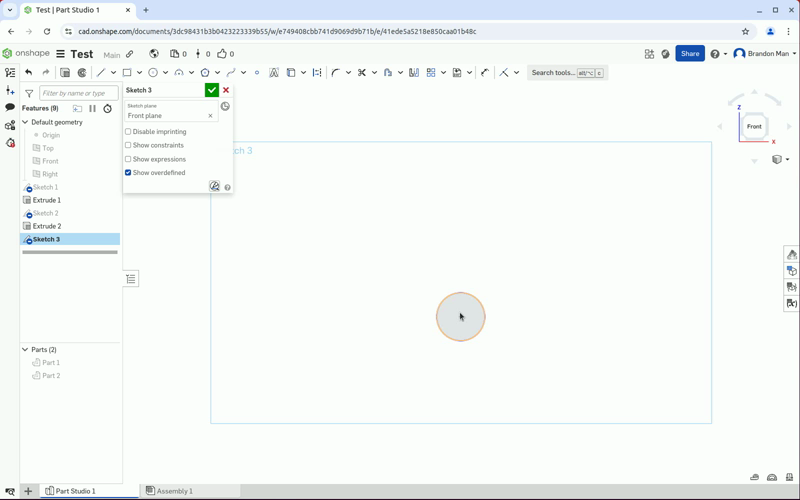
click(460, 312)
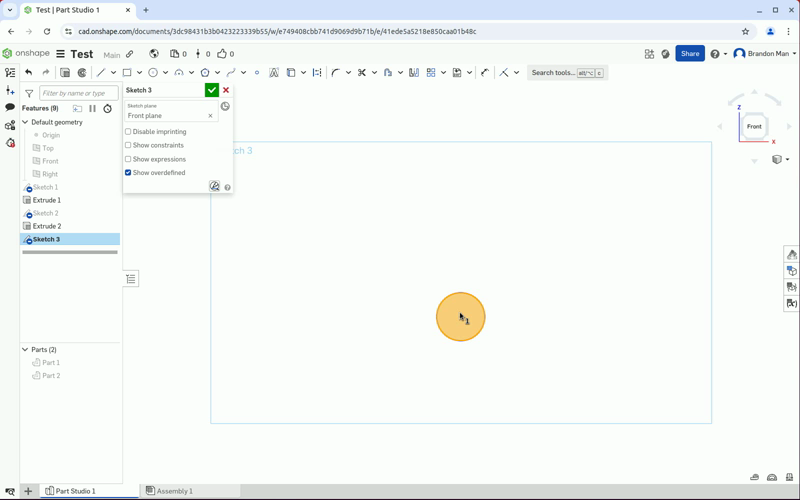
mouse_move(73, 352)
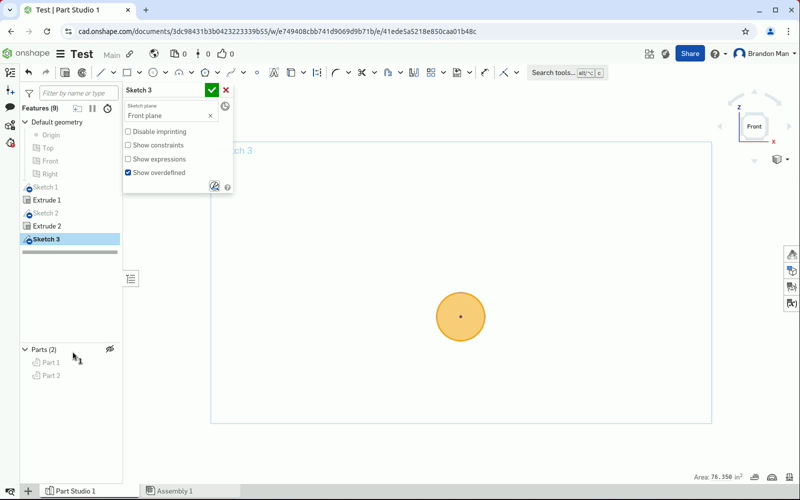
key(shift+y)
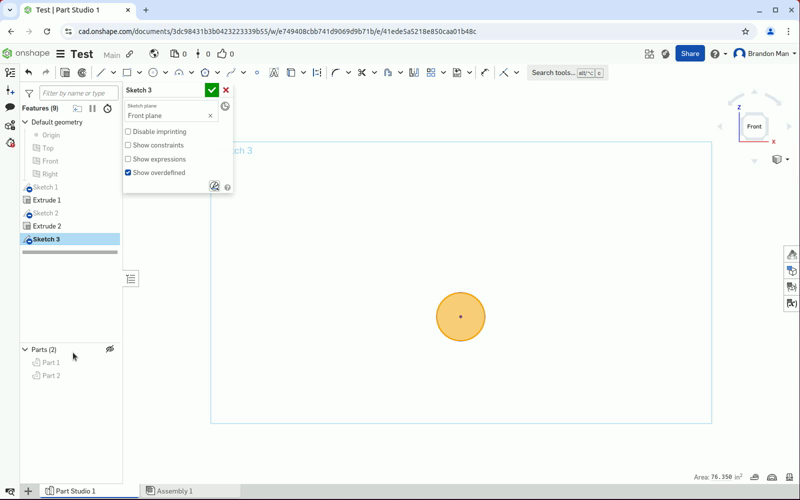
key(shift+e)
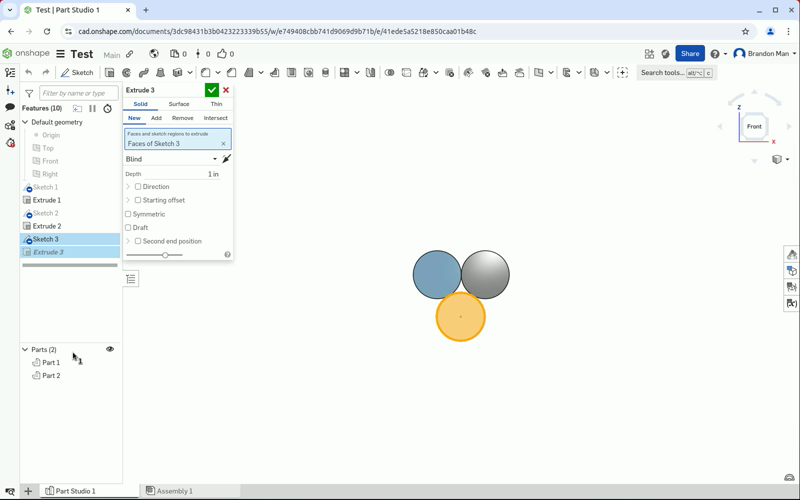
mouse_move(143, 106)
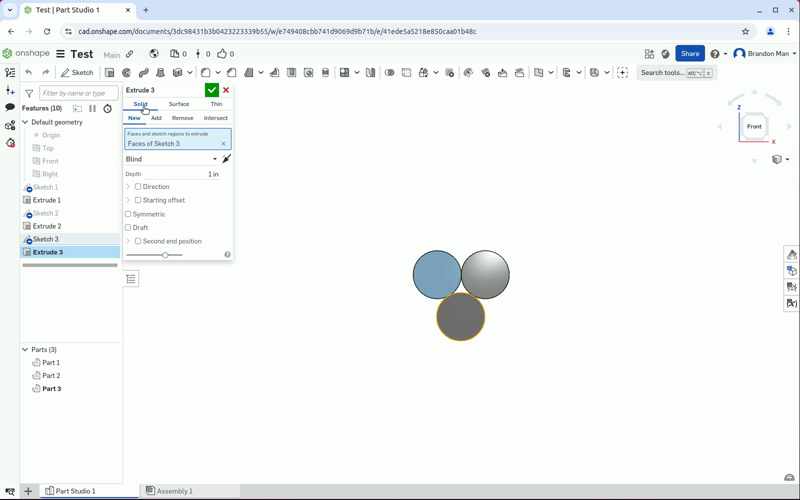
click(143, 106)
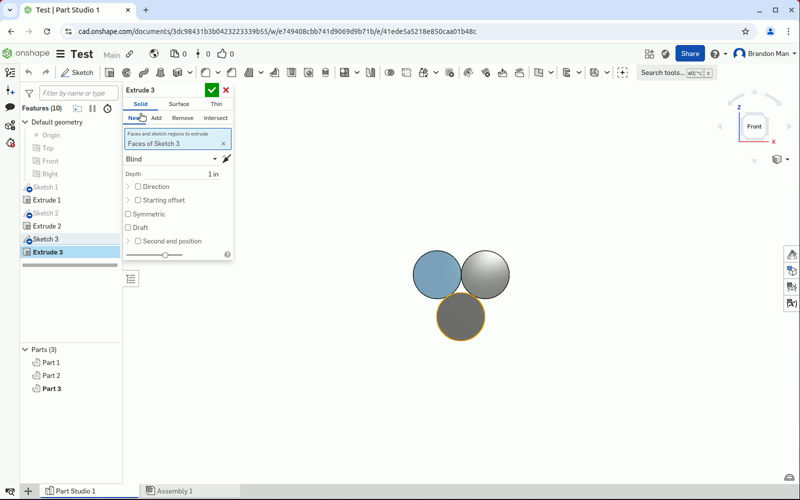
mouse_move(137, 120)
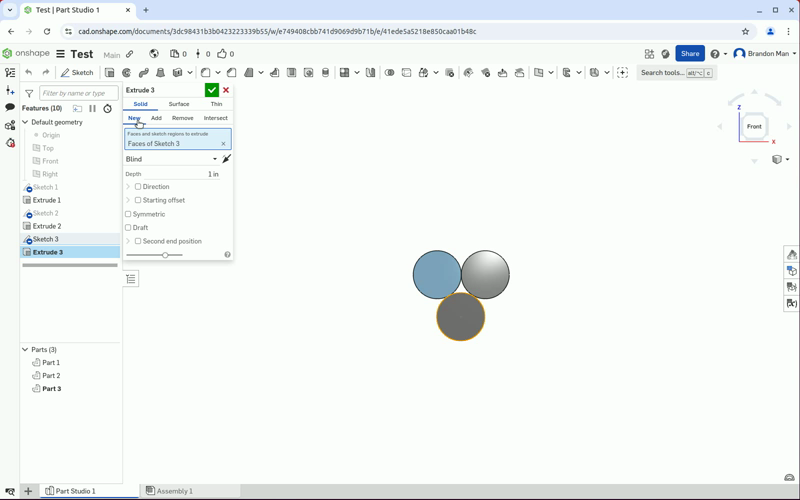
click(137, 120)
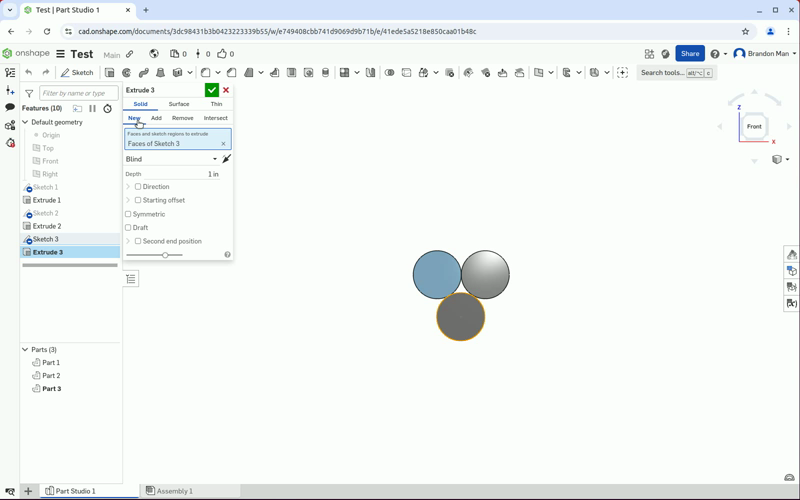
key(tab, 4)
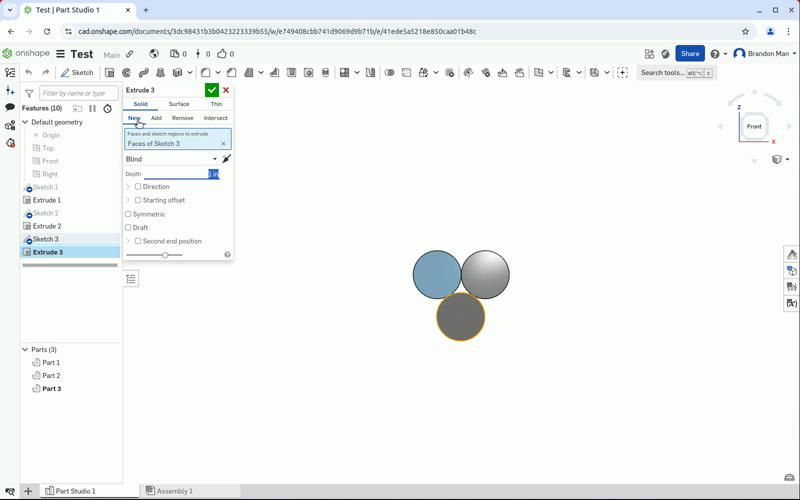
text(23.108)
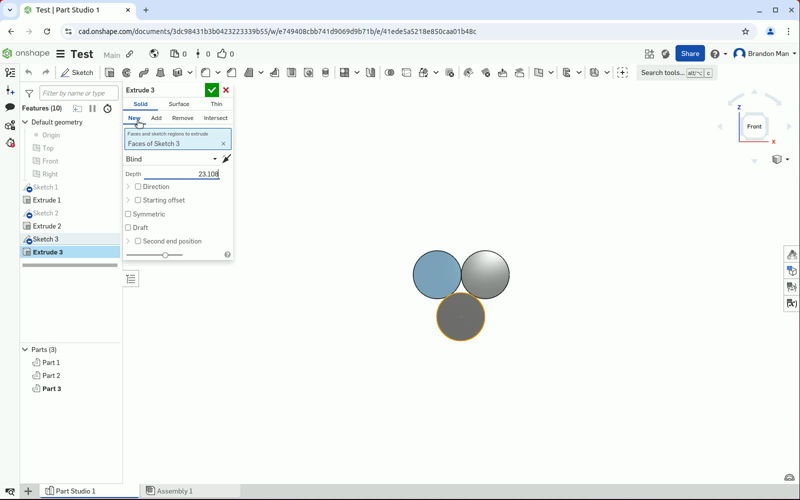
key(enter)
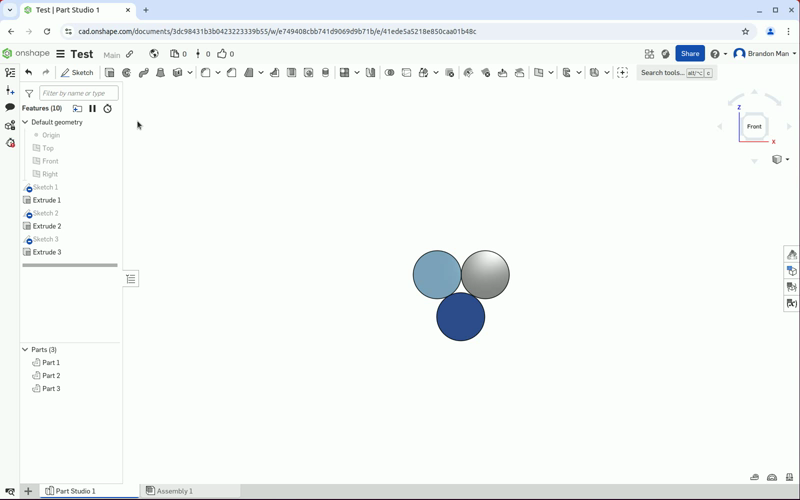
key(shift+h)
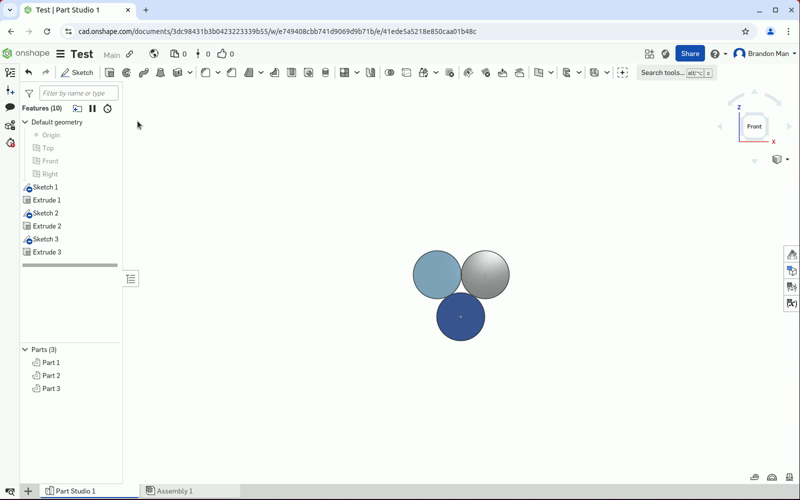
key(shift+h)
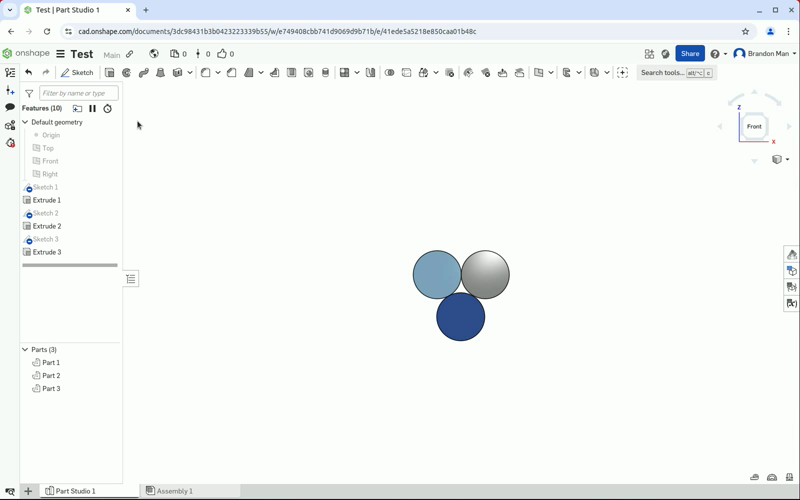
mouse_move(73, 189)
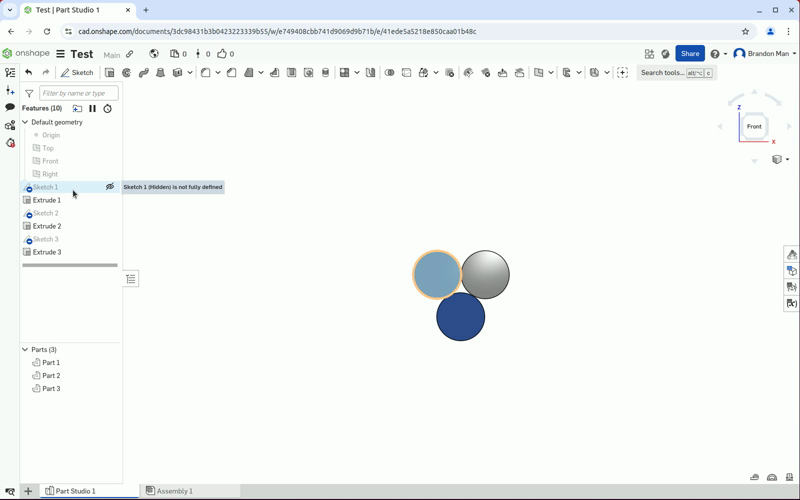
click(73, 189)
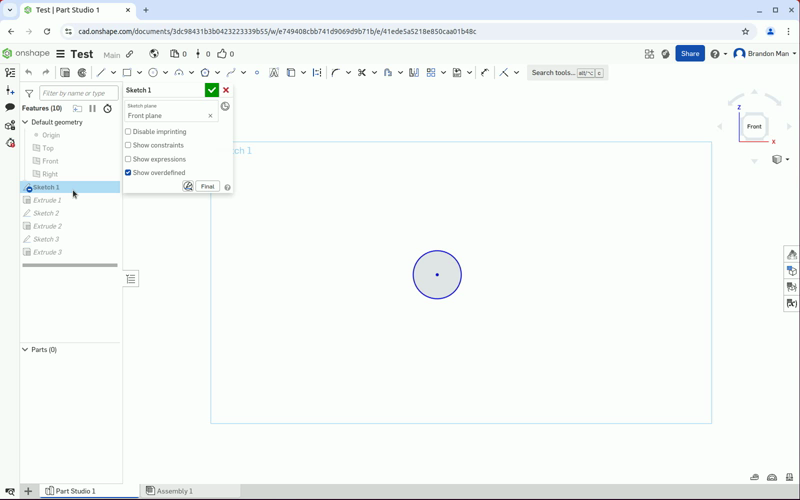
mouse_move(229, 92)
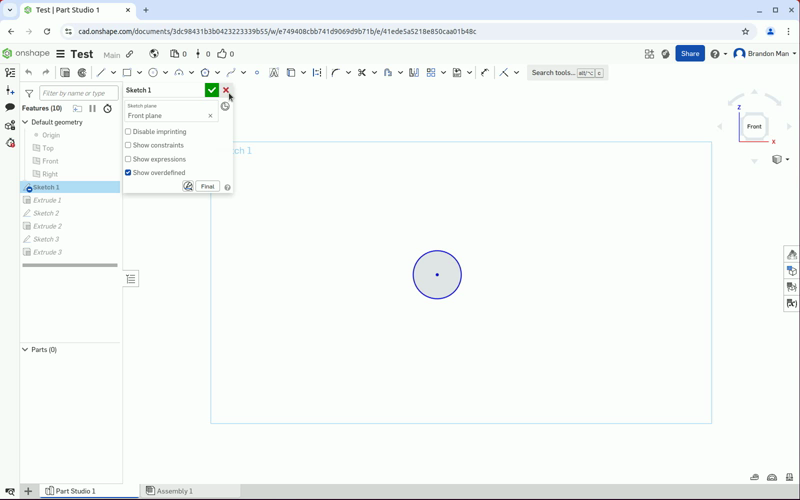
click(229, 92)
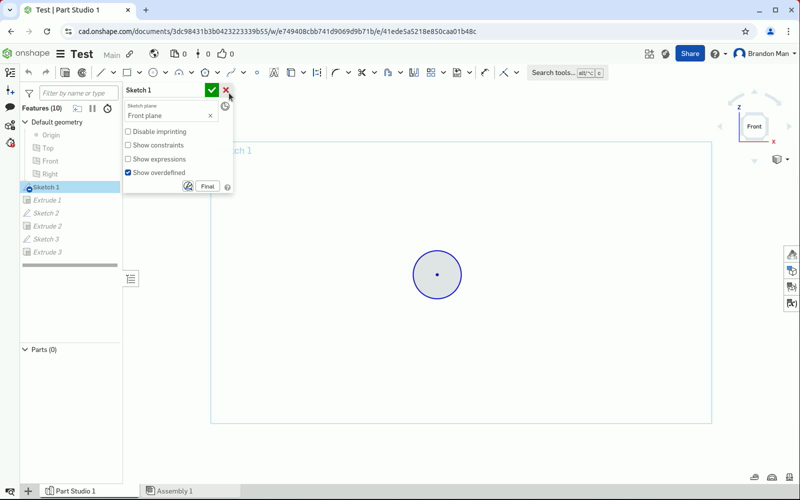
key(shift+s)
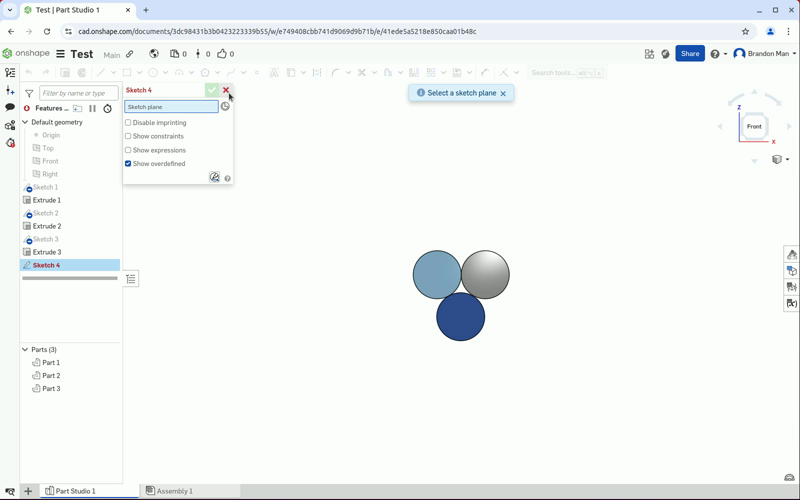
mouse_move(73, 163)
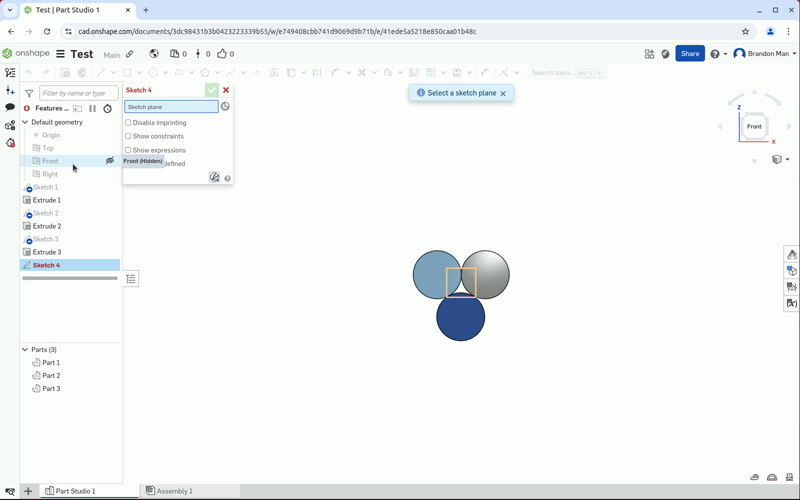
click(73, 163)
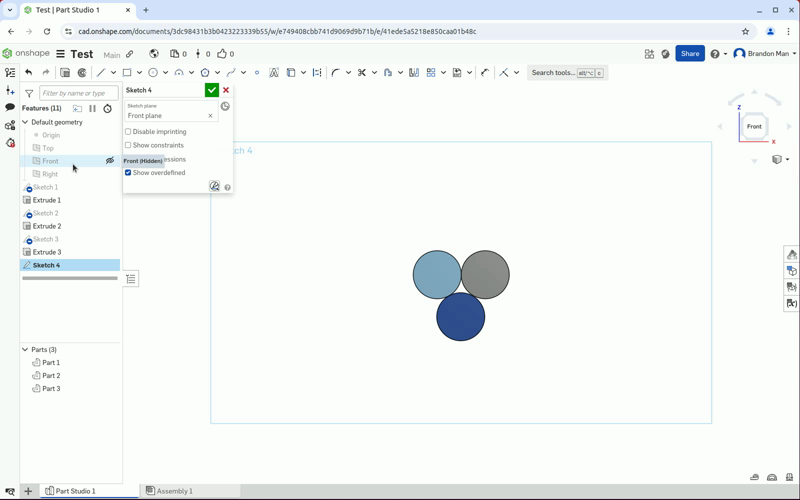
mouse_move(73, 352)
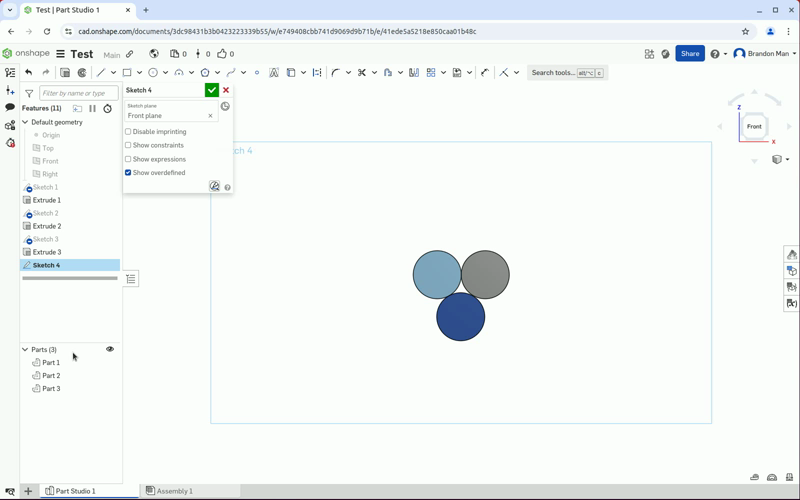
key(y)
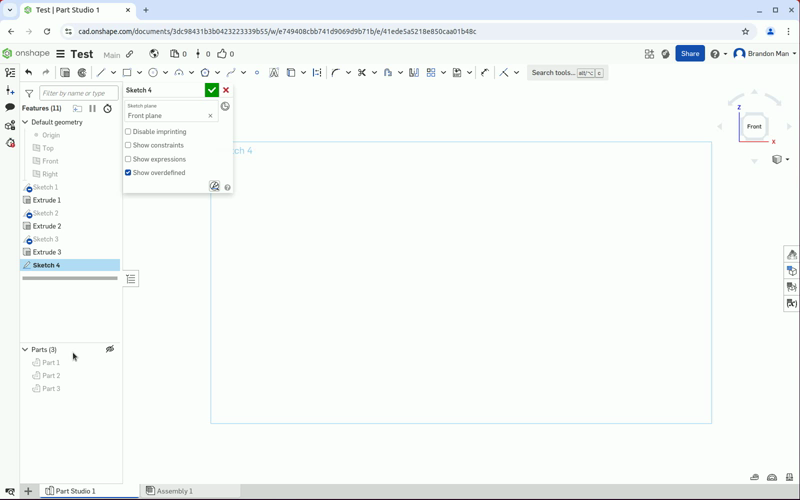
key(c)
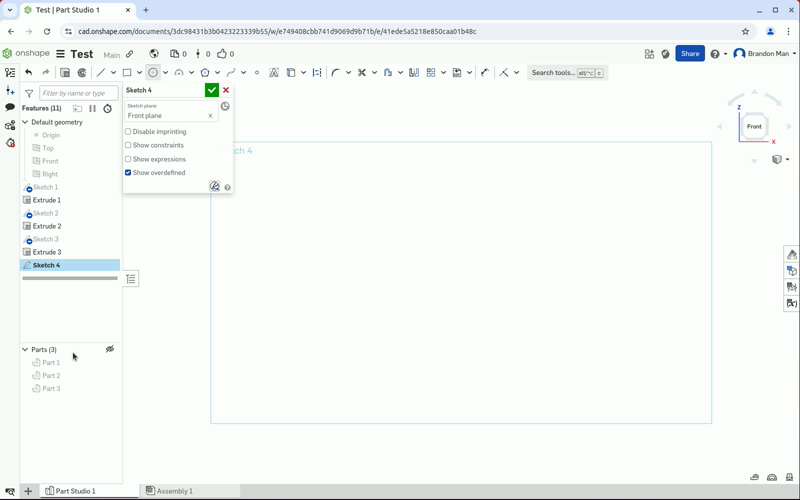
key_down(shift)
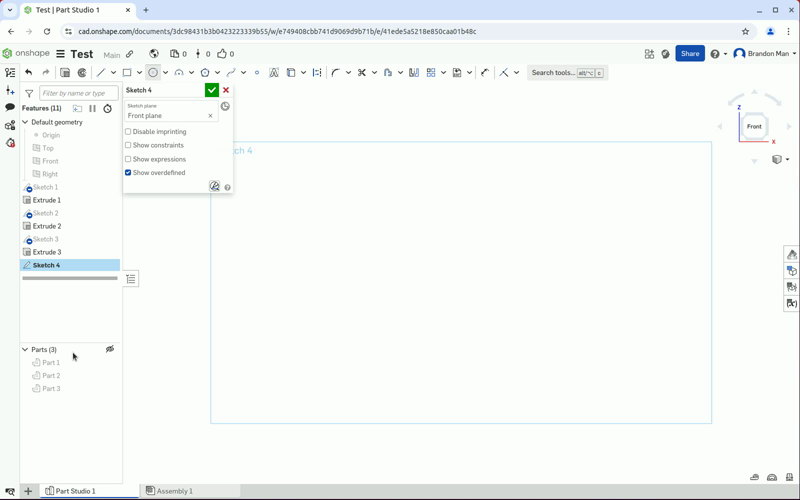
mouse_move(510, 316)
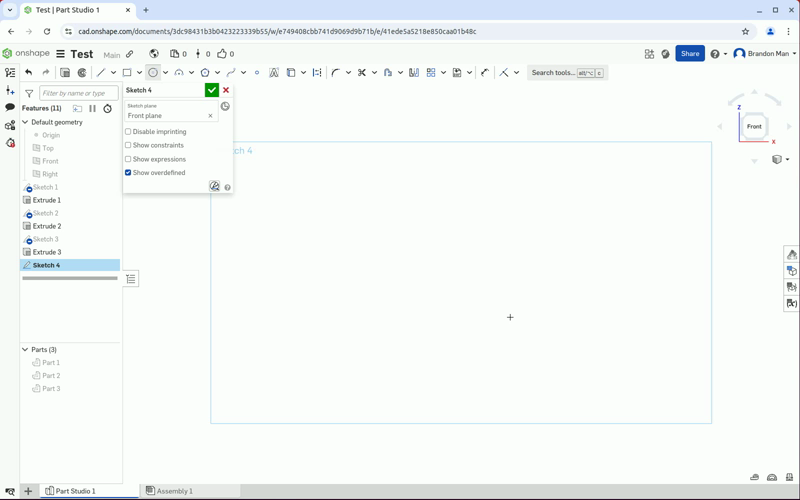
click(510, 316)
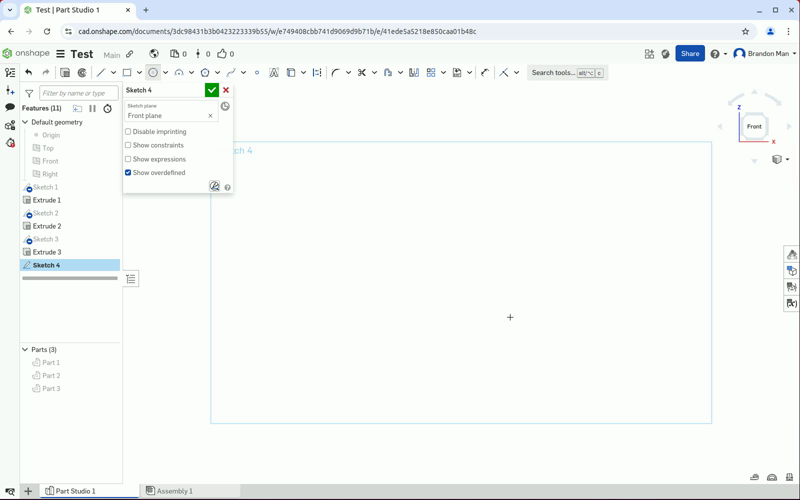
key_up(shift)
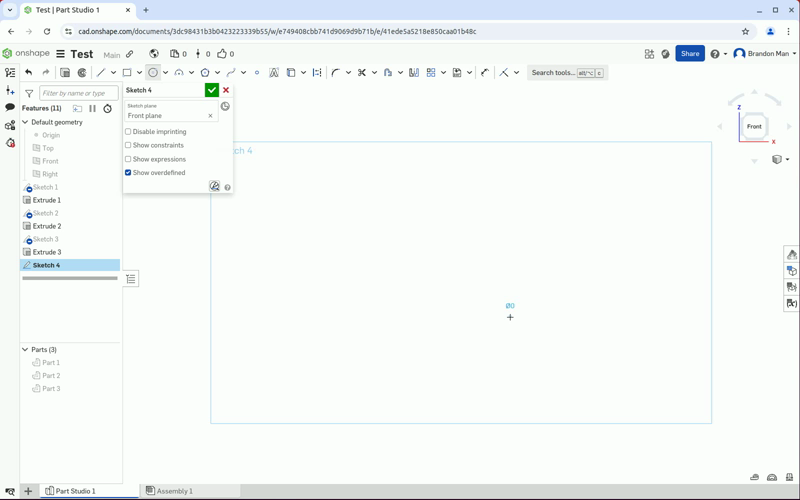
mouse_move(534, 316)
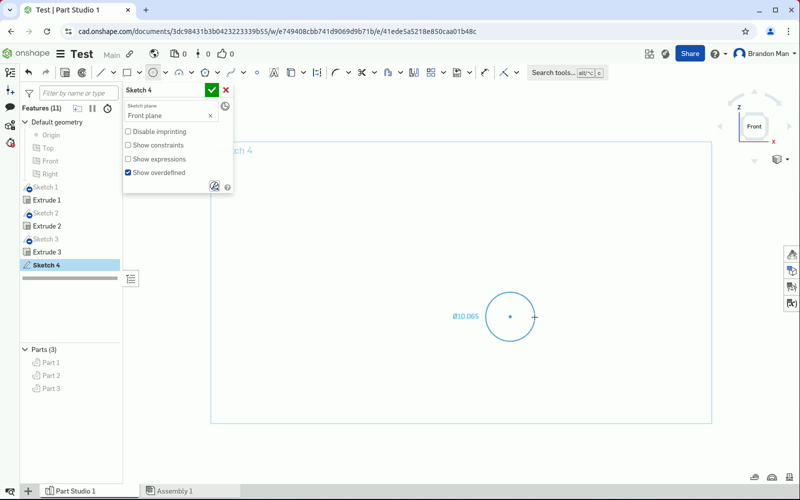
click(534, 316)
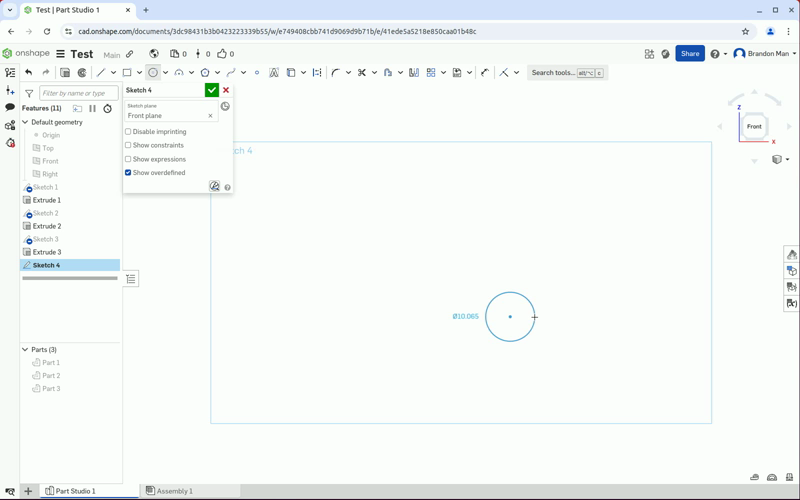
key(esc)
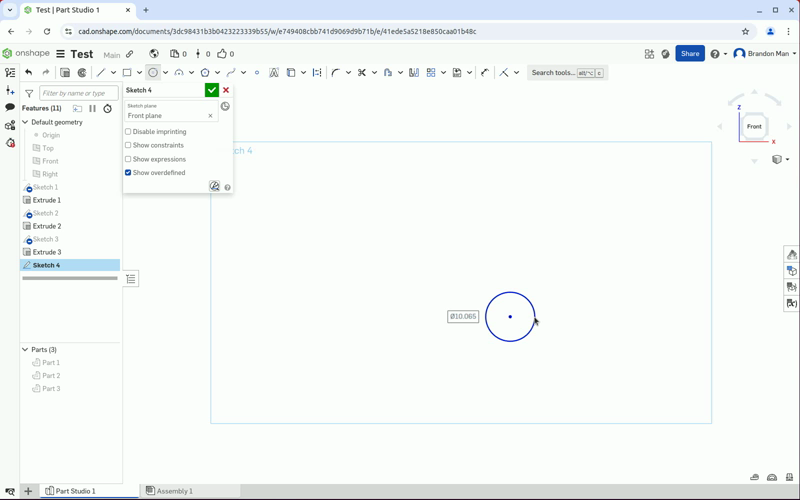
mouse_move(521, 334)
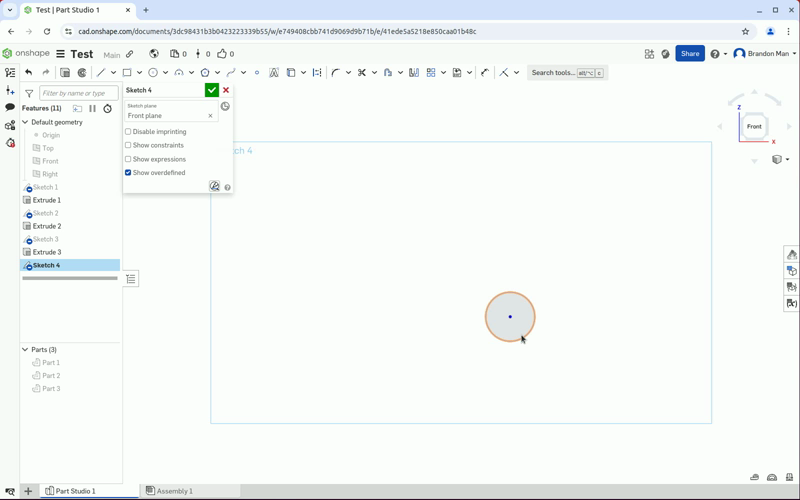
click(521, 334)
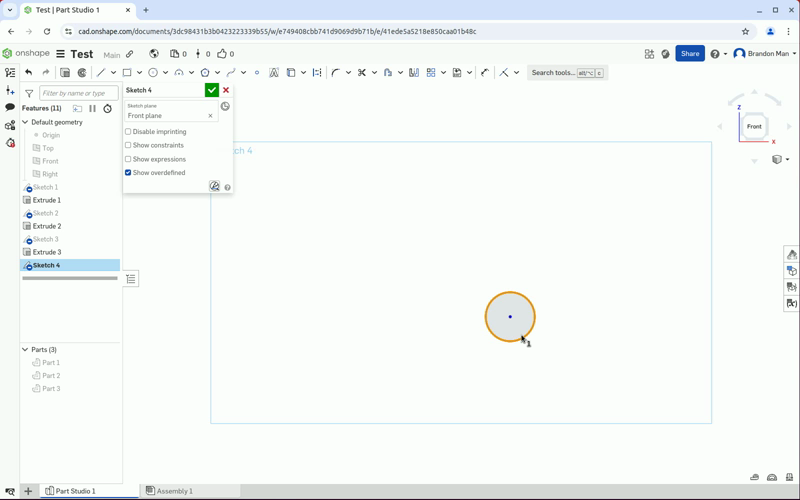
mouse_move(73, 352)
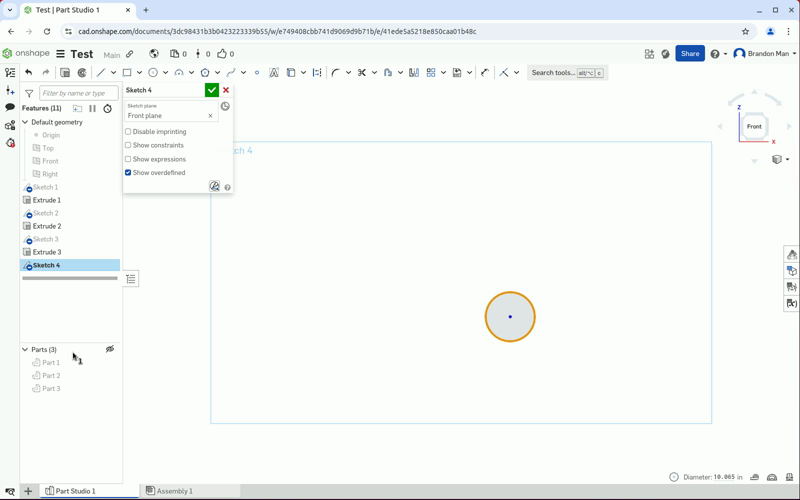
key(shift+y)
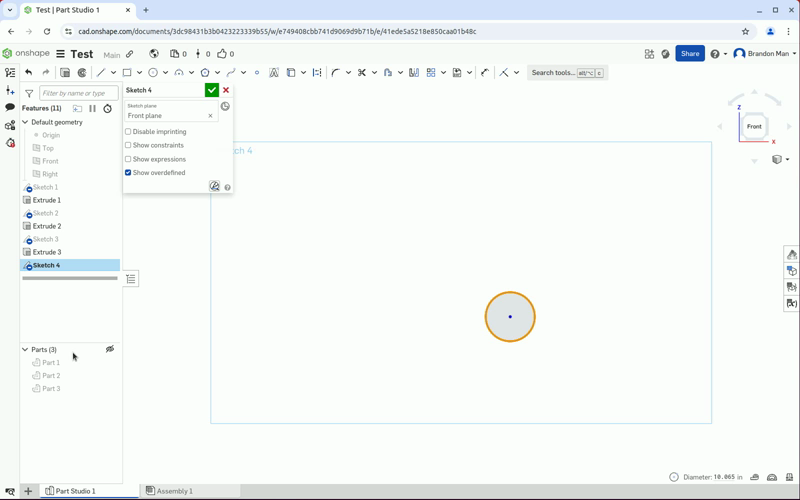
key(shift+e)
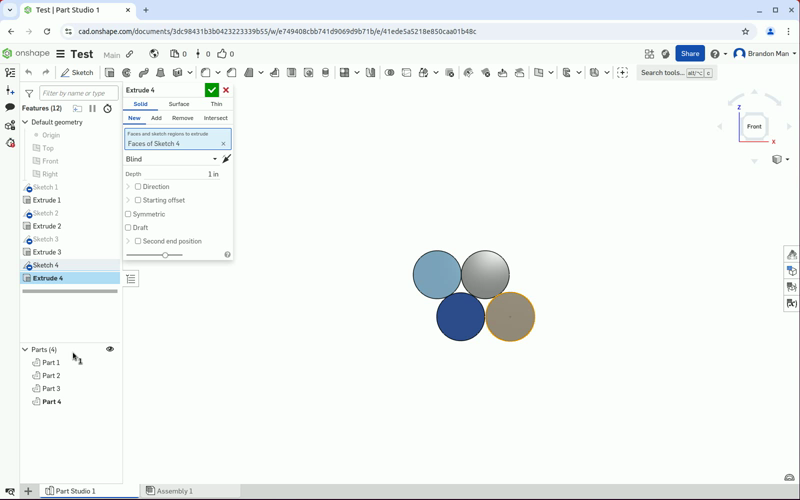
mouse_move(143, 106)
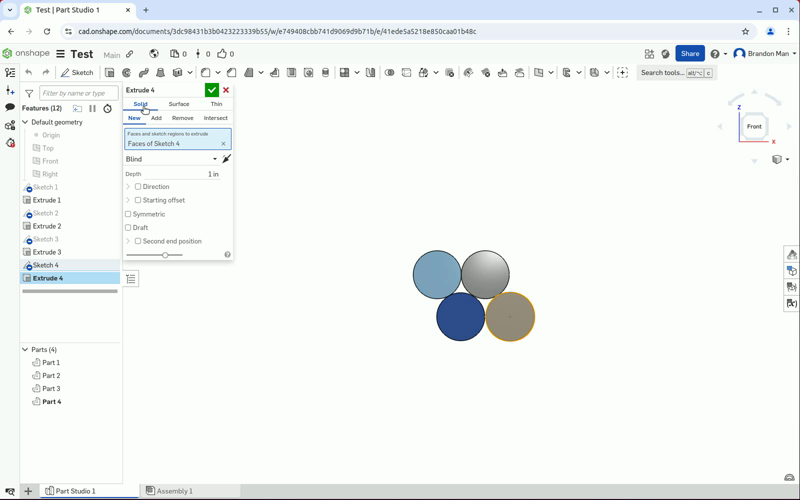
click(143, 106)
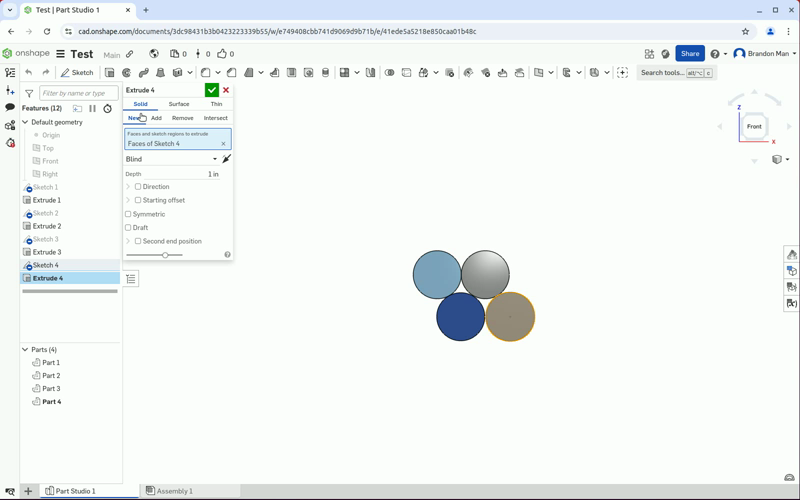
mouse_move(137, 120)
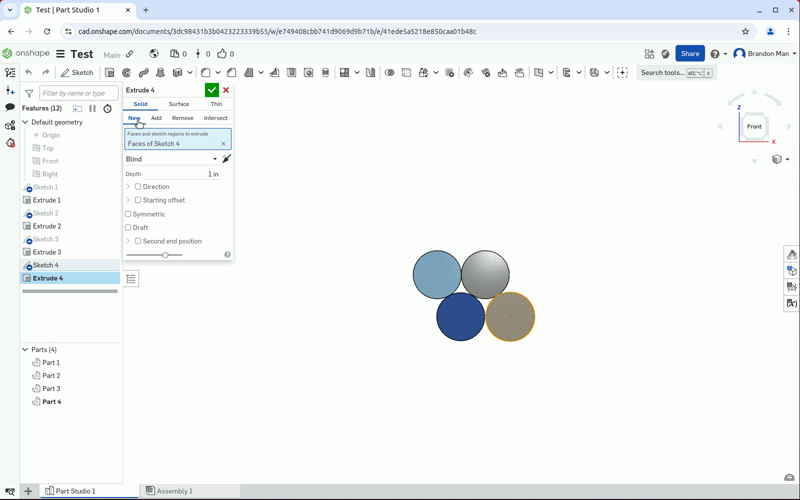
click(137, 120)
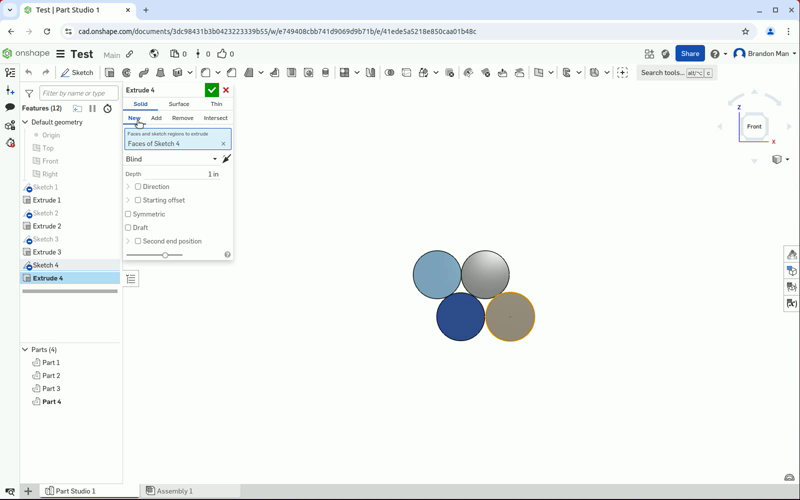
key(tab, 4)
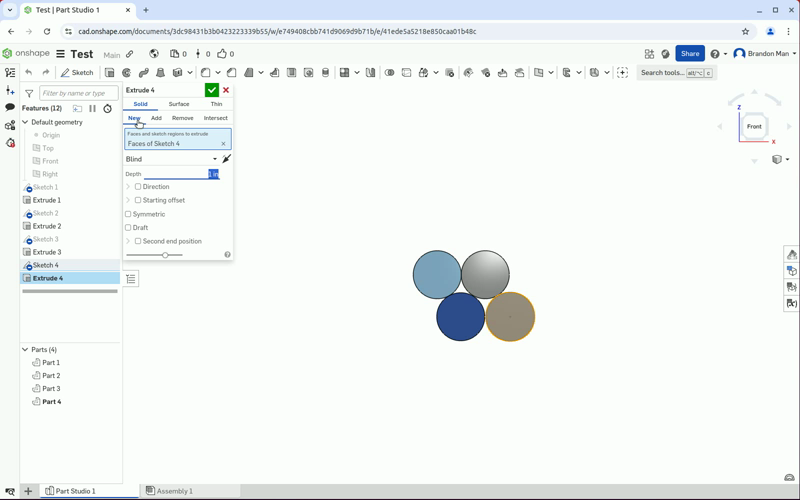
text(23.108)
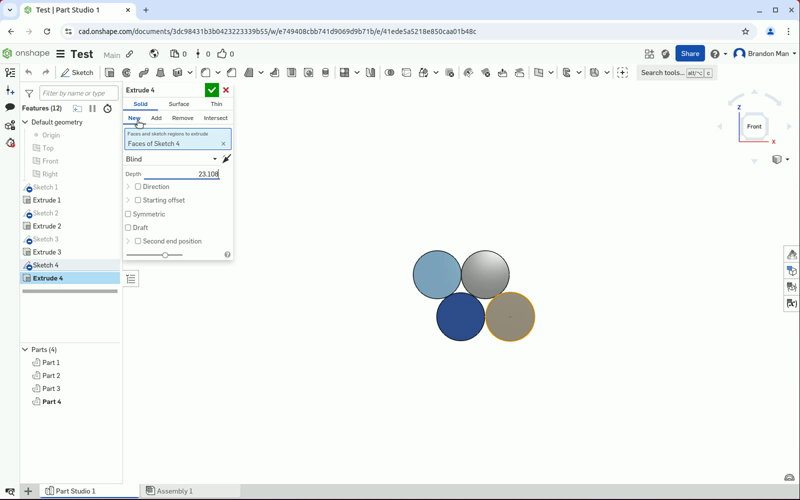
key(enter)
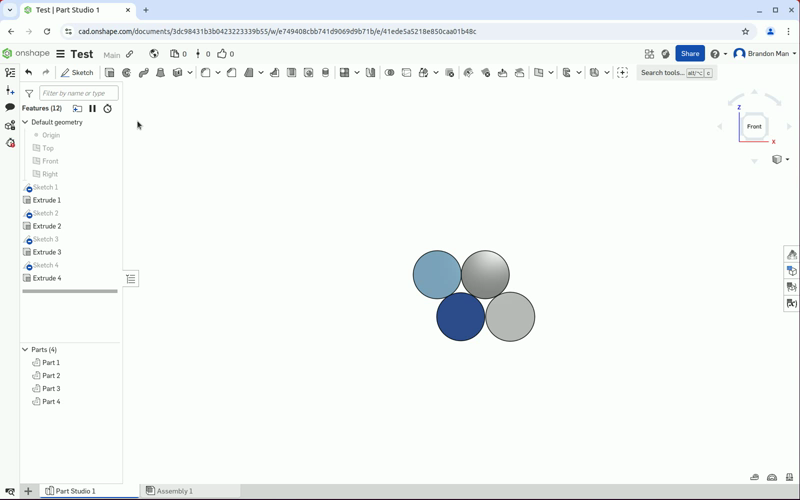
key(shift+h)
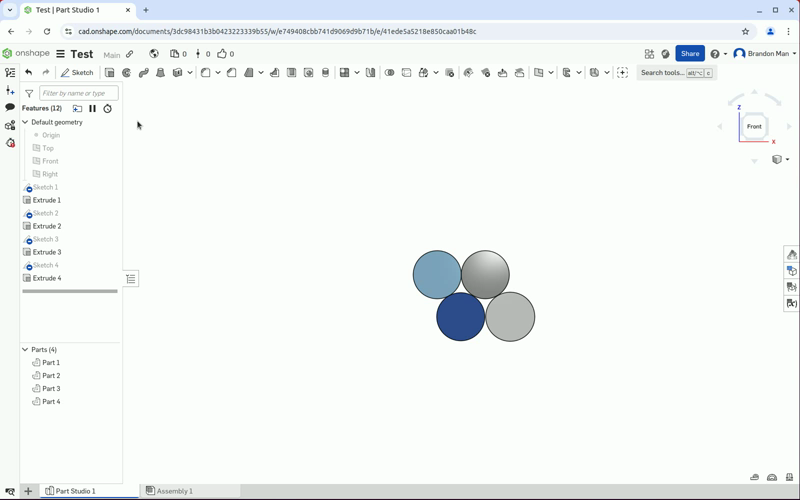
key(shift+h)
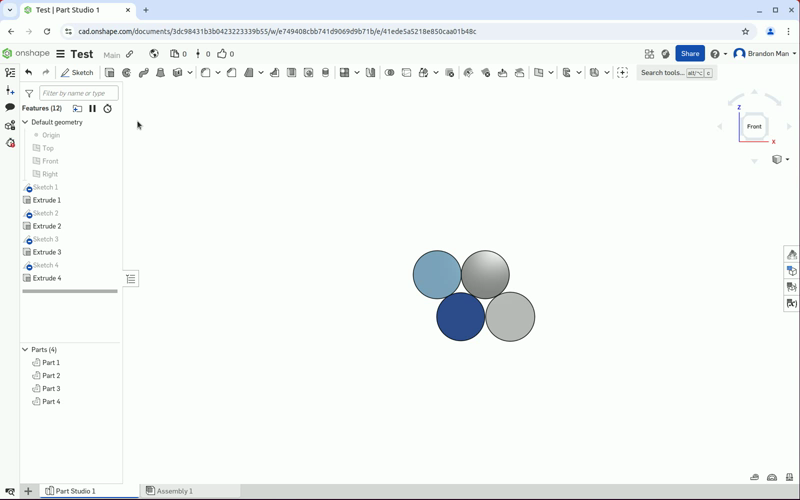
mouse_move(73, 189)
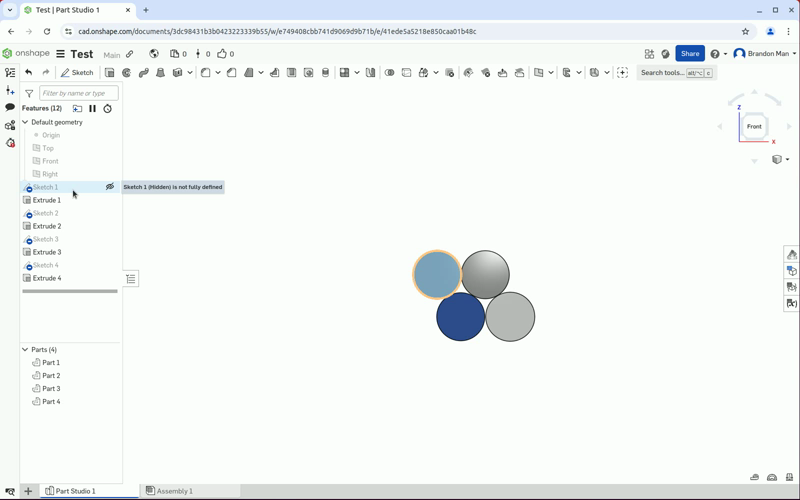
click(73, 189)
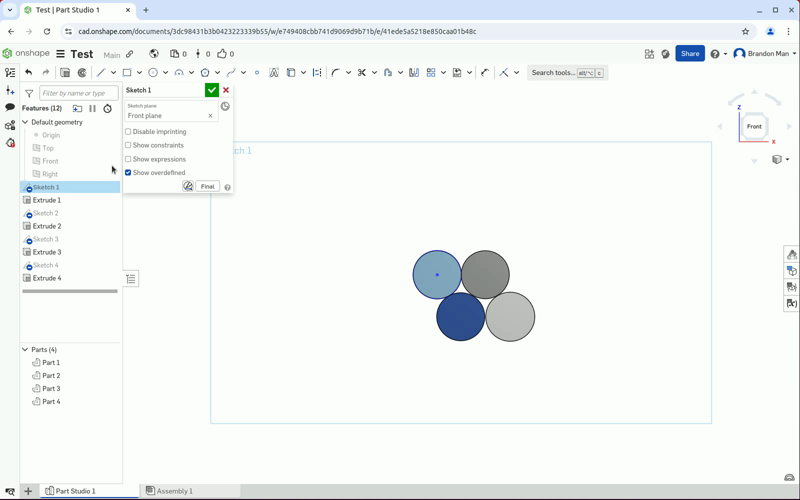
mouse_move(229, 92)
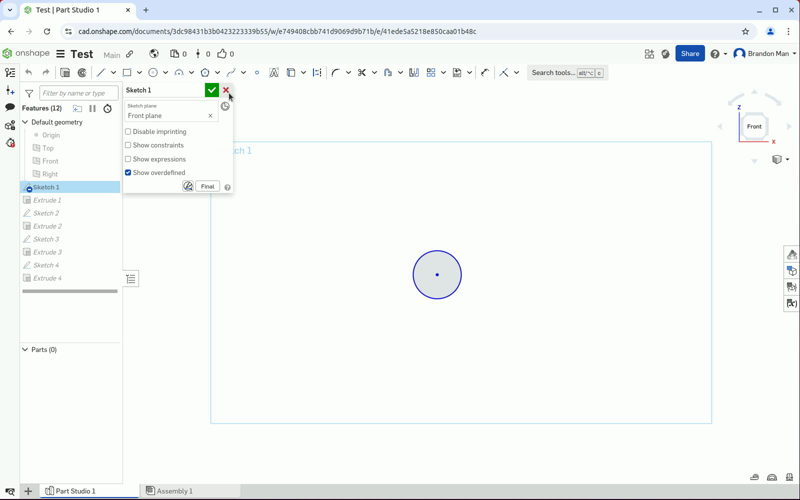
click(229, 92)
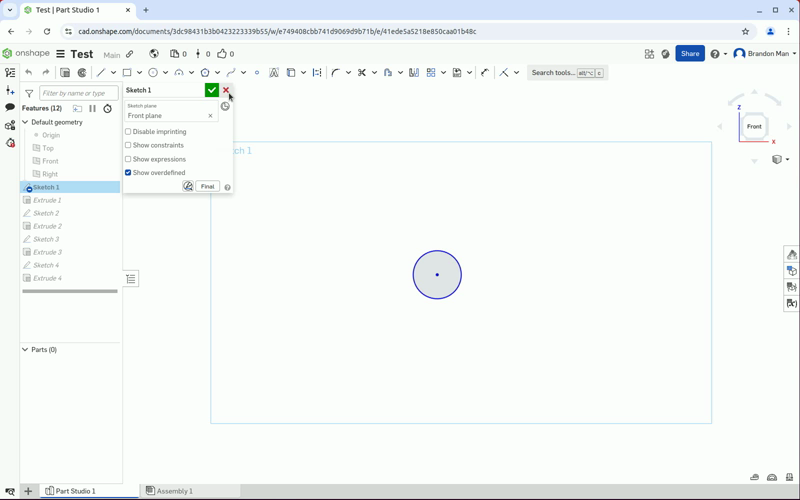
key(shift+s)
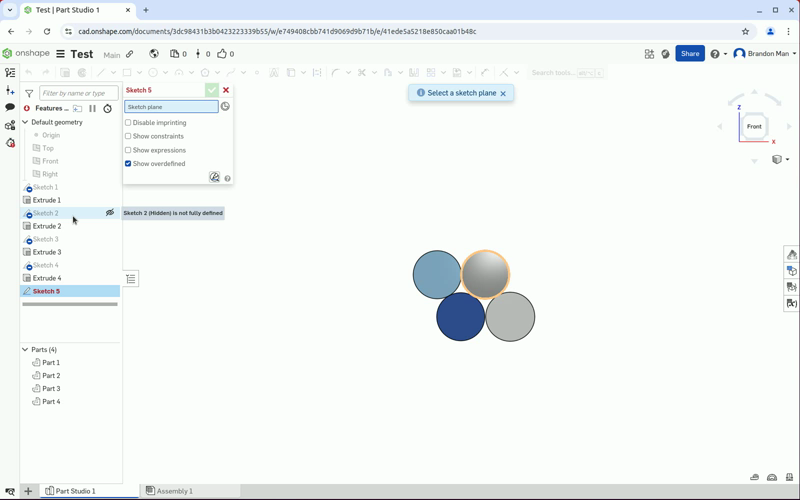
scroll(3)
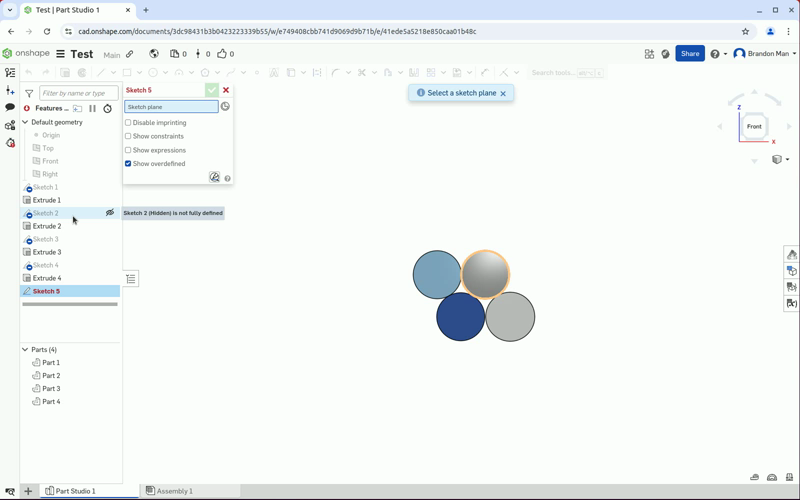
mouse_move(73, 163)
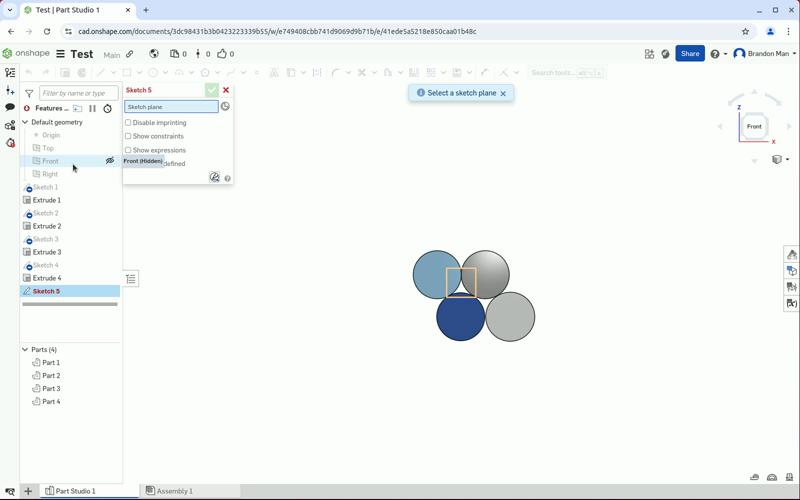
click(73, 163)
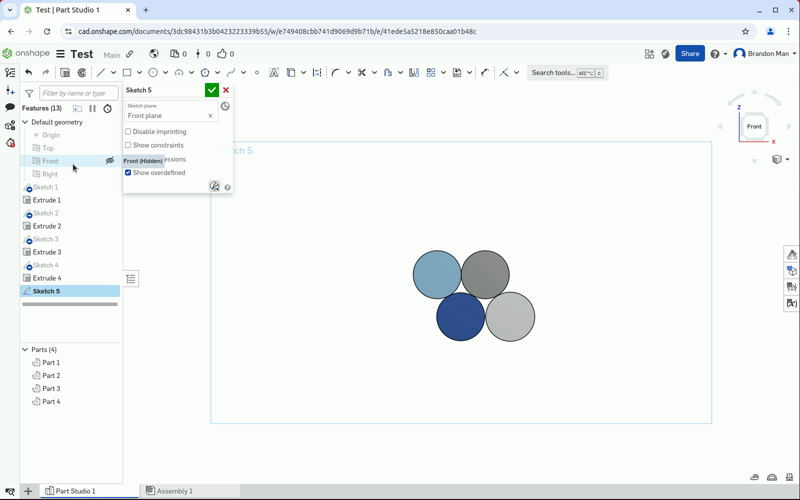
mouse_move(73, 352)
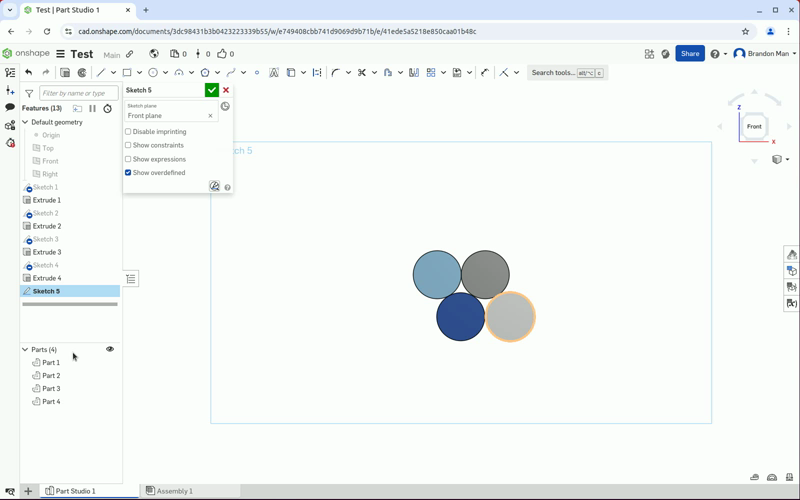
key(y)
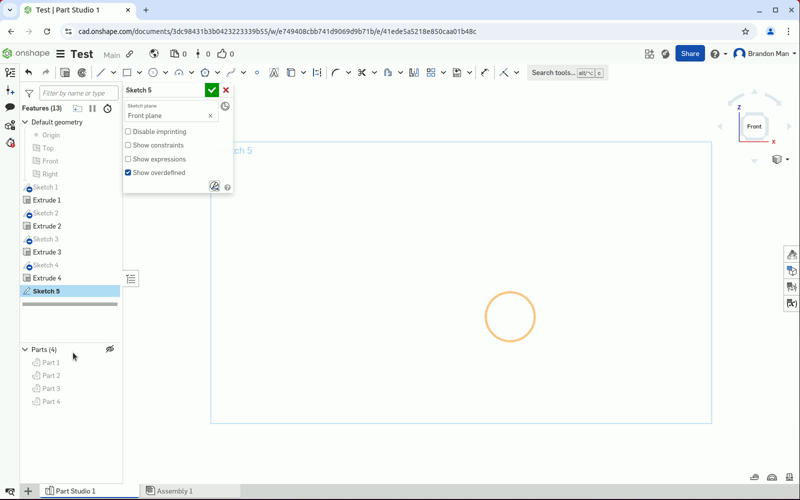
key(c)
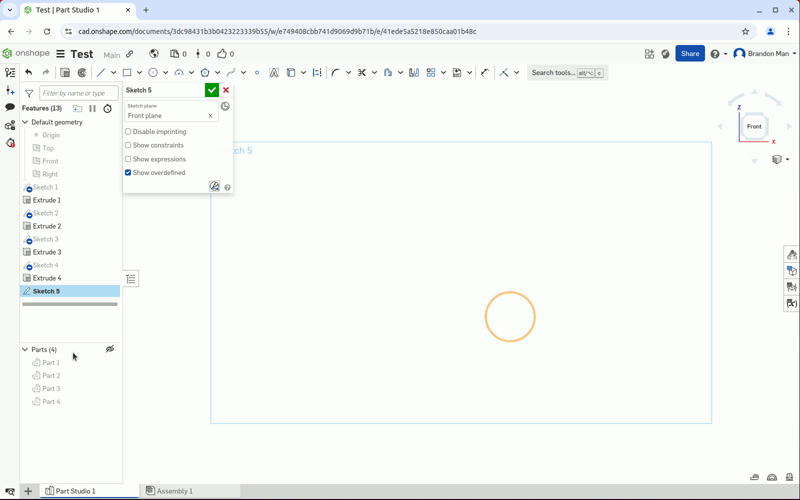
key_down(shift)
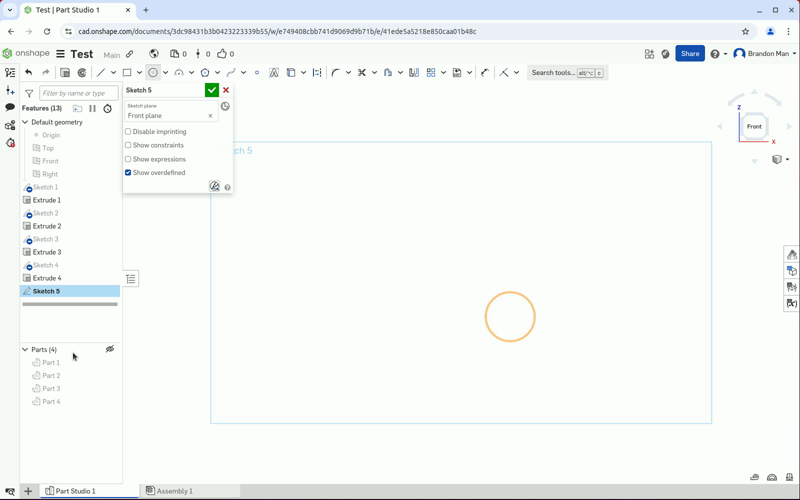
mouse_move(412, 316)
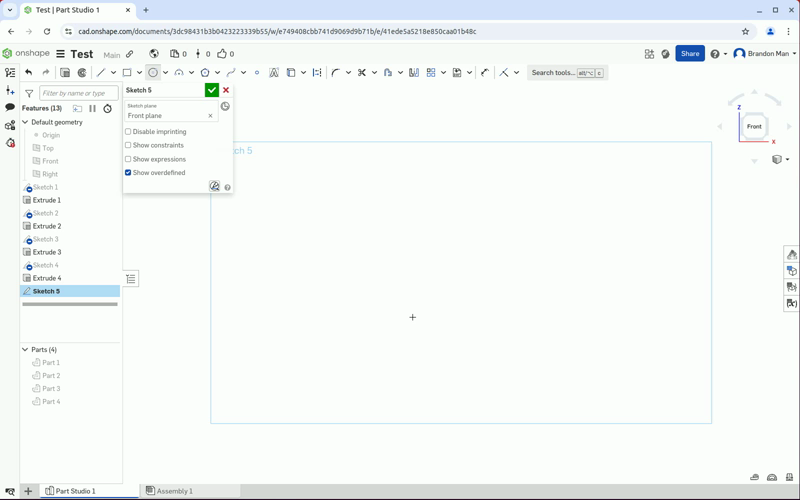
click(412, 316)
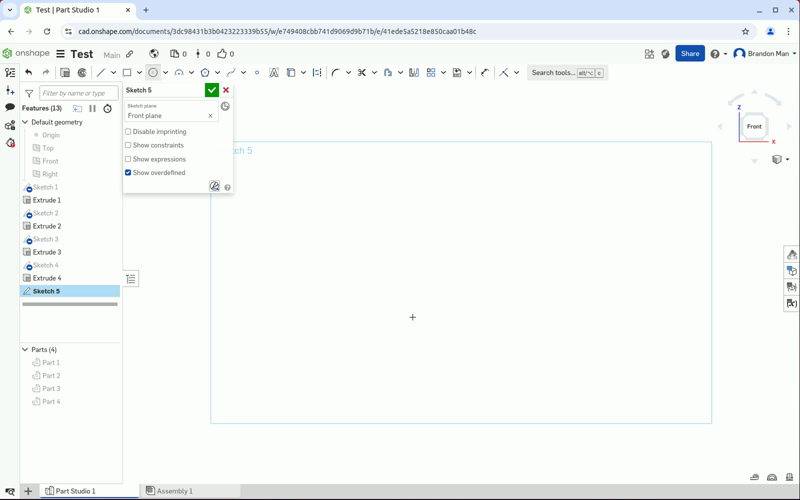
key_up(shift)
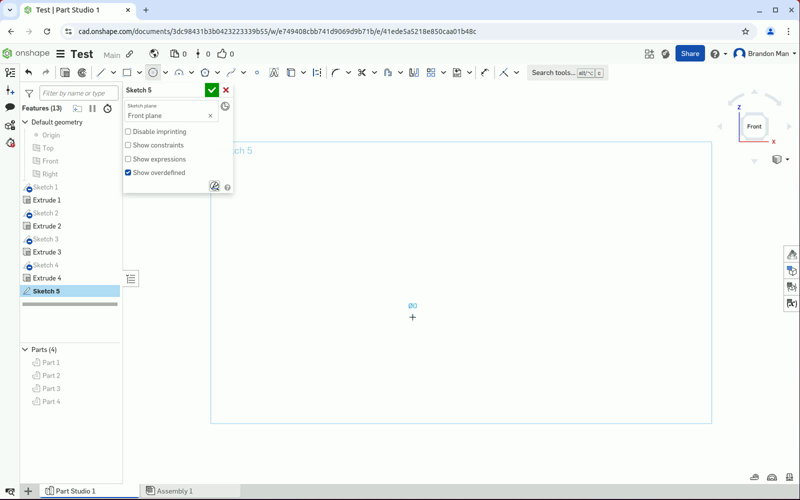
mouse_move(436, 316)
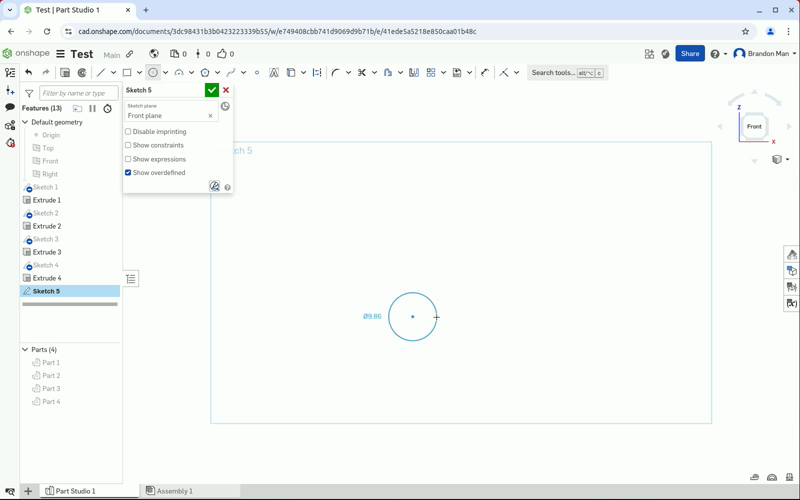
click(436, 316)
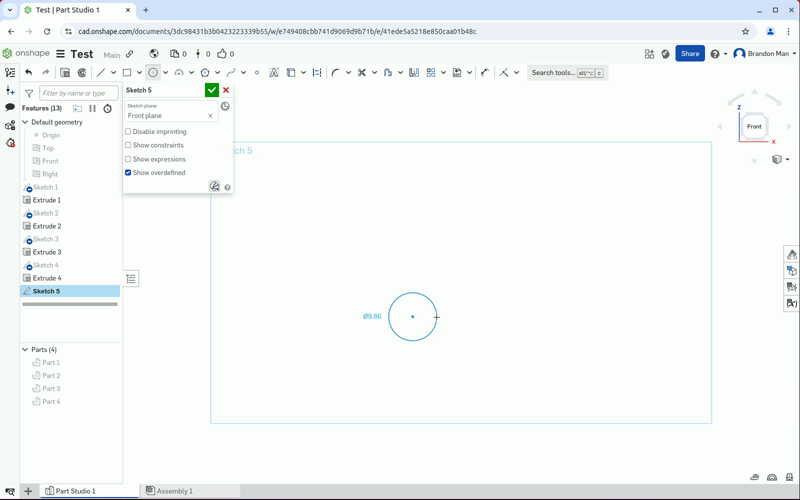
key(esc)
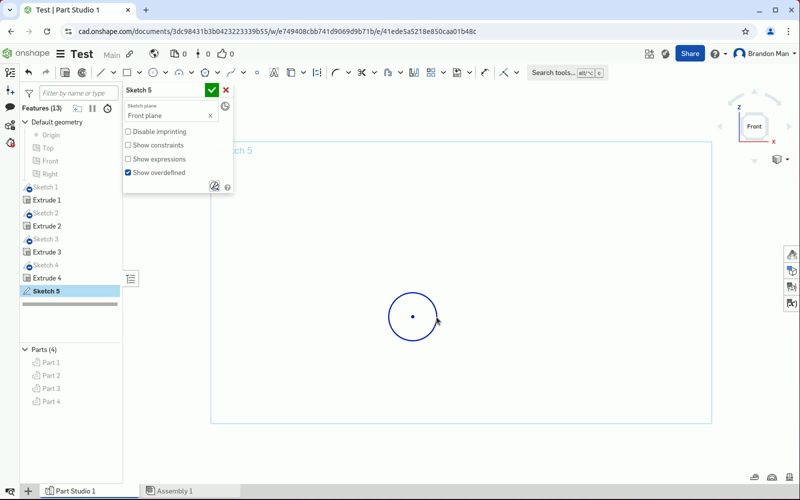
mouse_move(406, 330)
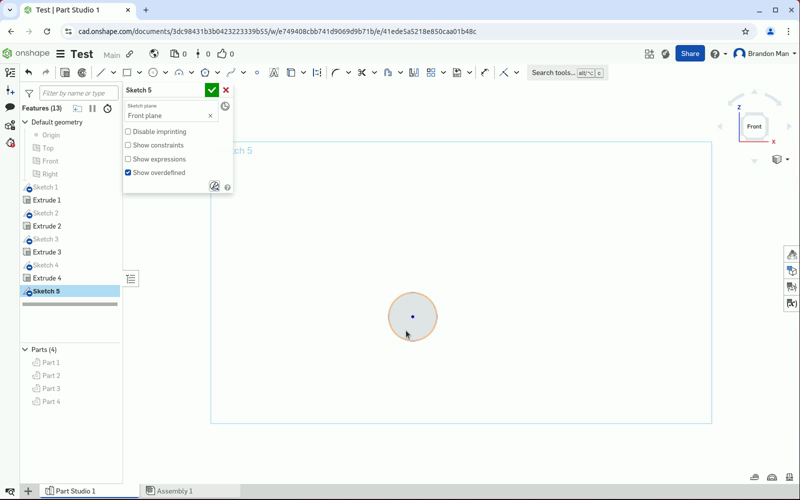
click(406, 330)
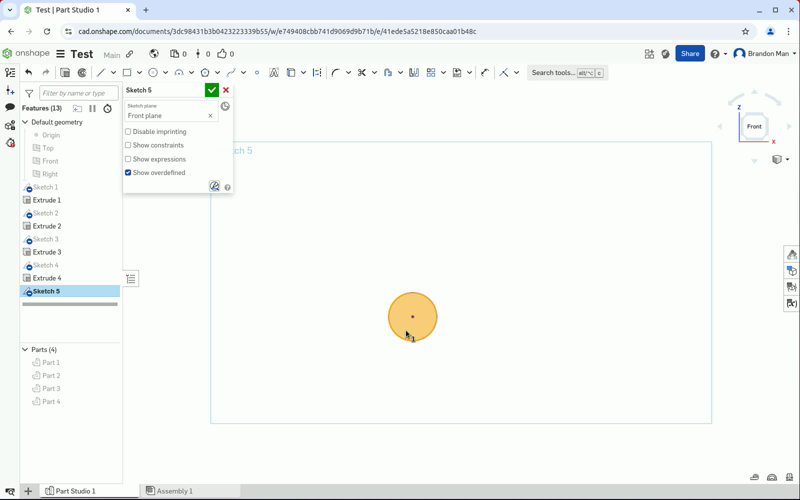
mouse_move(73, 352)
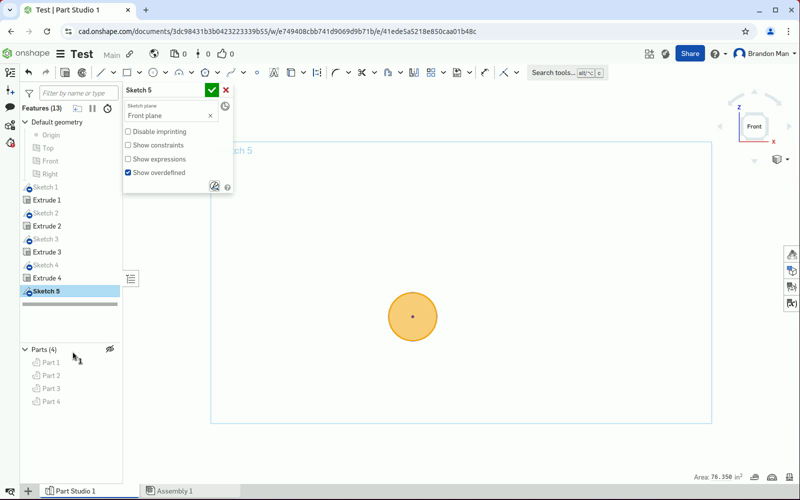
key(shift+y)
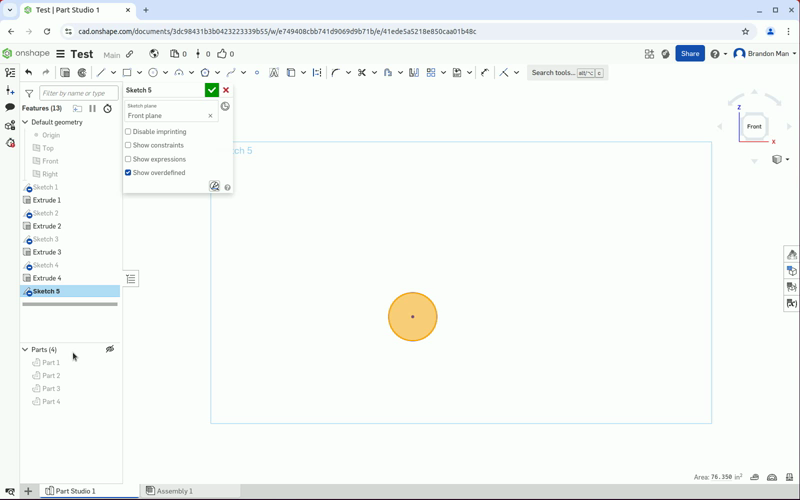
key(shift+e)
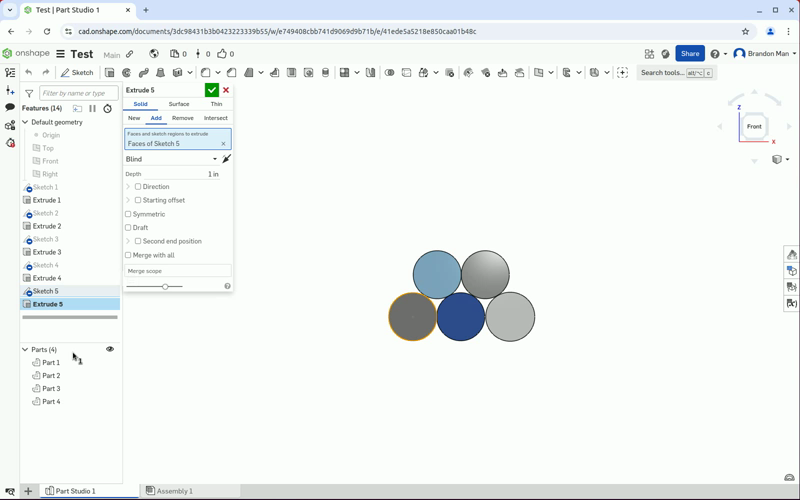
mouse_move(143, 106)
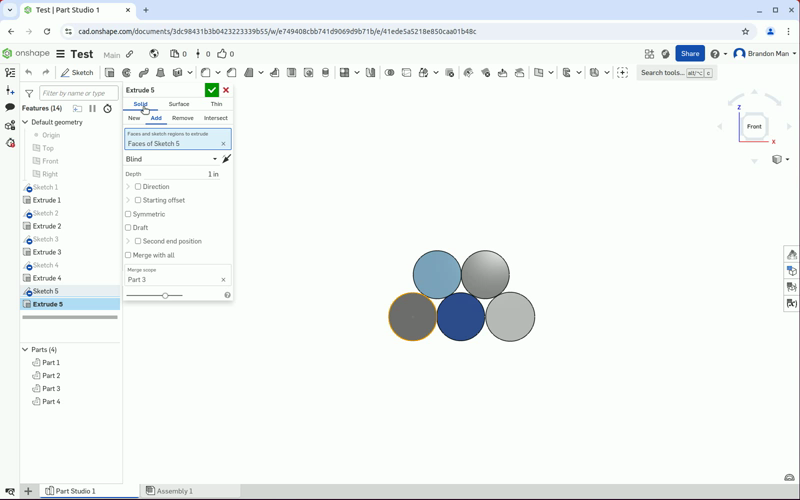
click(143, 106)
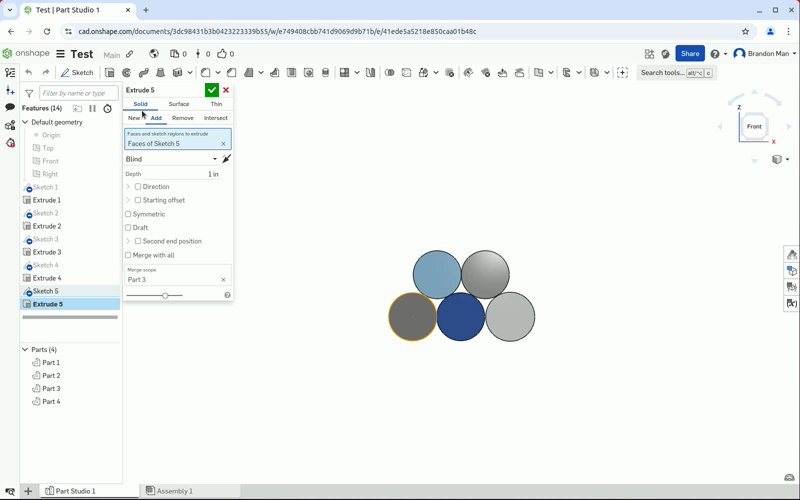
mouse_move(137, 120)
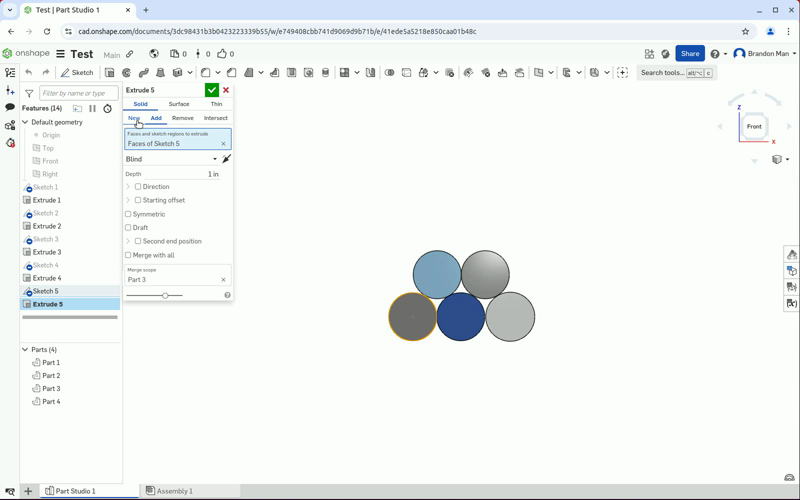
click(137, 120)
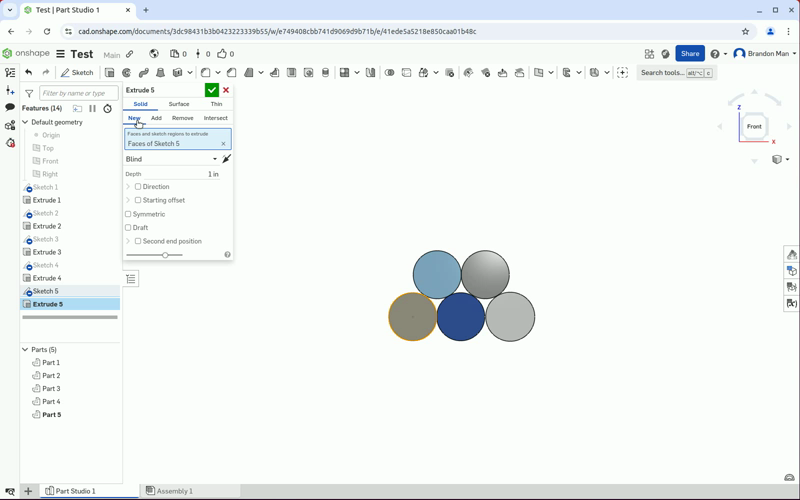
key(tab, 4)
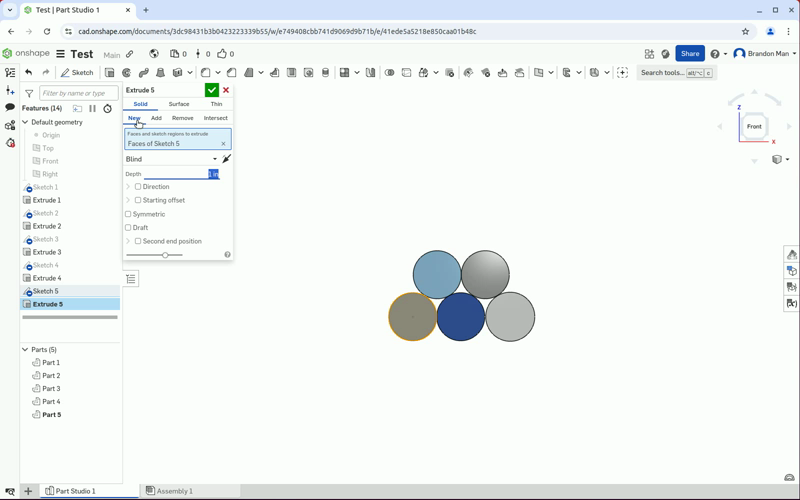
text(23.108)
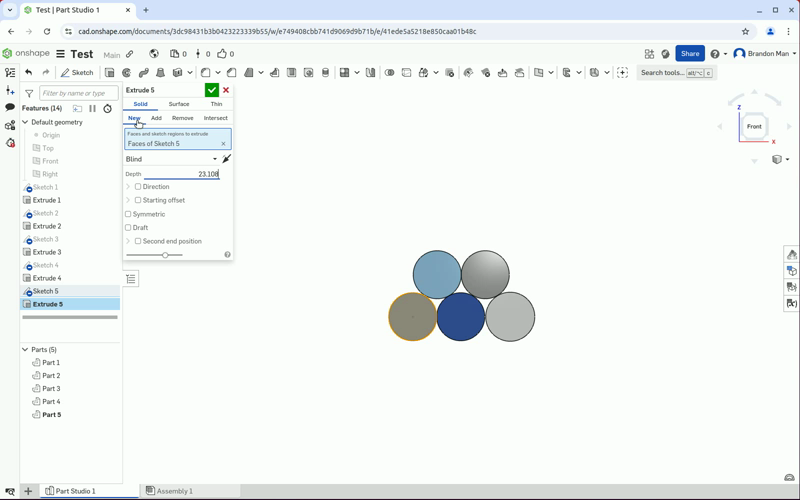
key(enter)
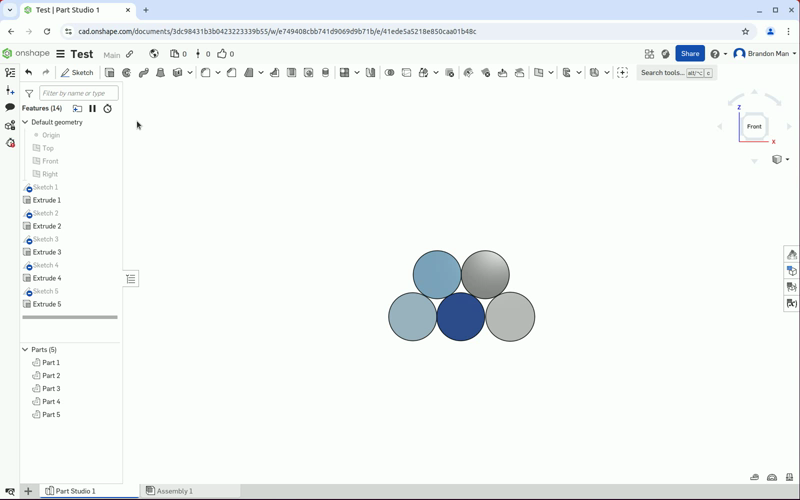
key(shift+h)
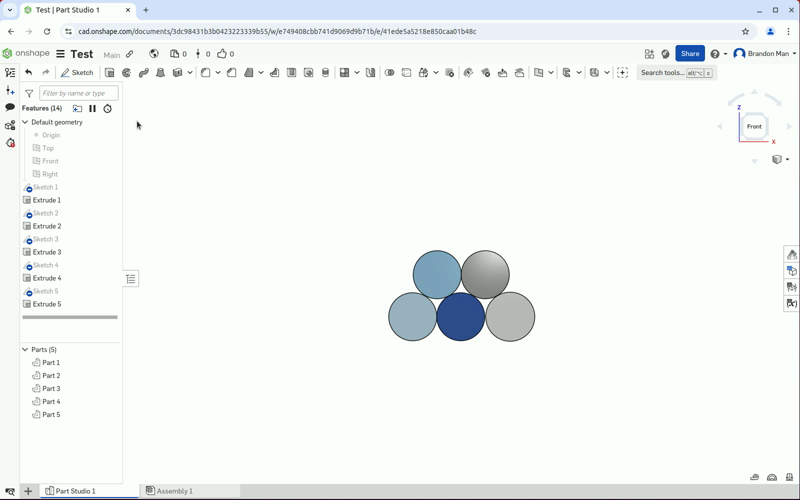
key(shift+h)
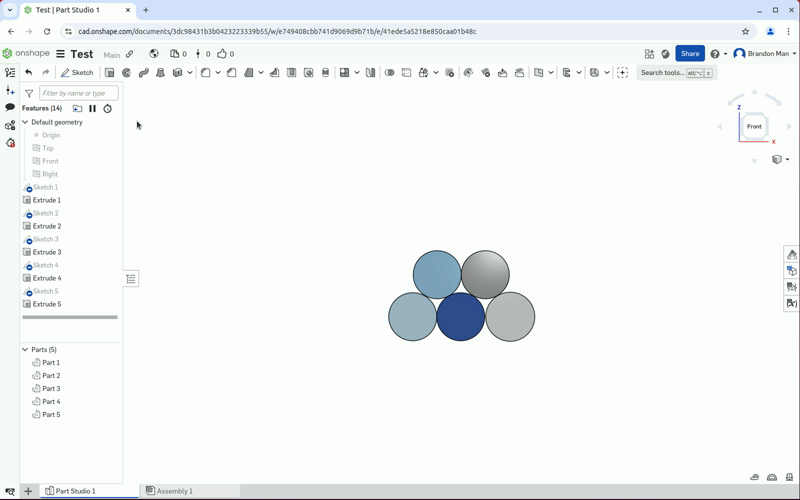
mouse_move(73, 189)
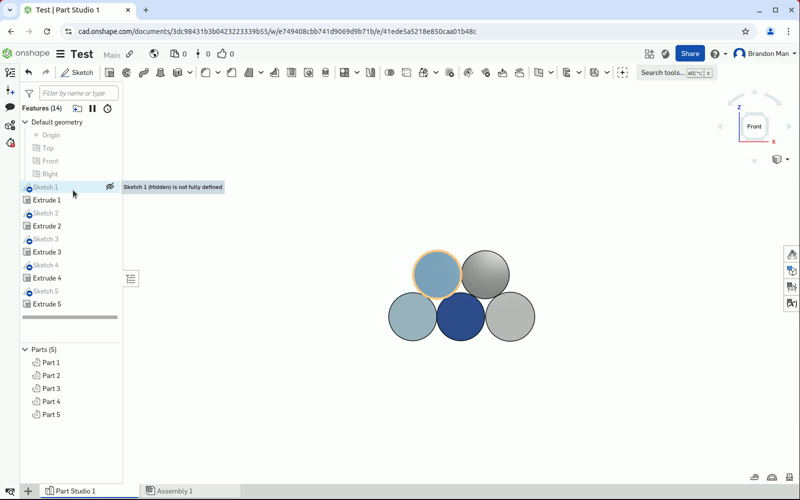
click(73, 189)
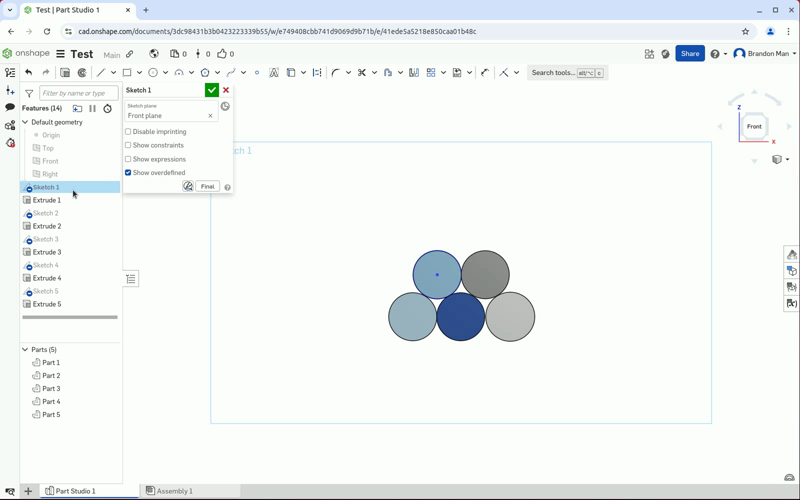
mouse_move(229, 92)
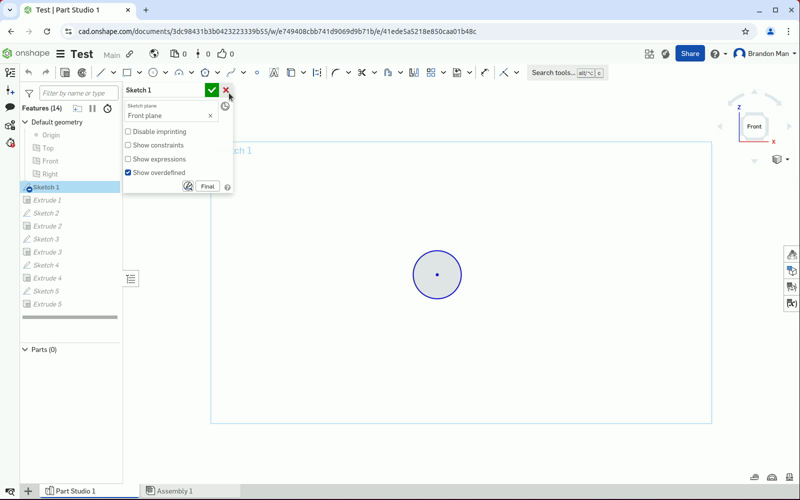
click(229, 92)
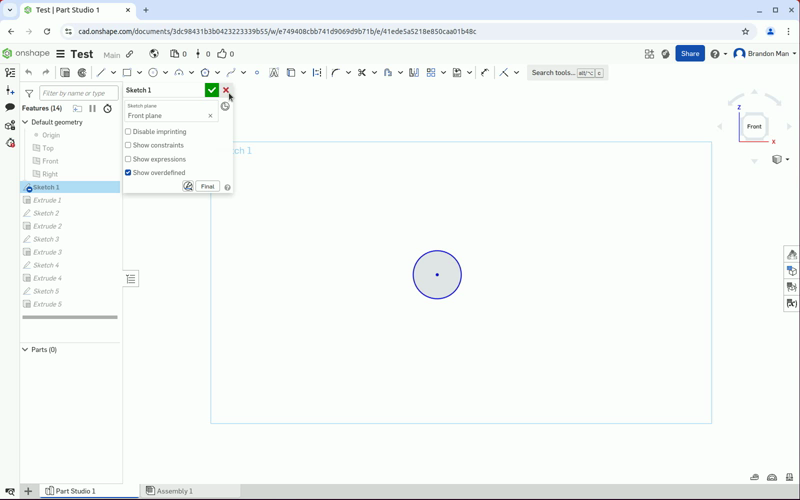
key(shift+s)
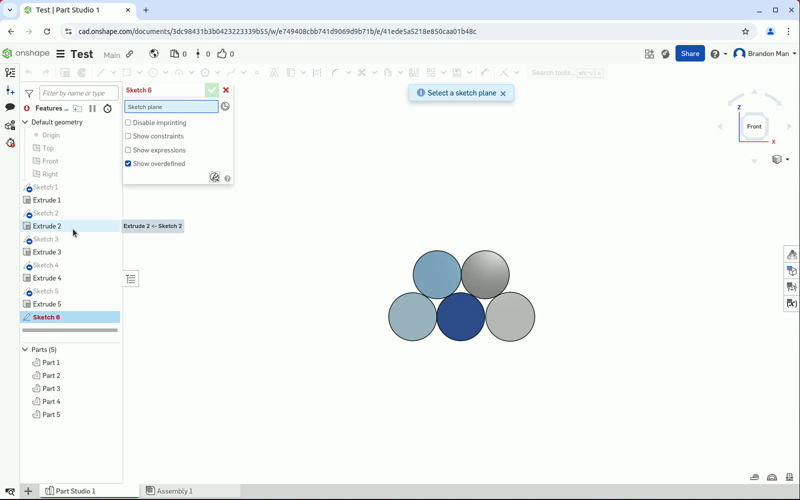
scroll(3)
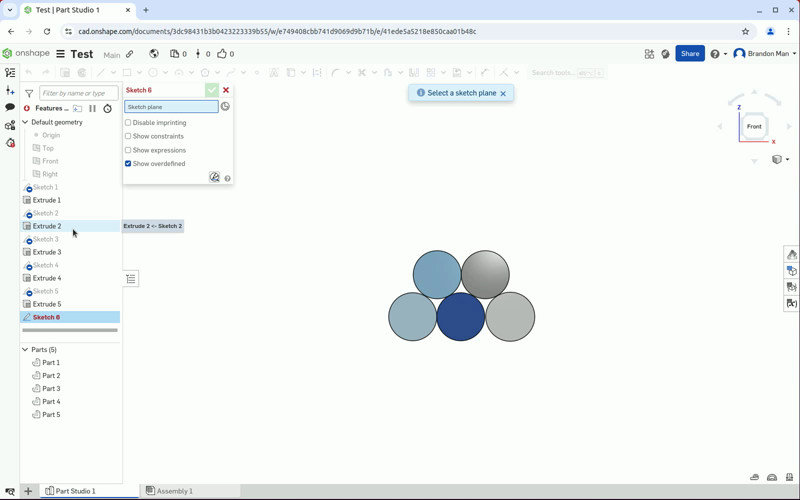
mouse_move(73, 163)
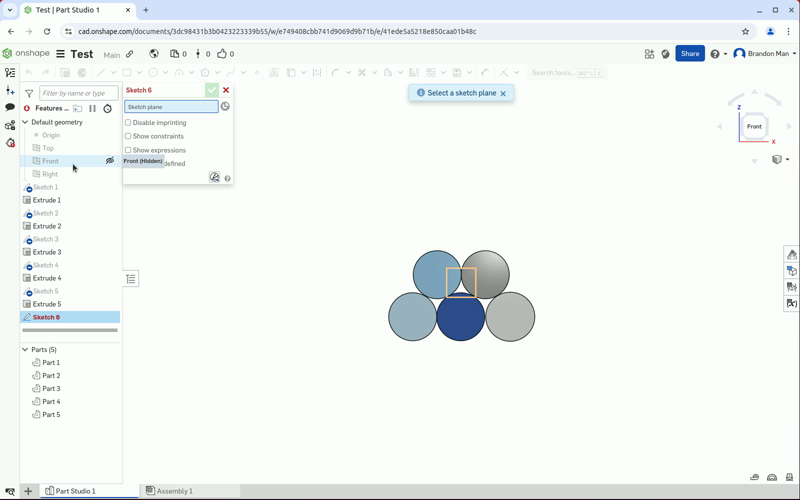
click(73, 163)
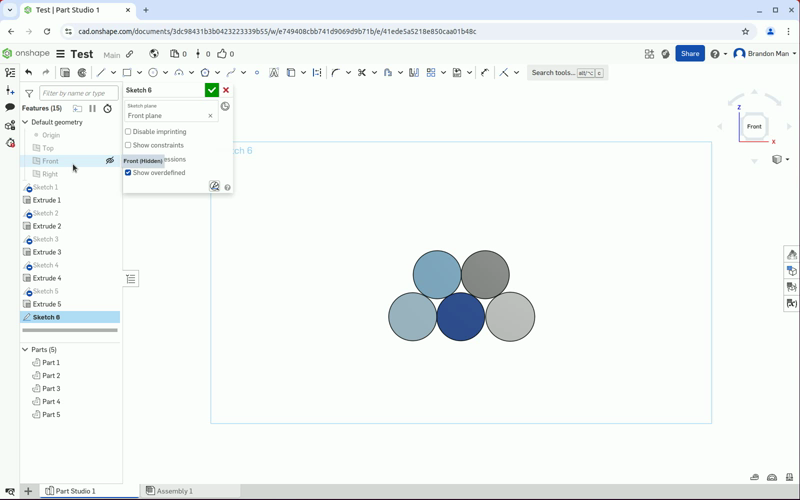
mouse_move(73, 352)
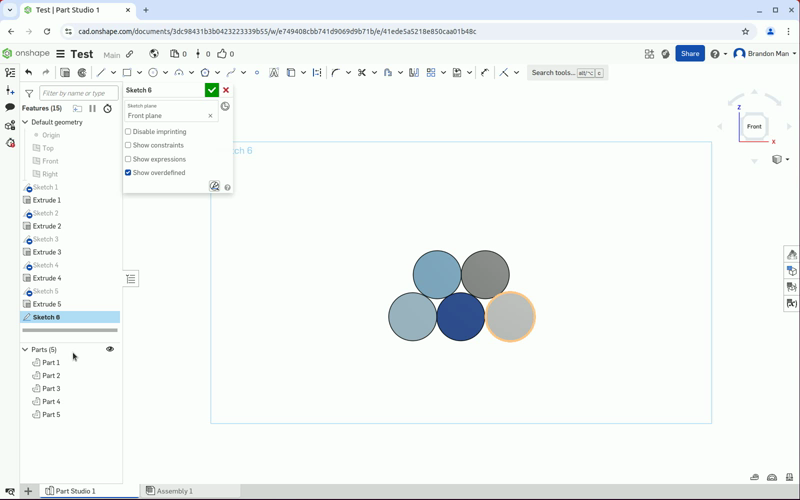
key(y)
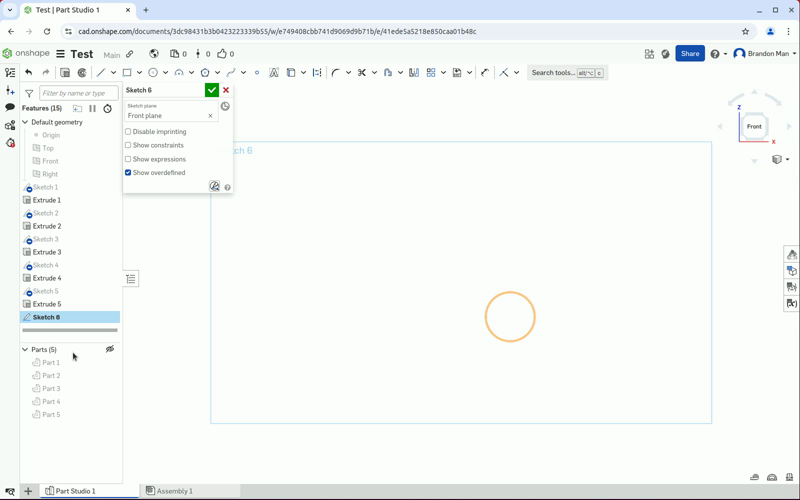
key(l)
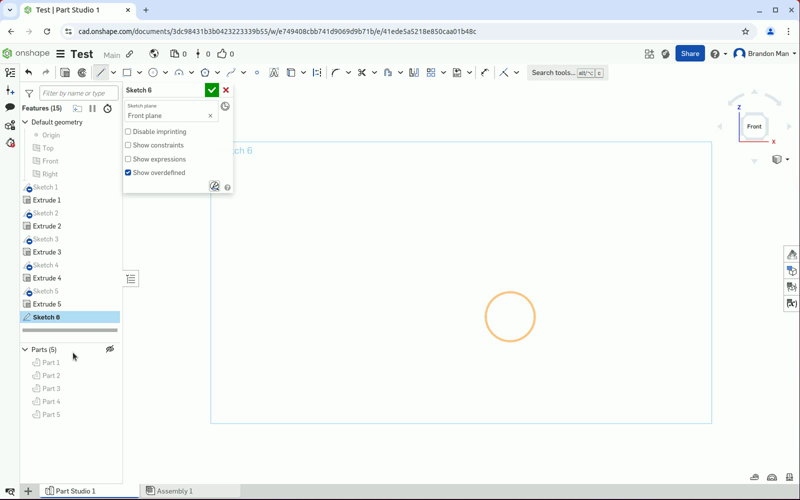
key_down(shift)
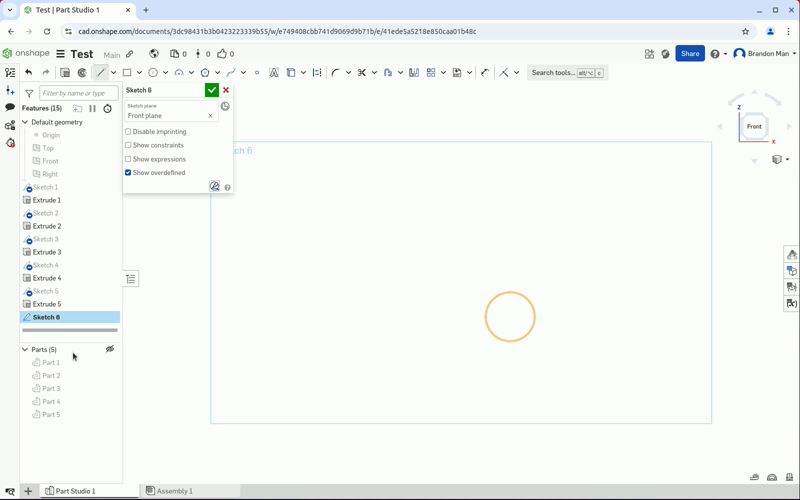
mouse_move(379, 347)
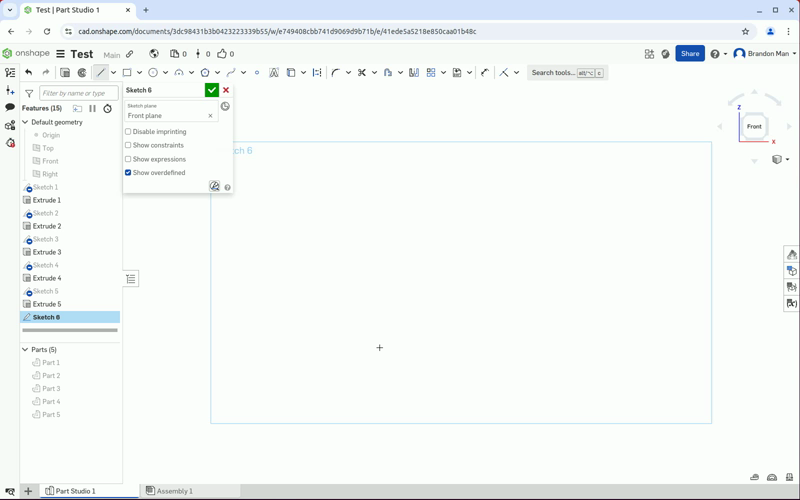
click(379, 347)
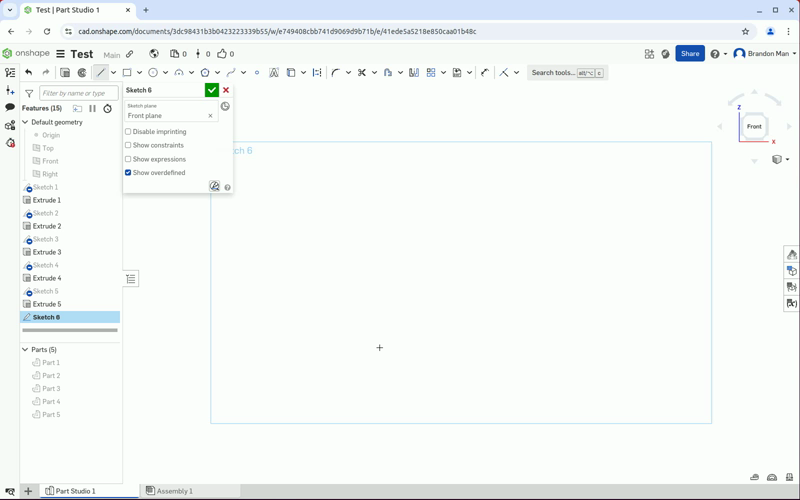
key_up(shift)
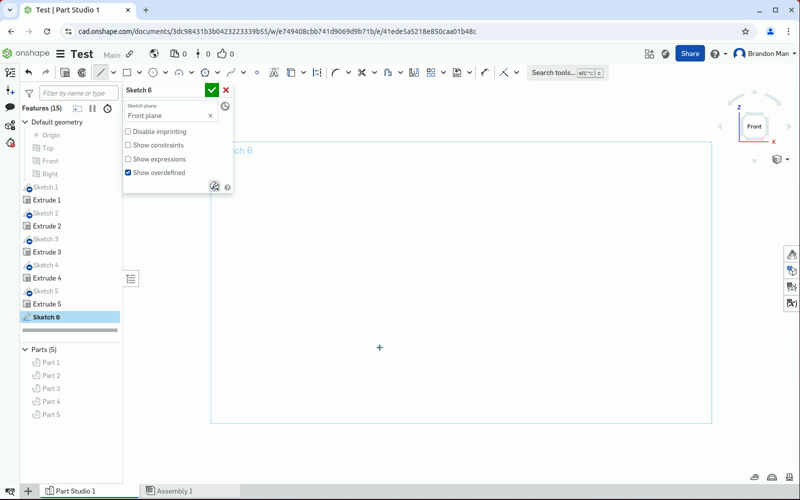
key_down(shift)
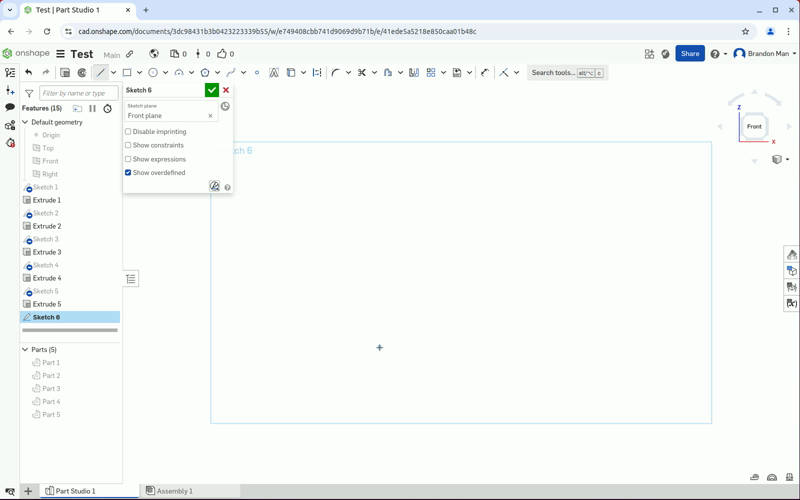
mouse_move(540, 347)
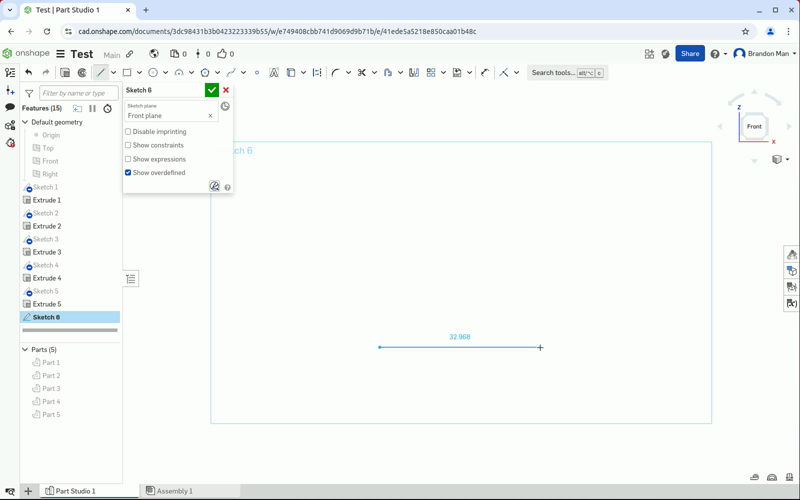
click(540, 347)
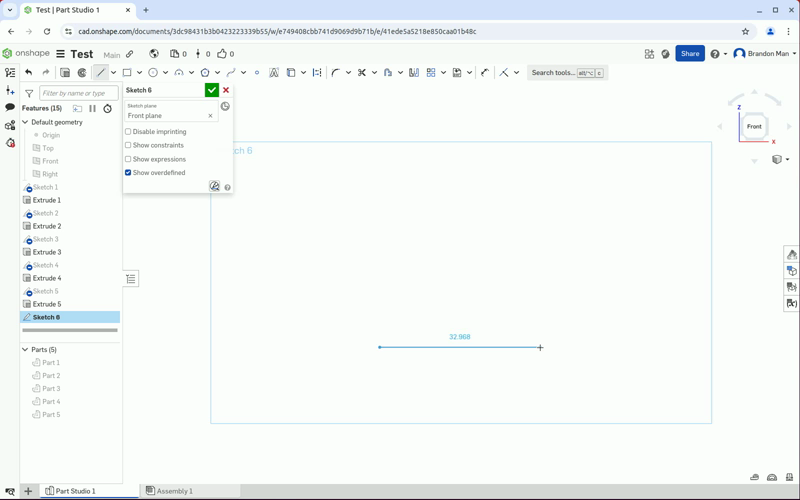
key_up(shift)
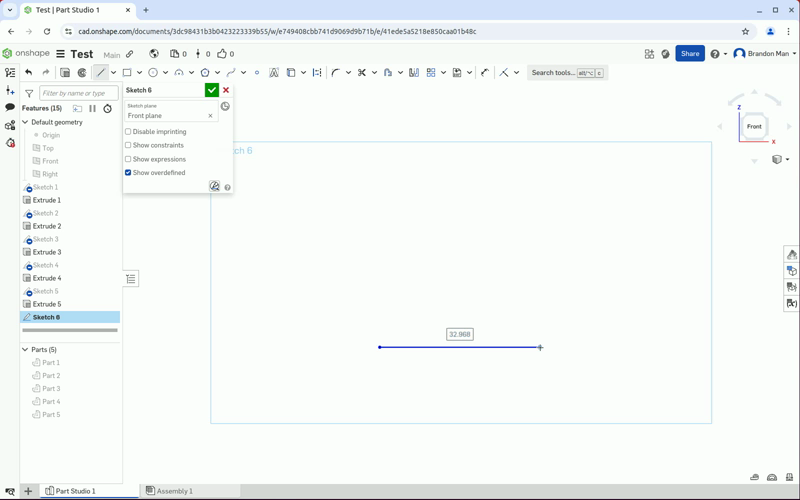
key_down(shift)
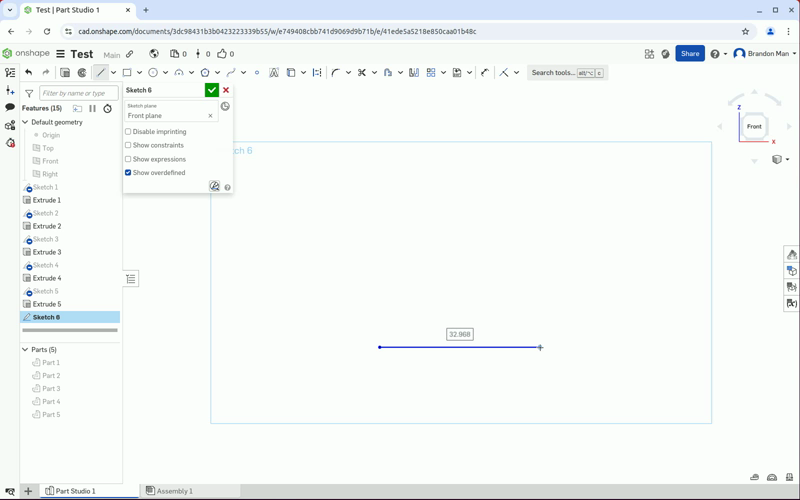
mouse_move(570, 347)
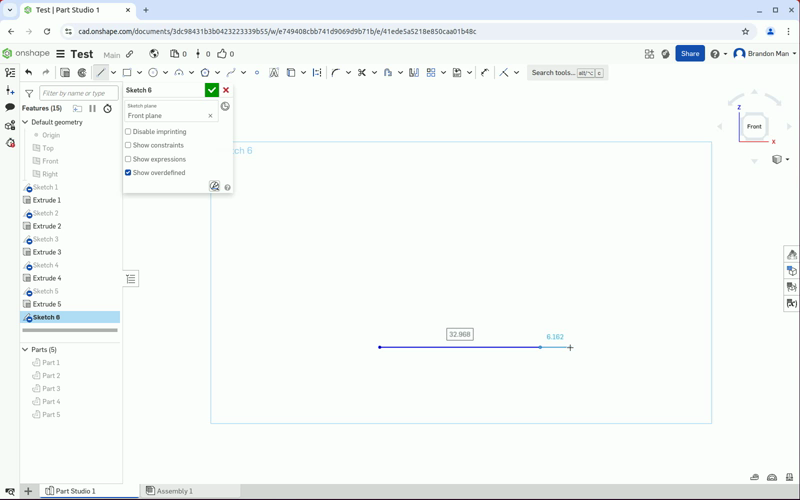
mouse_move(540, 340)
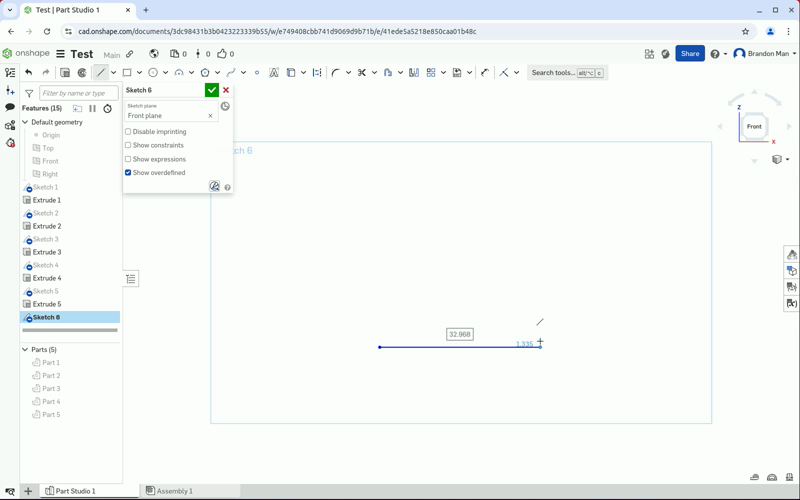
scroll(6)
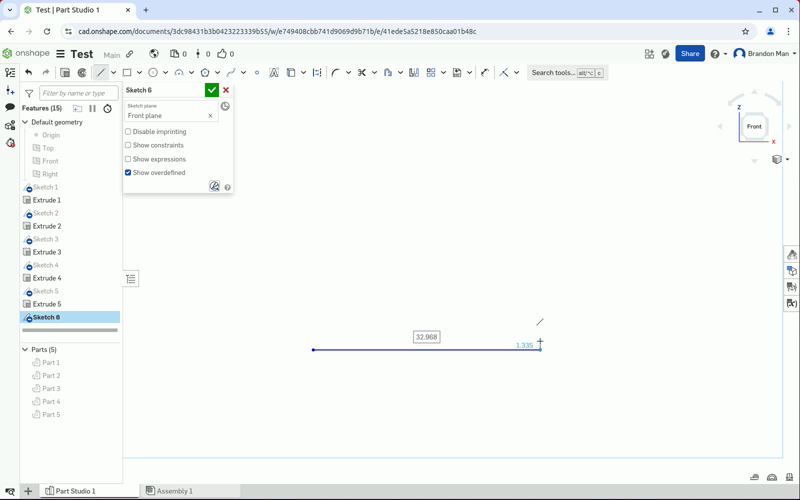
scroll(6)
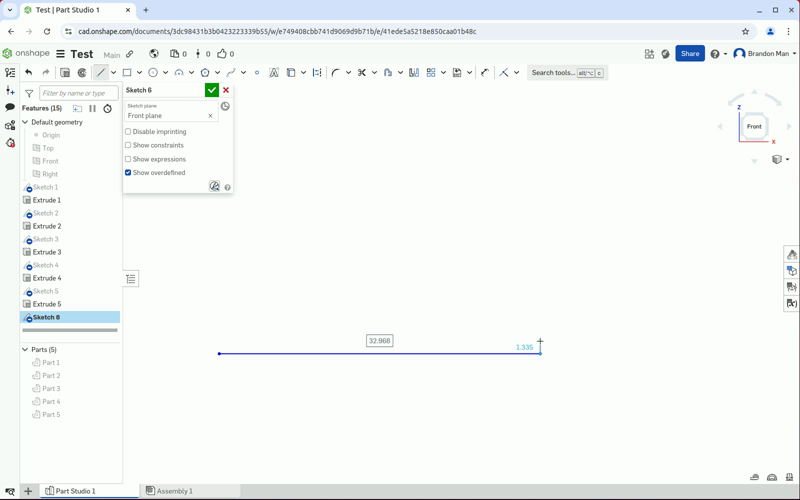
scroll(6)
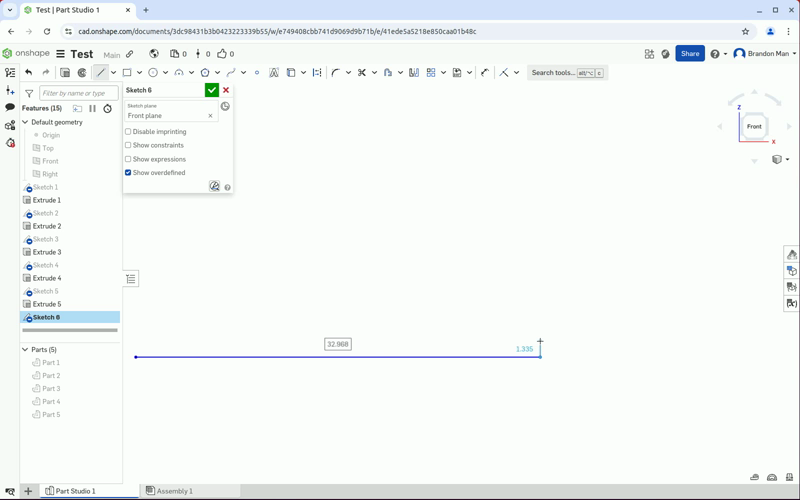
scroll(6)
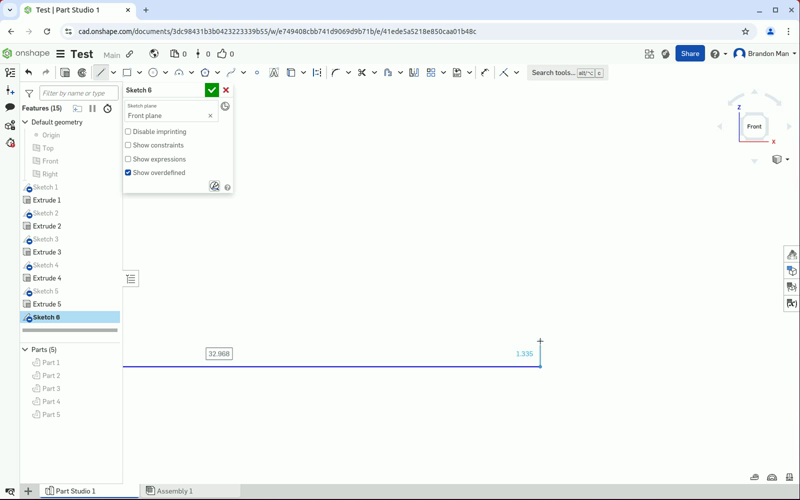
scroll(6)
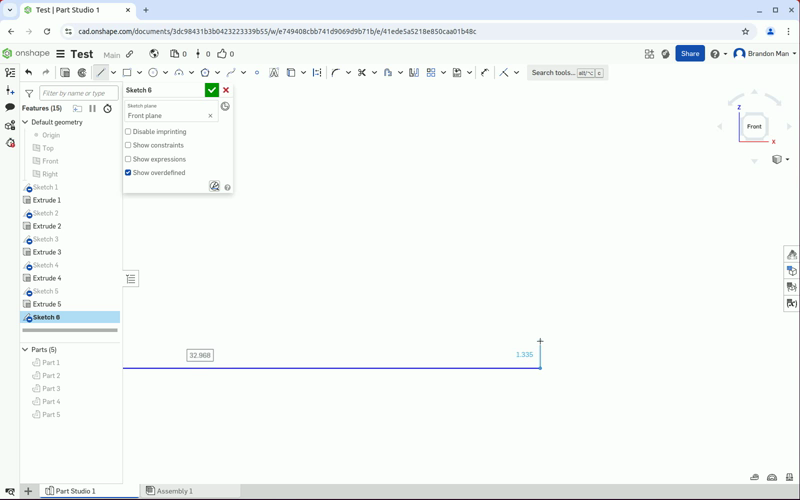
scroll(6)
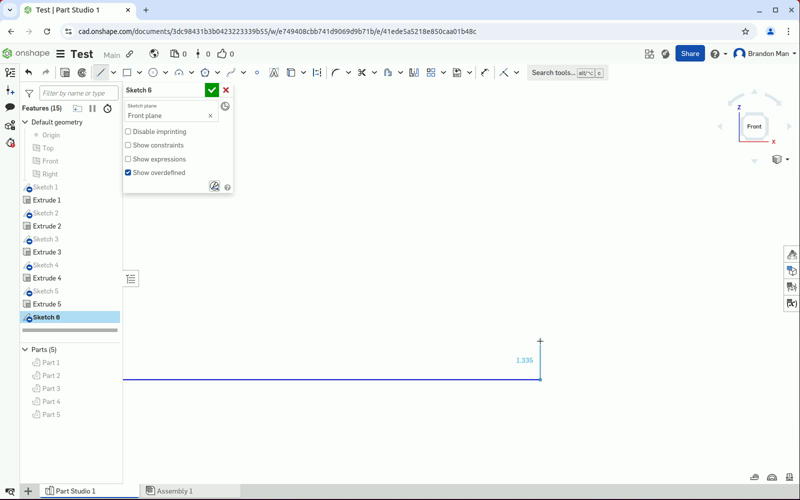
scroll(6)
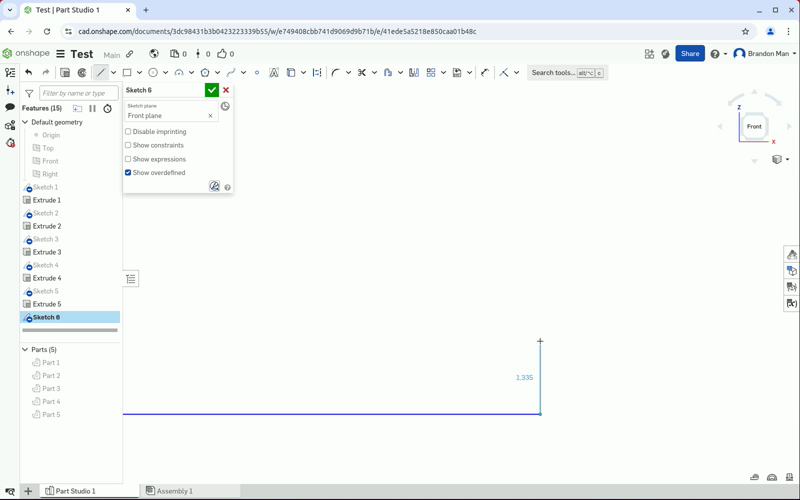
click(540, 340)
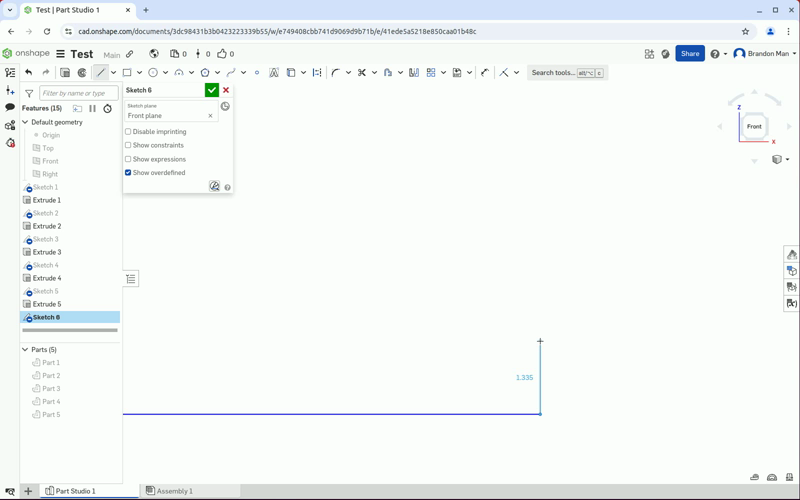
scroll(-6)
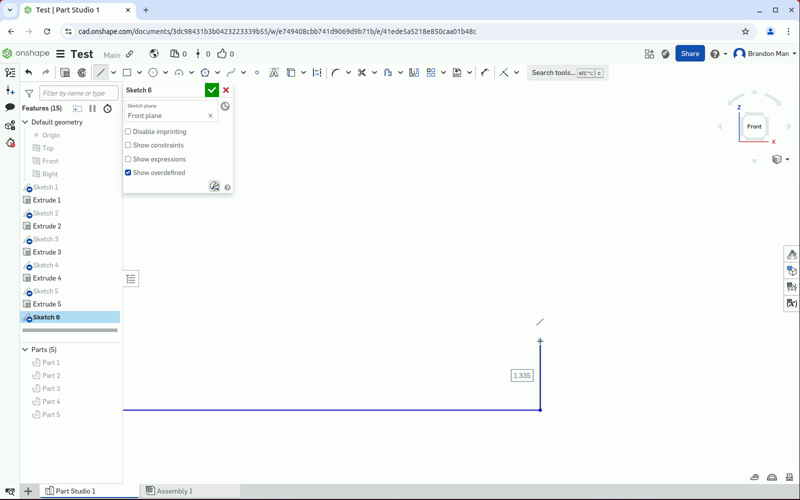
scroll(-6)
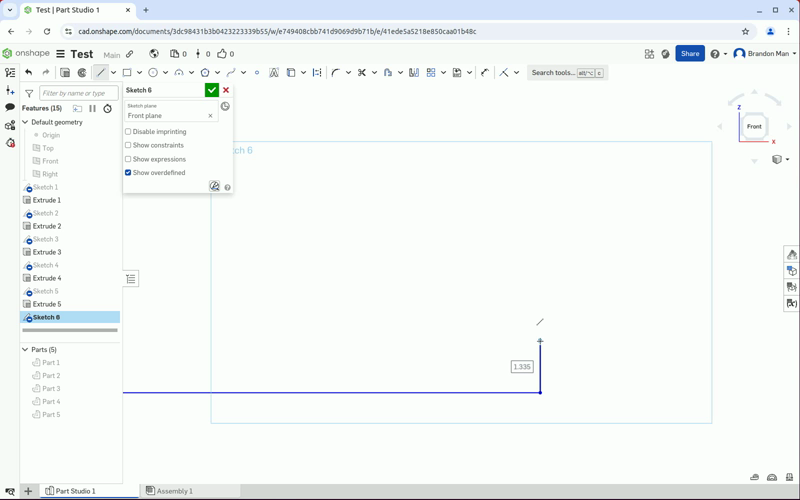
scroll(-6)
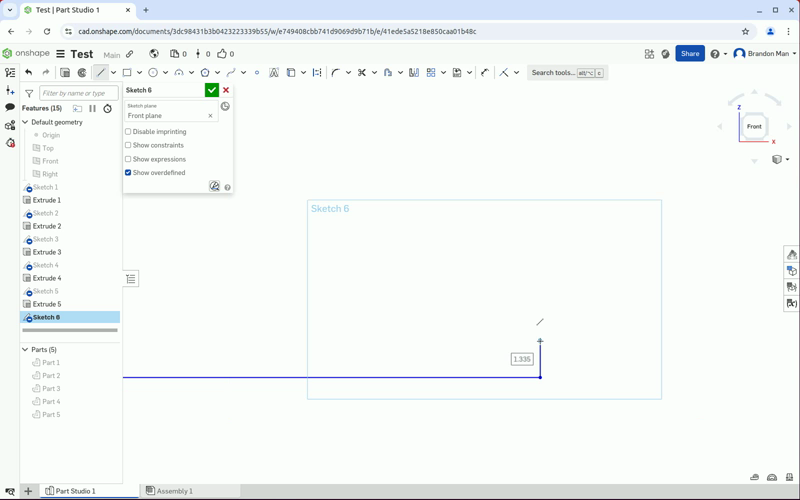
scroll(-6)
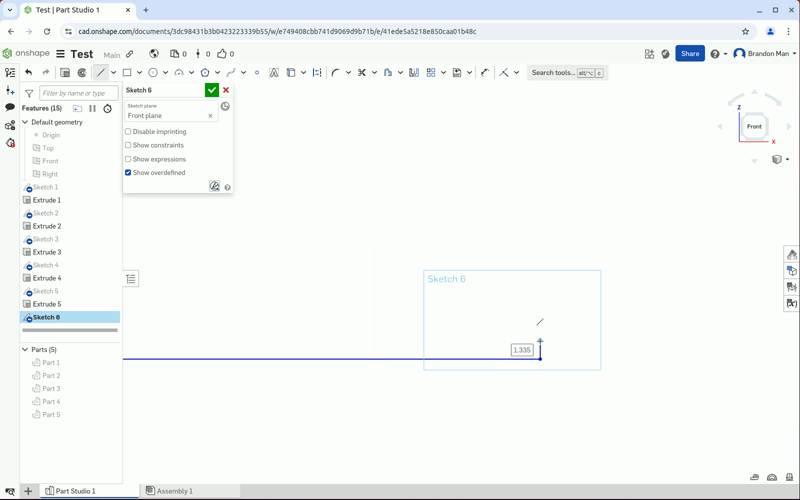
scroll(-6)
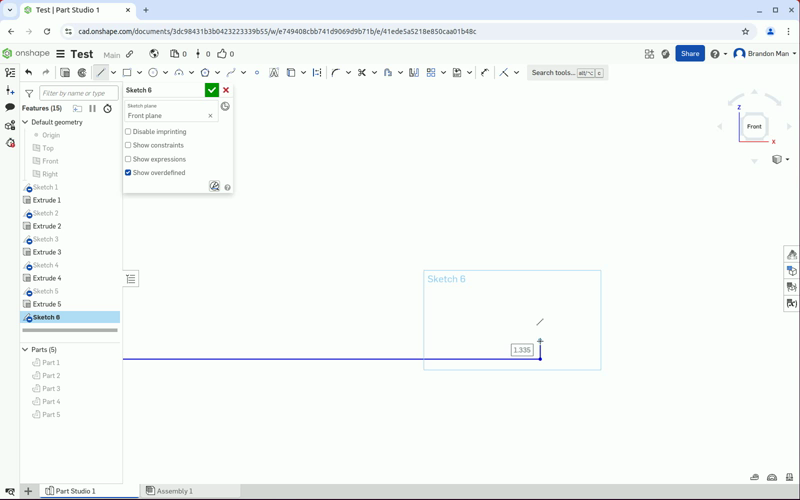
scroll(-6)
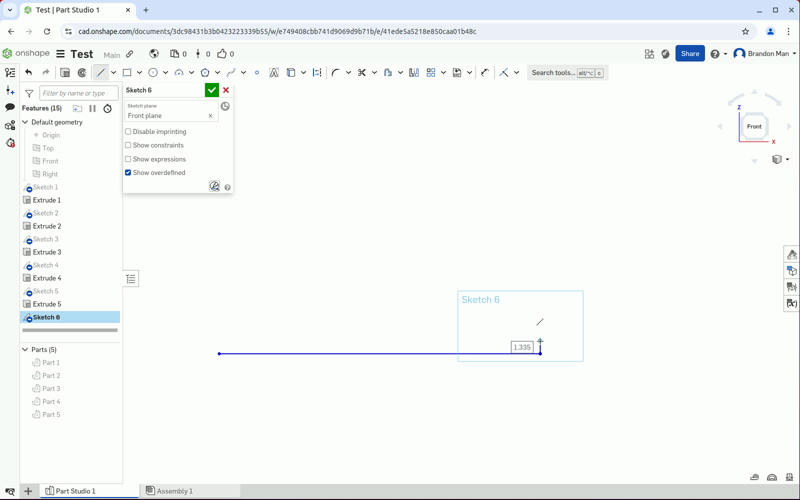
scroll(-6)
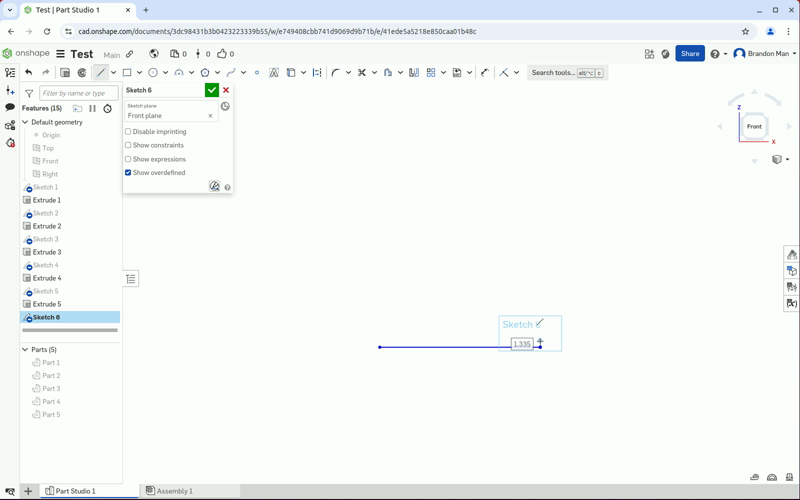
key_up(shift)
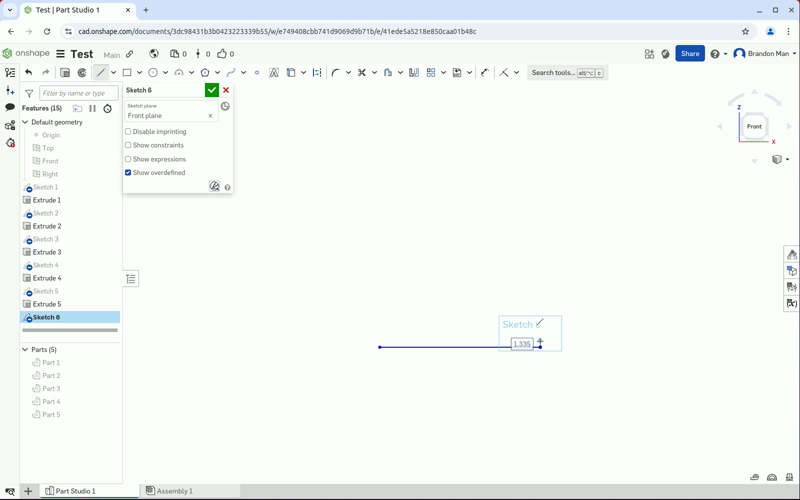
key_down(shift)
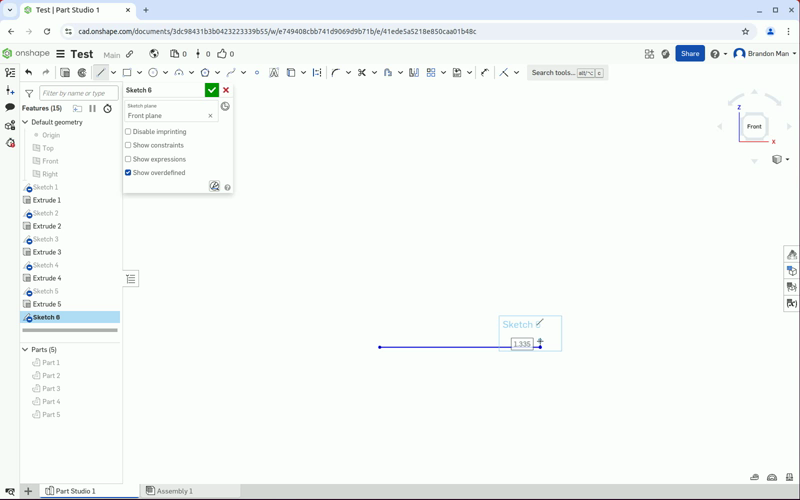
mouse_move(570, 340)
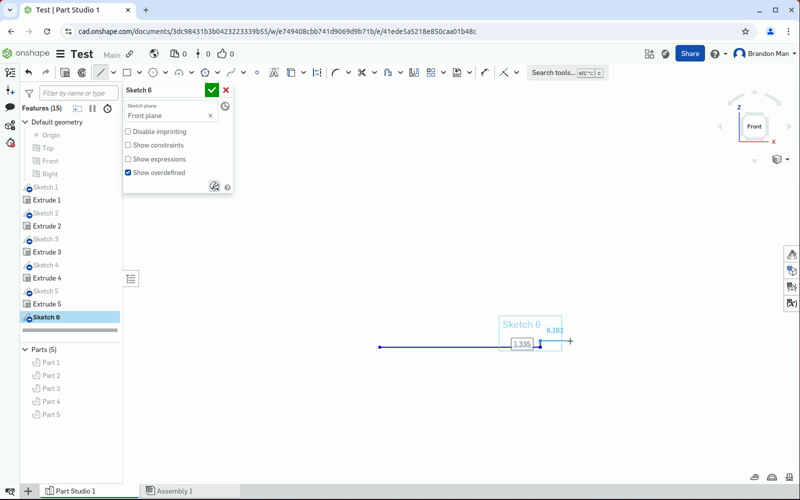
mouse_move(507, 340)
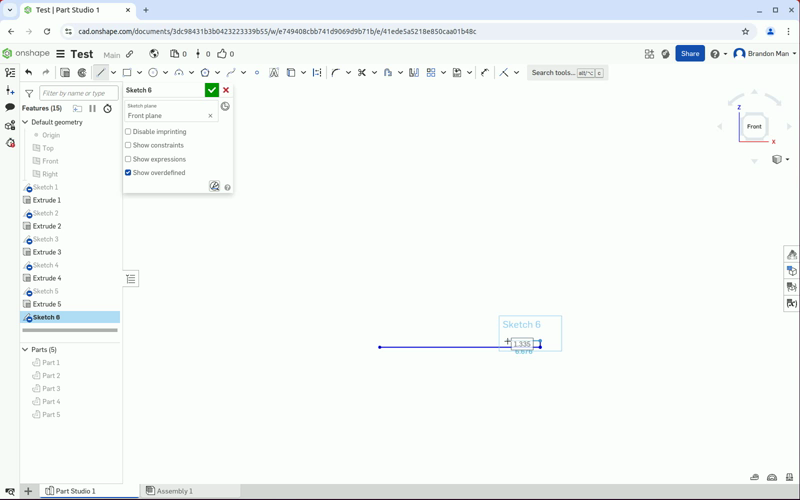
click(507, 340)
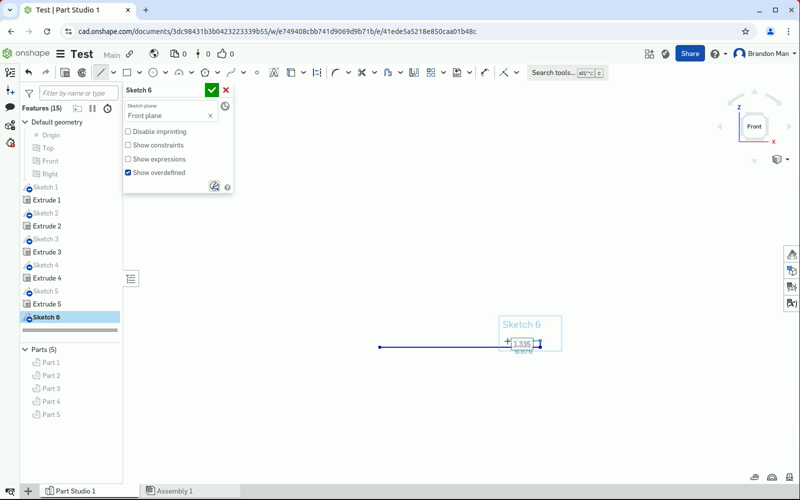
key_up(shift)
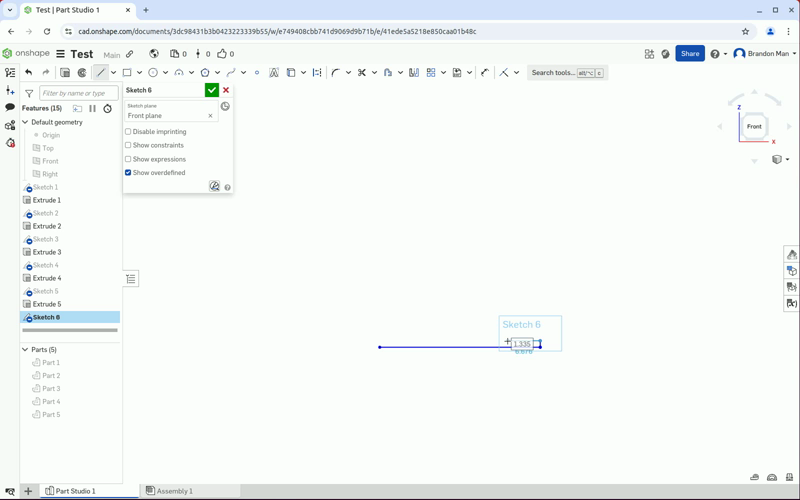
key_down(shift)
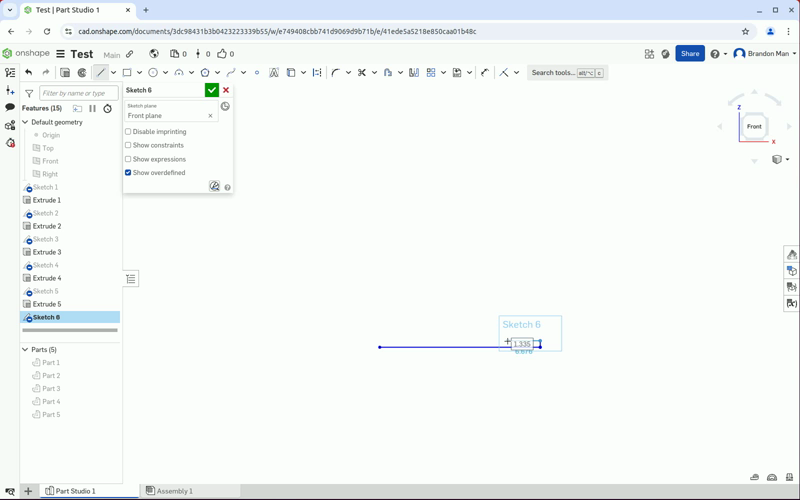
mouse_move(537, 340)
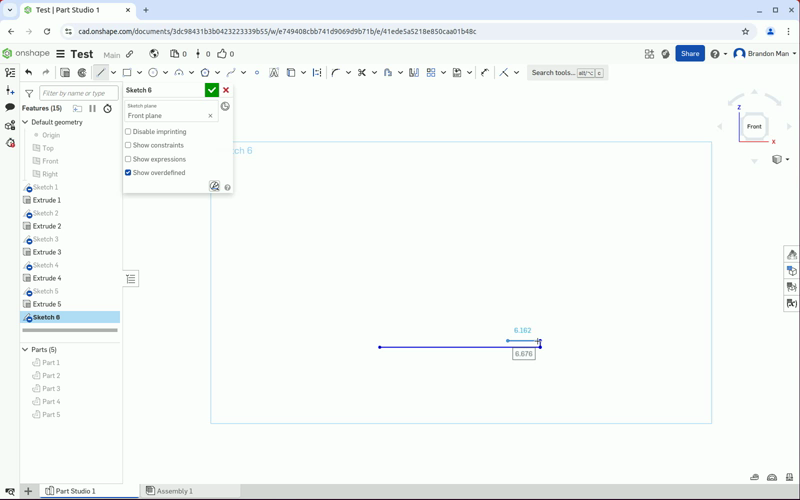
mouse_move(458, 340)
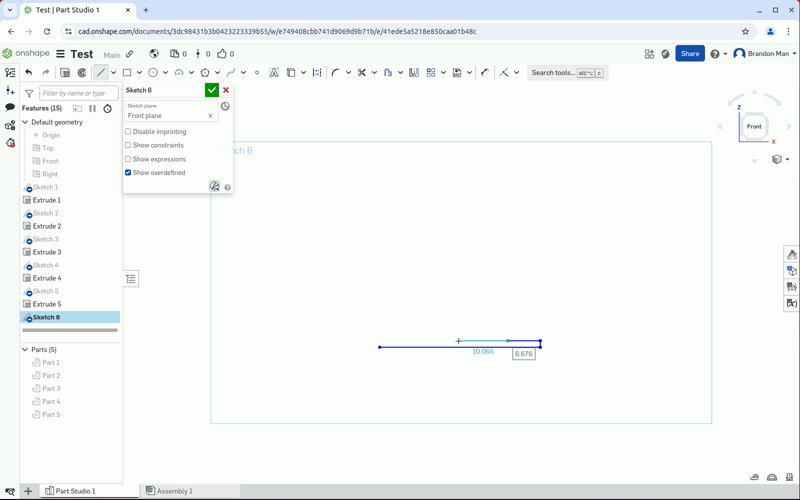
click(458, 340)
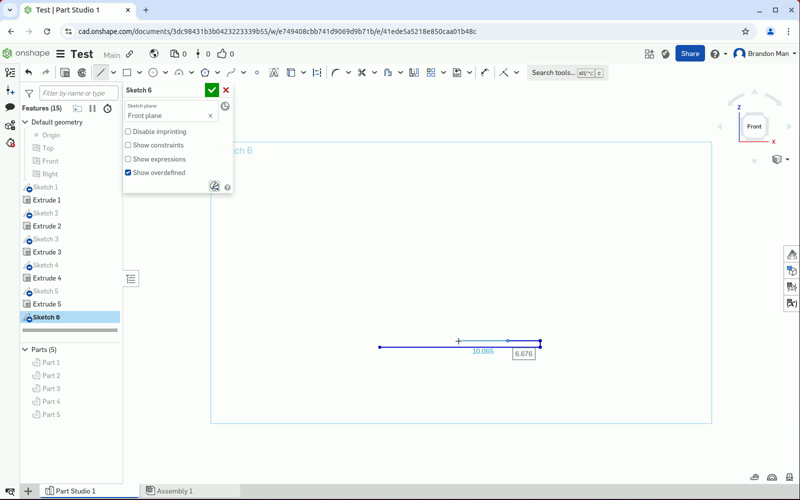
key_up(shift)
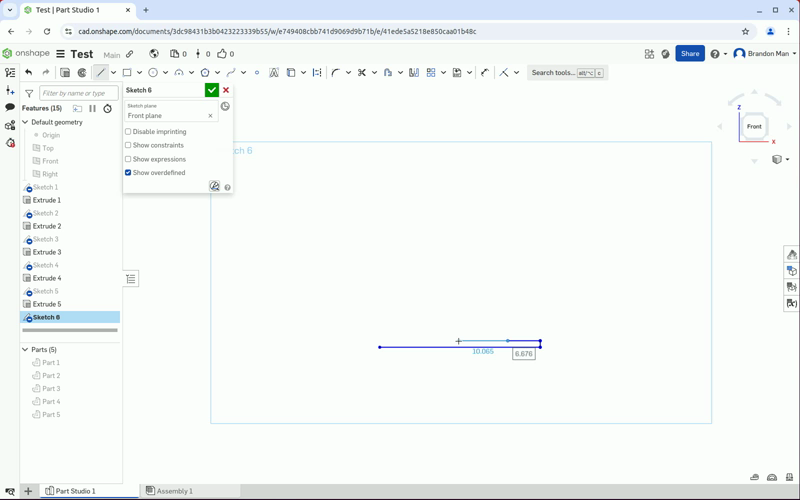
key_down(shift)
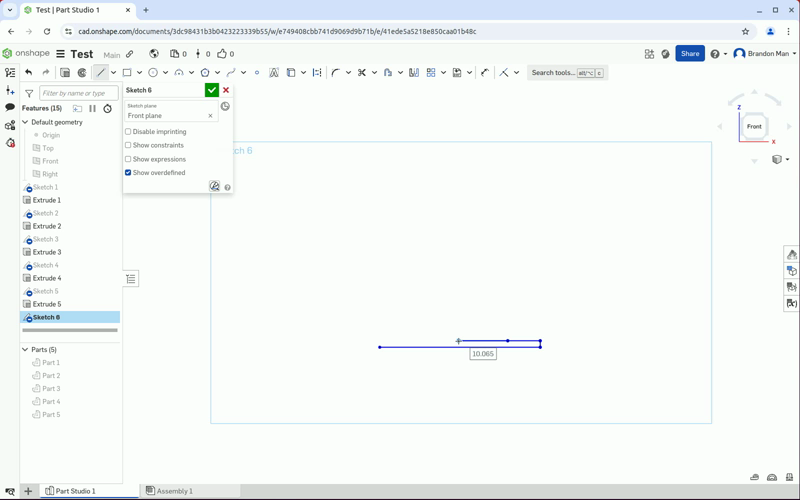
mouse_move(489, 340)
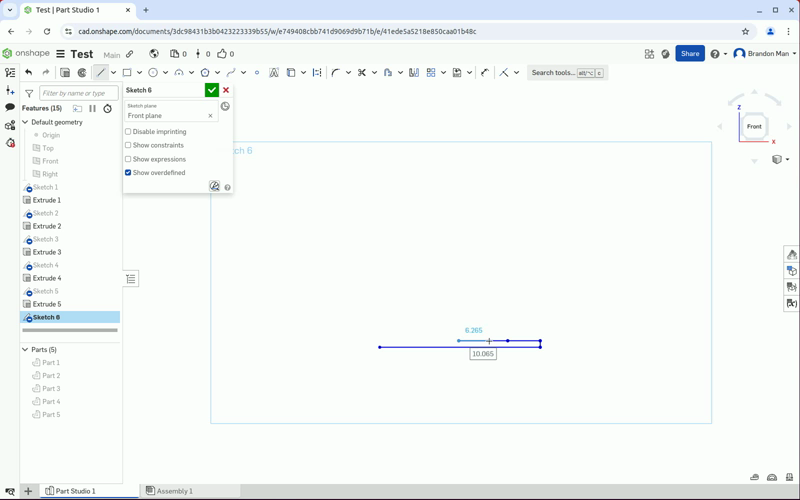
mouse_move(411, 340)
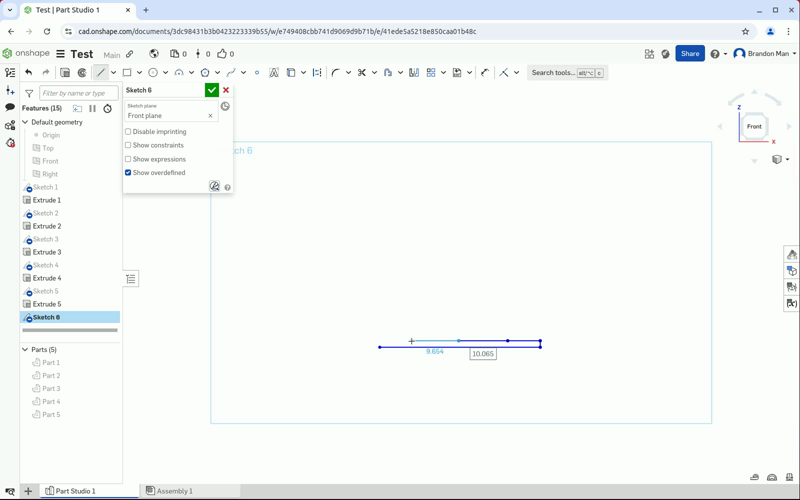
click(411, 340)
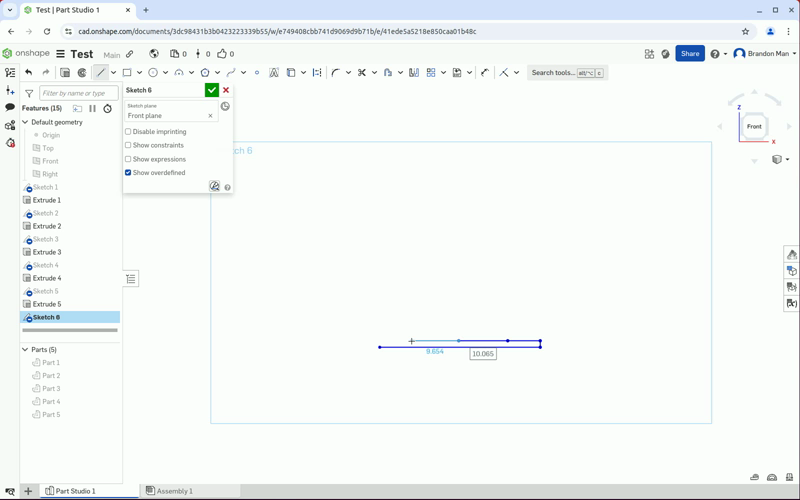
key_up(shift)
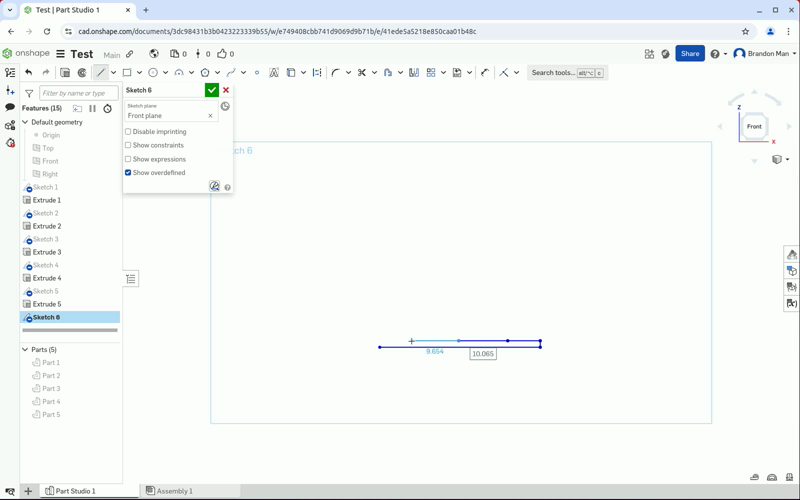
key_down(shift)
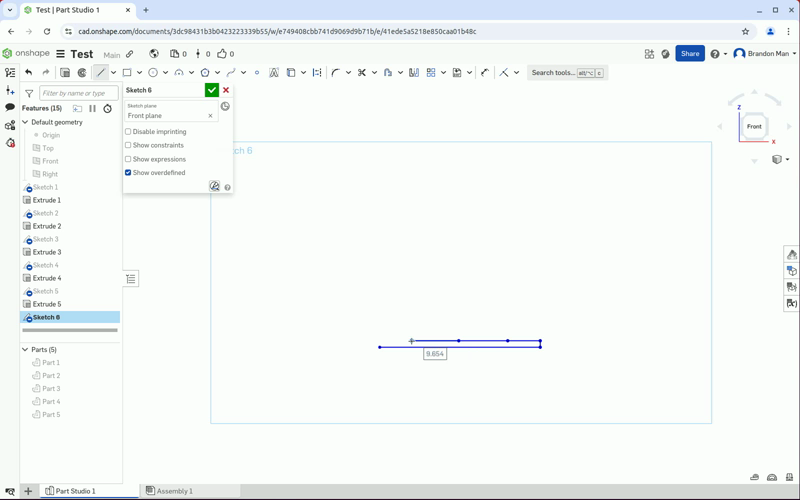
mouse_move(441, 340)
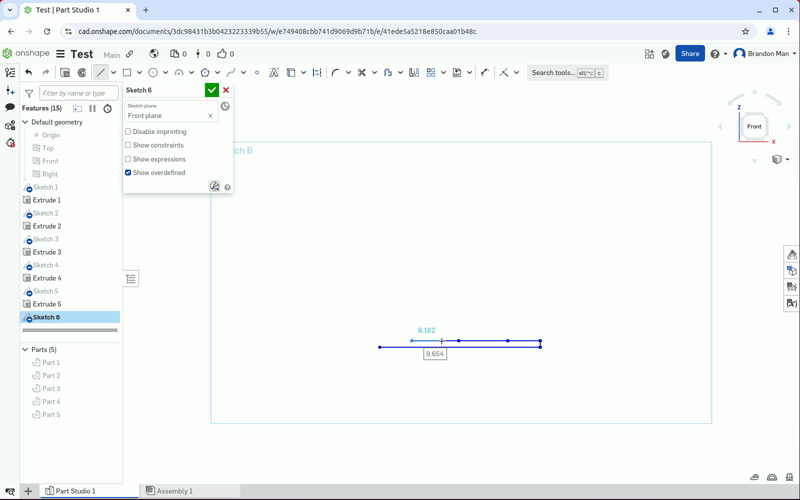
mouse_move(379, 340)
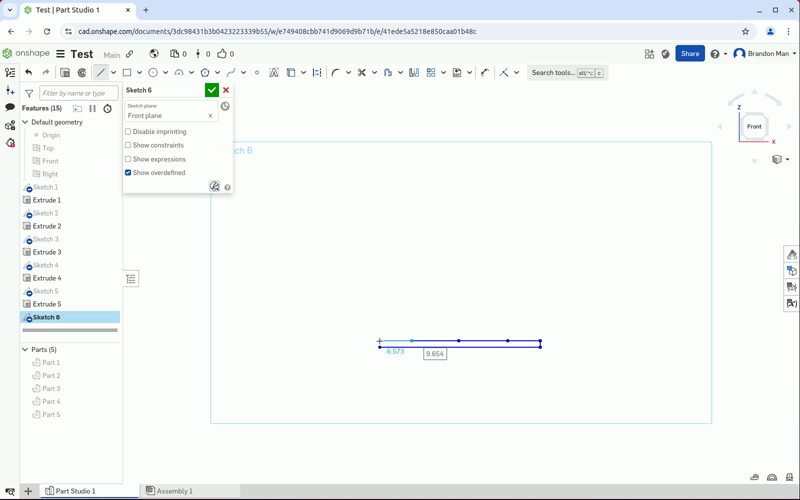
click(379, 340)
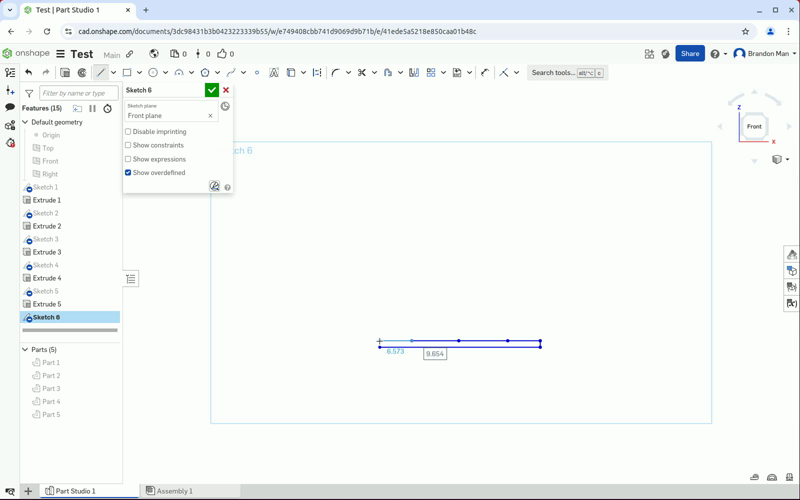
key_up(shift)
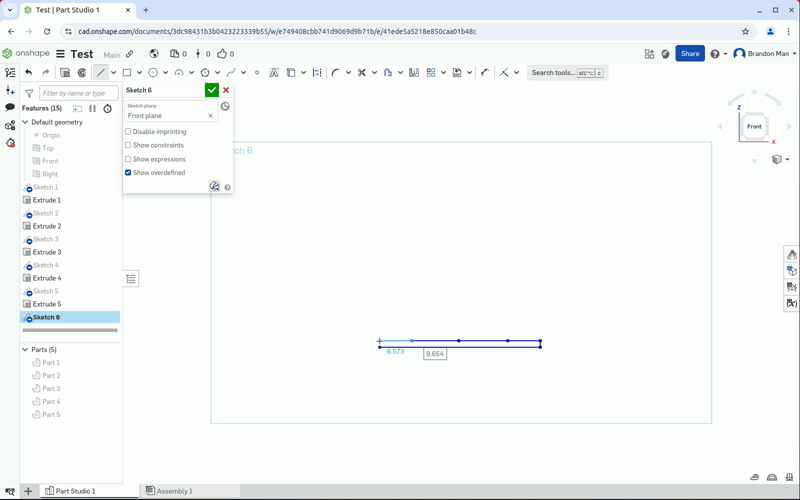
mouse_move(409, 340)
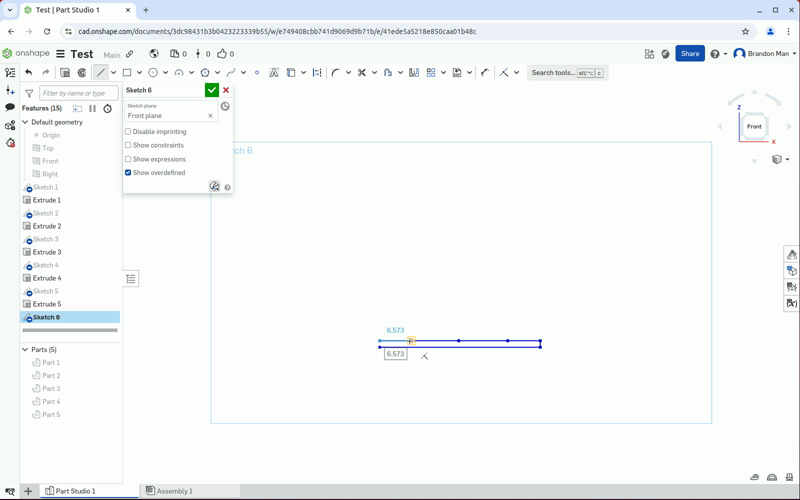
key_down(shift)
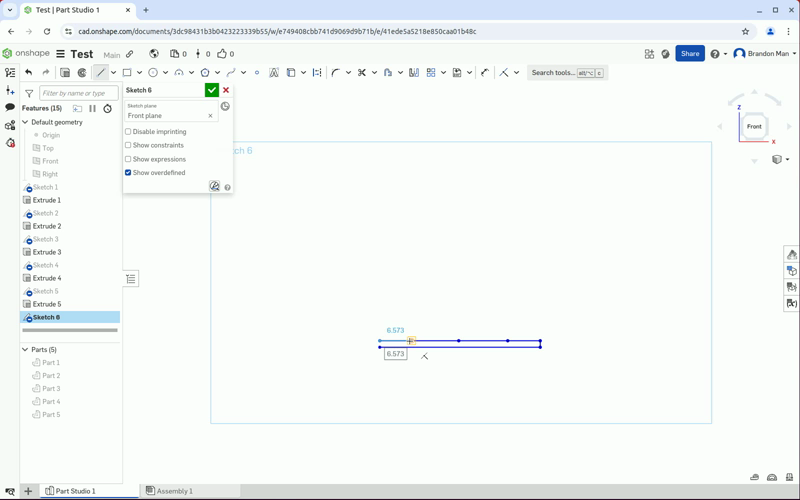
mouse_move(379, 347)
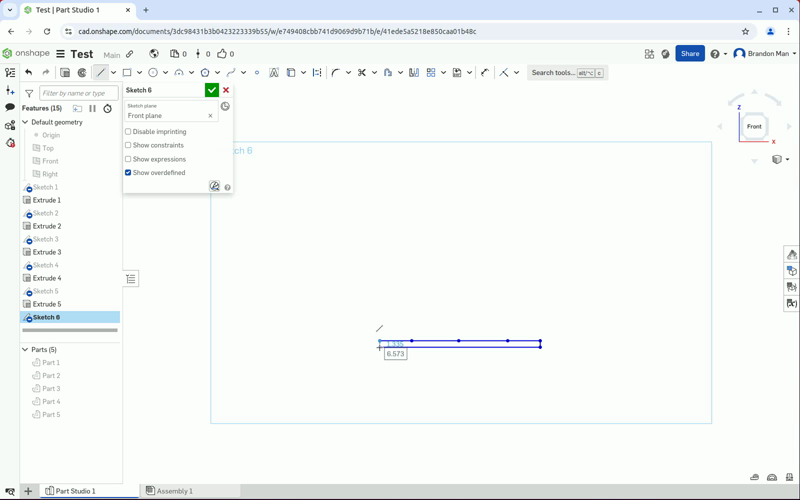
scroll(6)
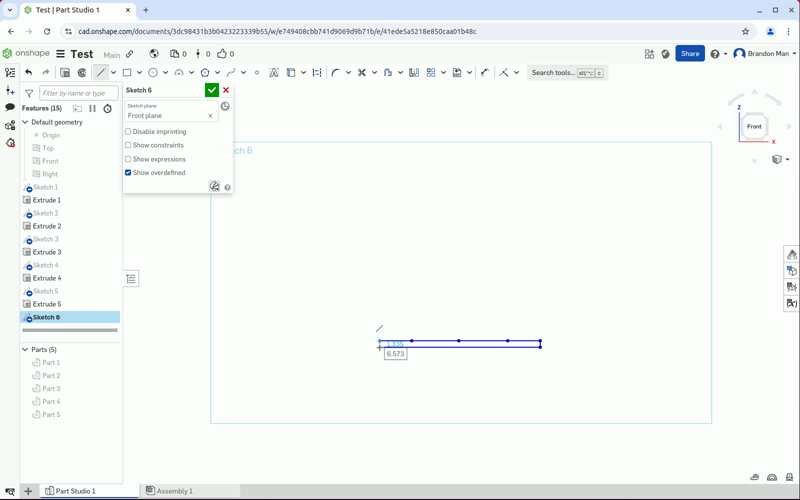
scroll(6)
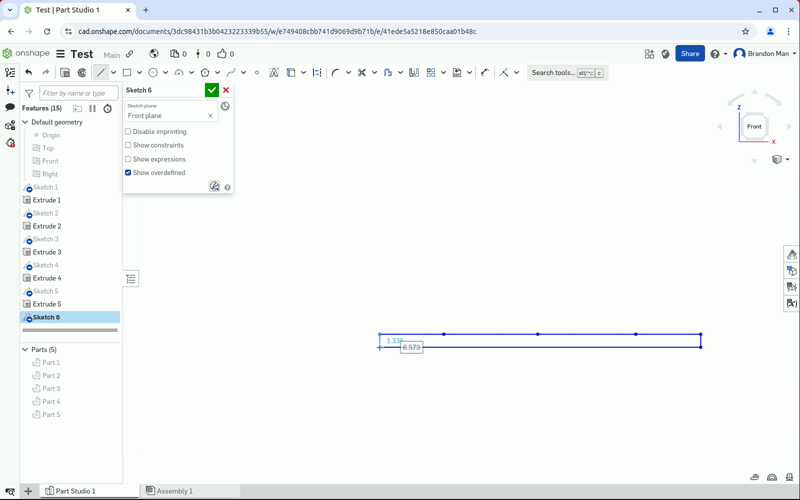
scroll(6)
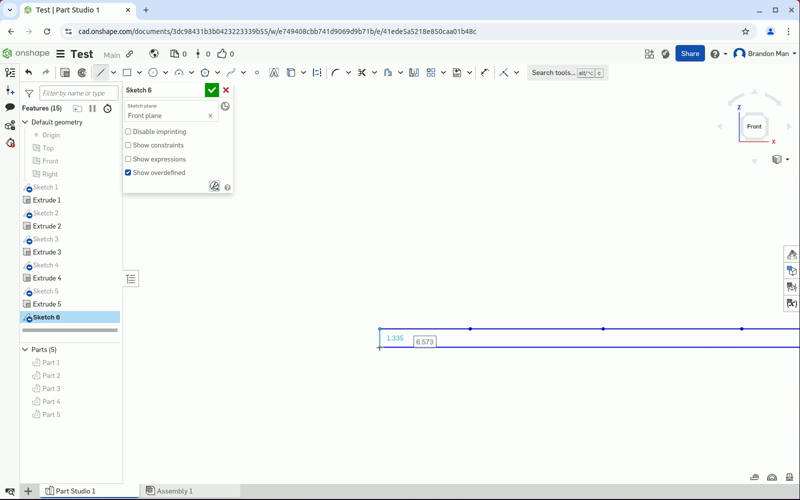
scroll(6)
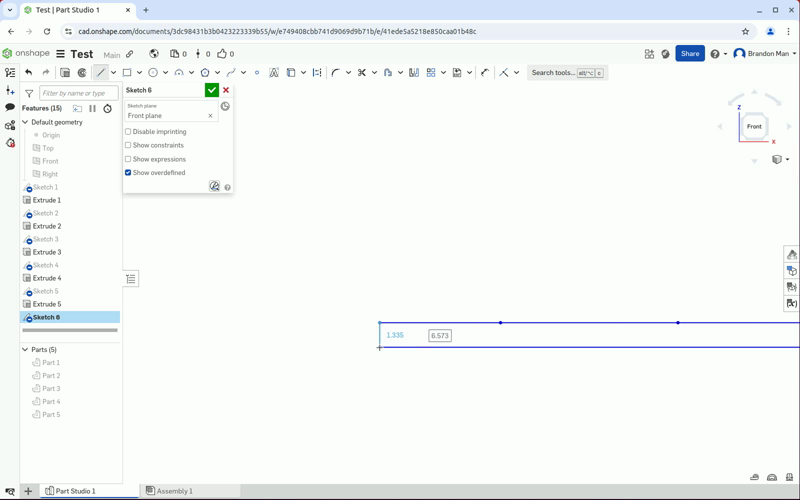
scroll(6)
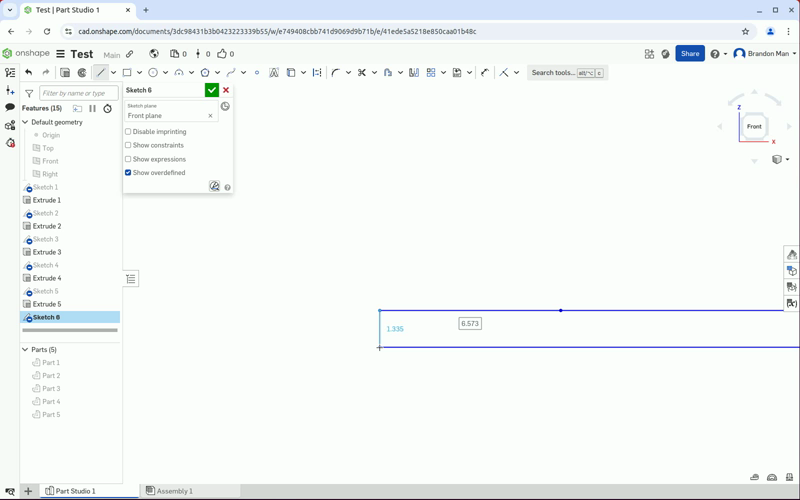
scroll(6)
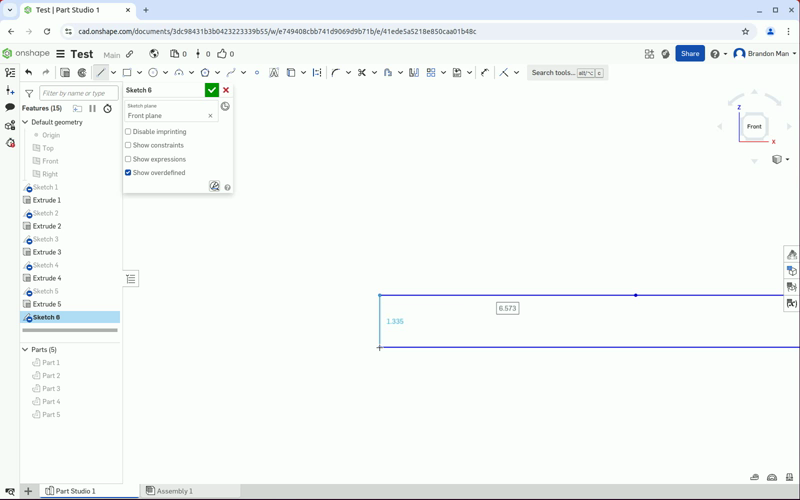
scroll(6)
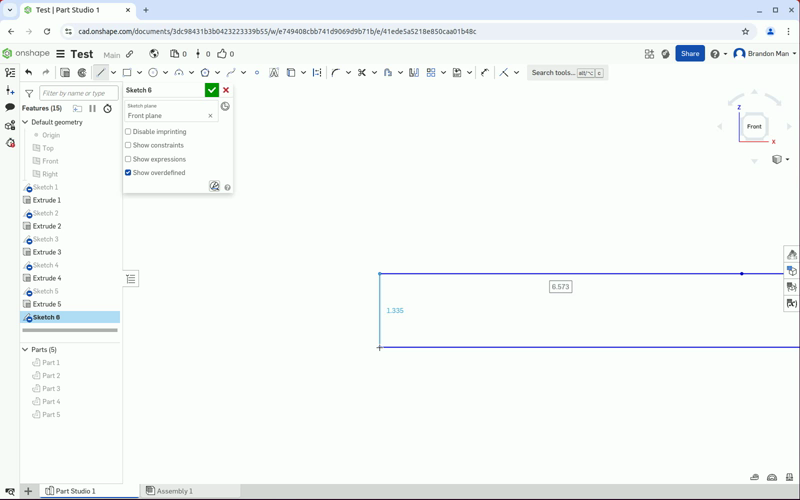
key_up(shift)
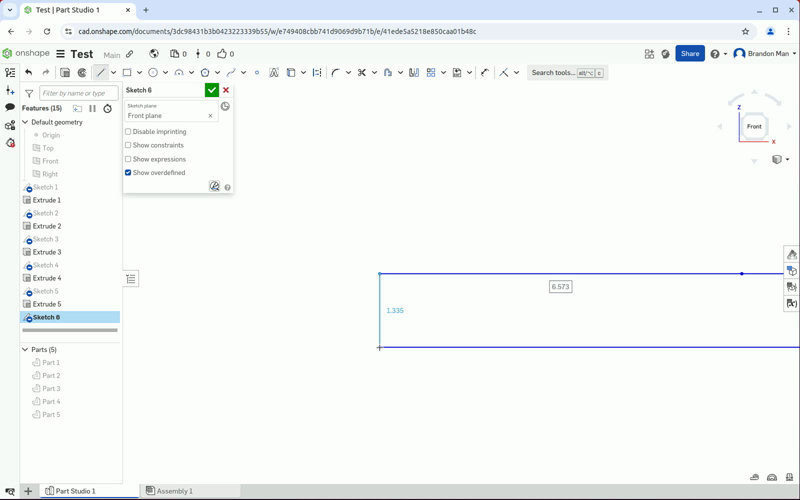
click(379, 347)
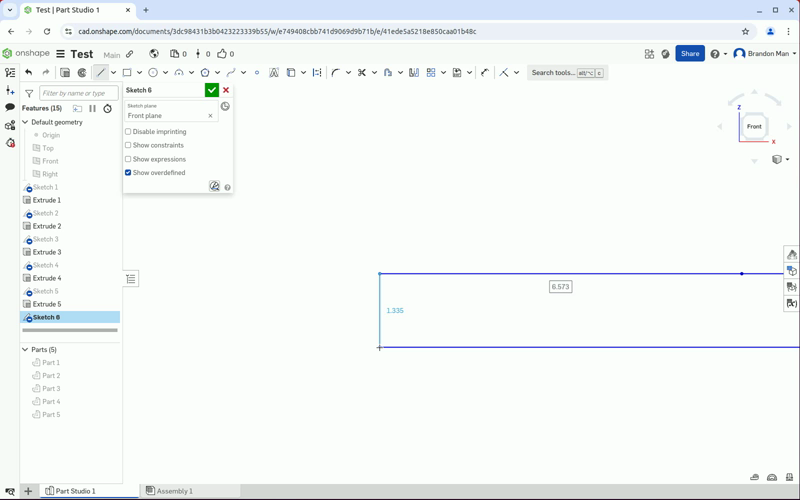
scroll(-6)
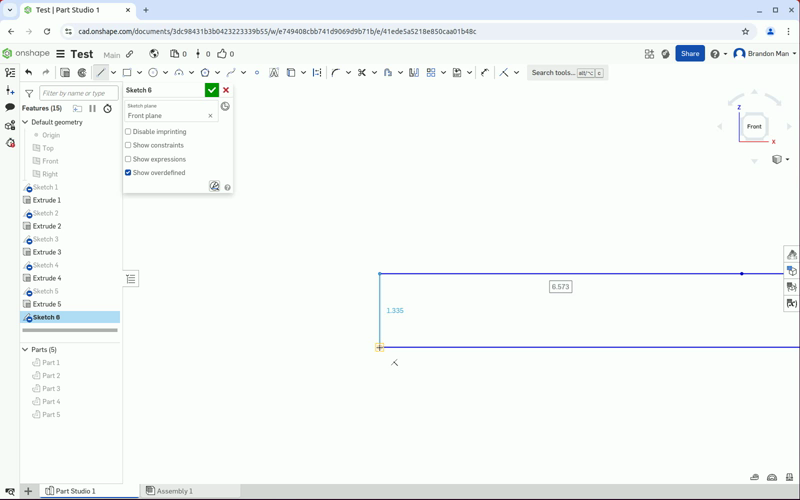
scroll(-6)
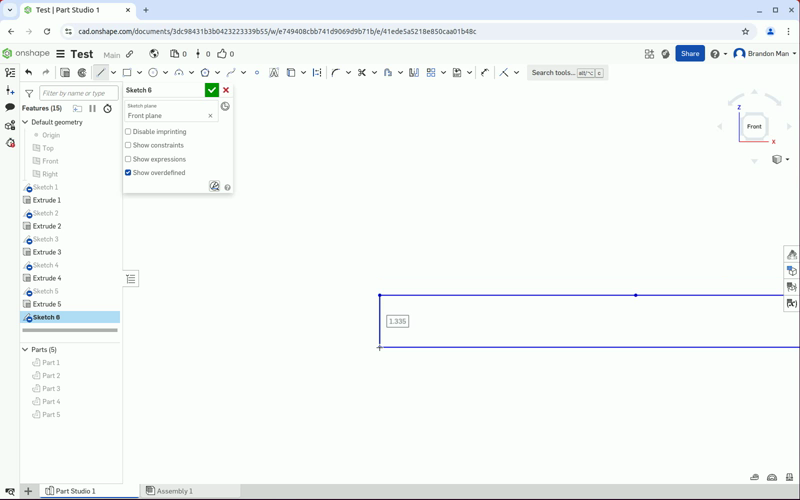
scroll(-6)
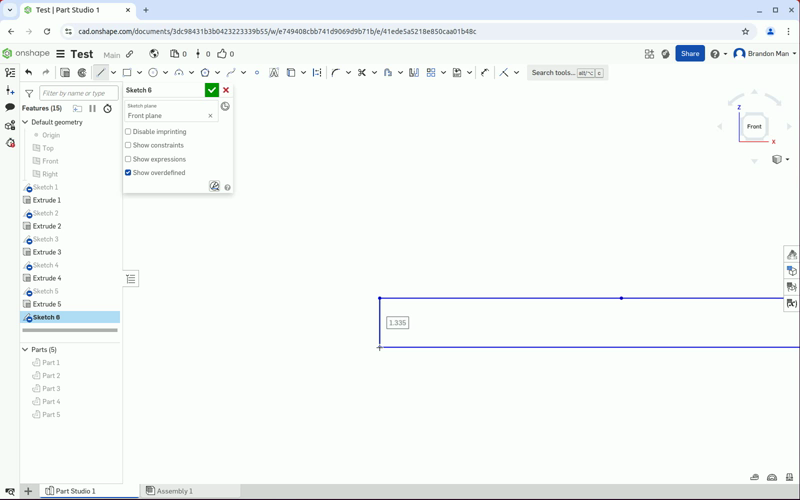
scroll(-6)
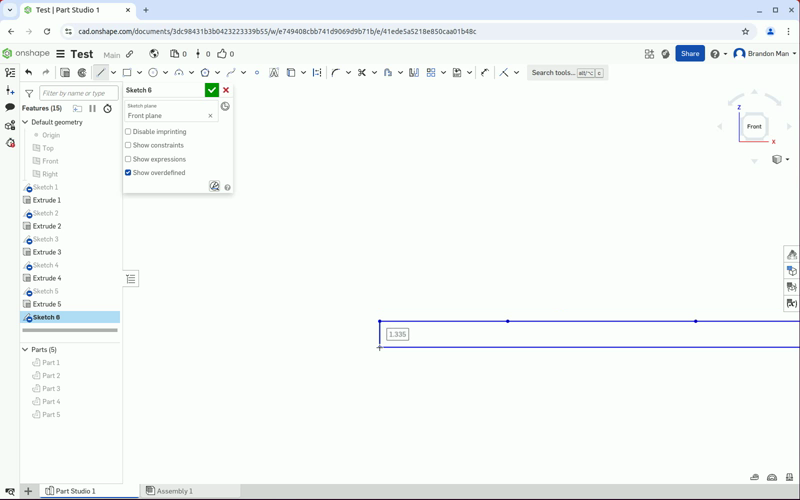
scroll(-6)
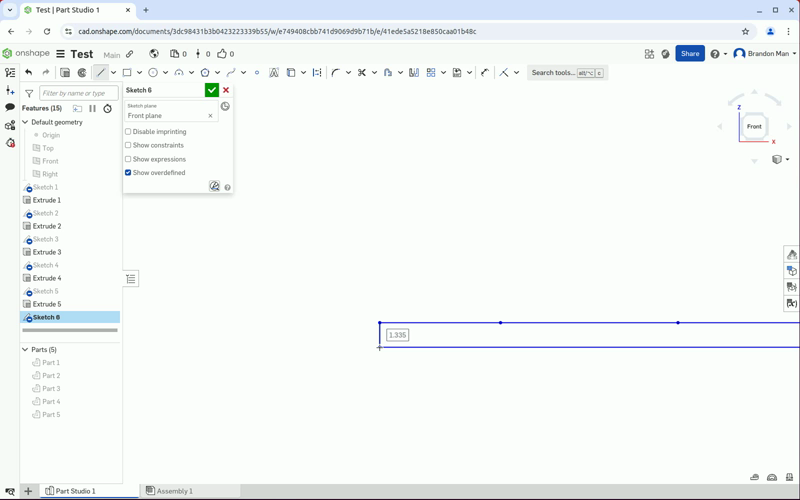
scroll(-6)
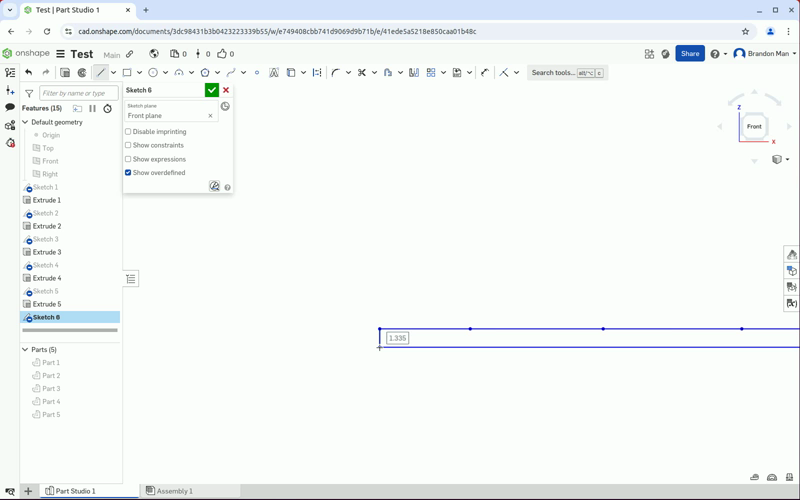
scroll(-6)
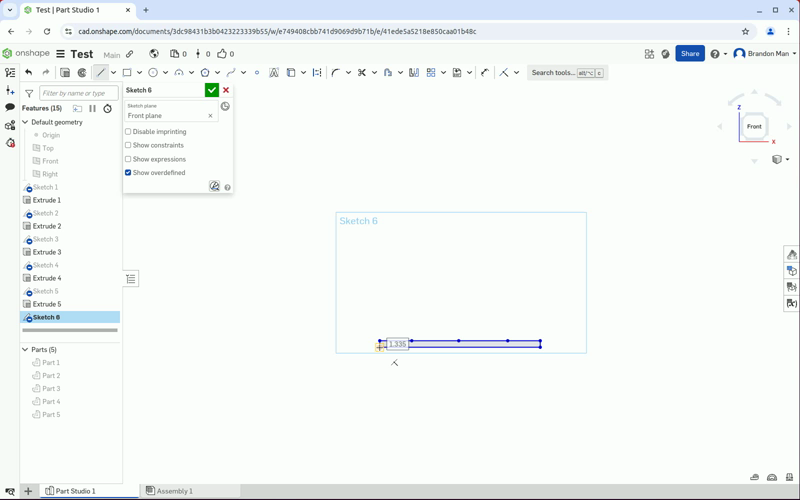
key(esc)
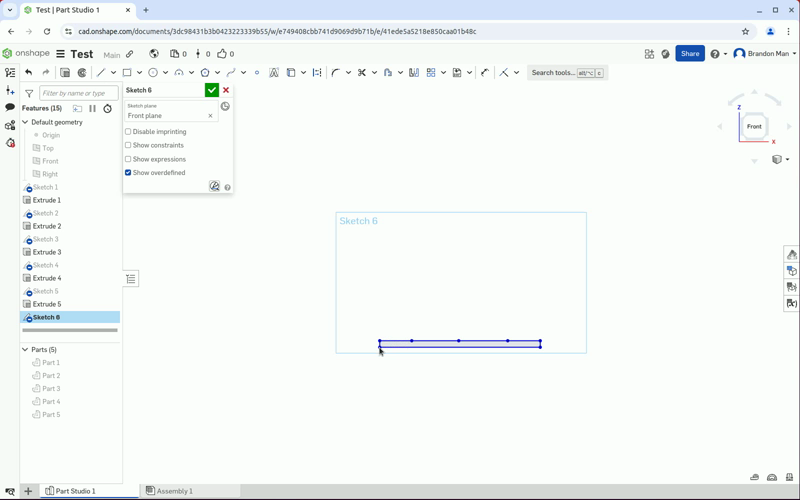
mouse_move(510, 344)
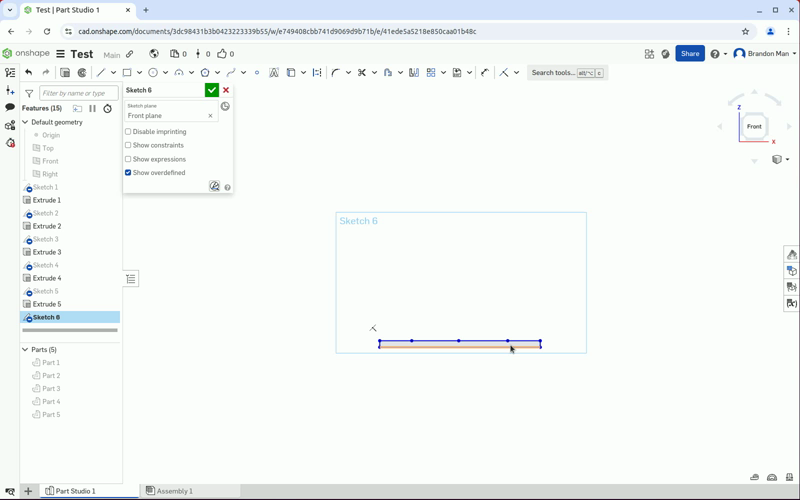
scroll(6)
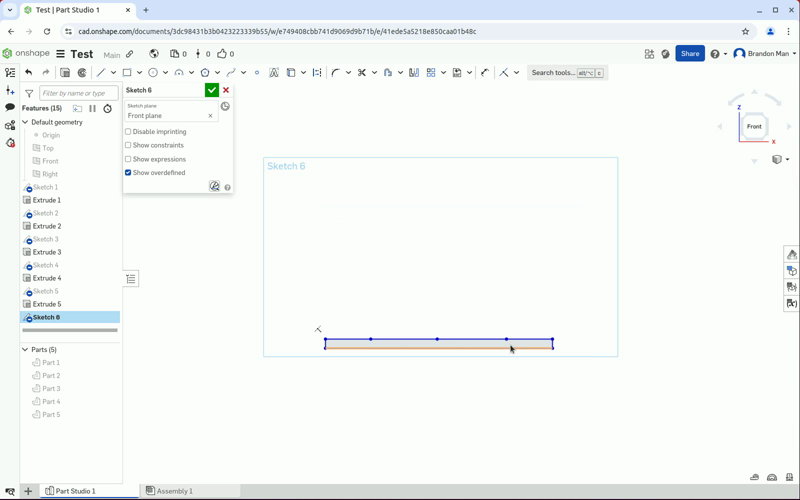
scroll(6)
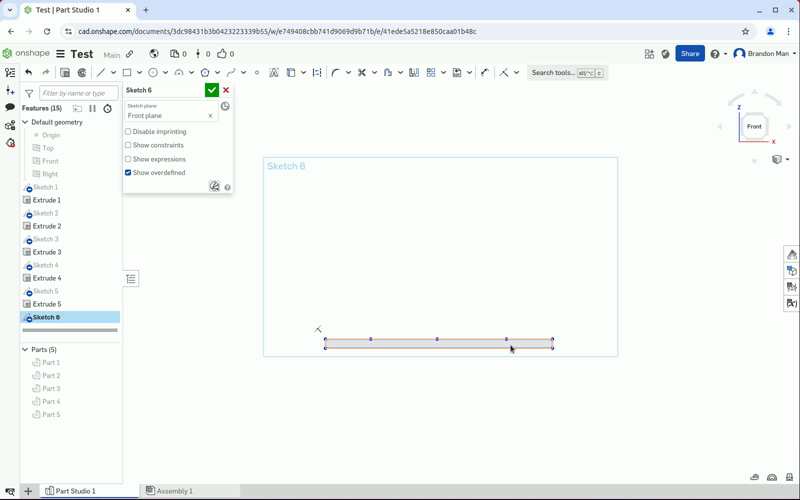
scroll(6)
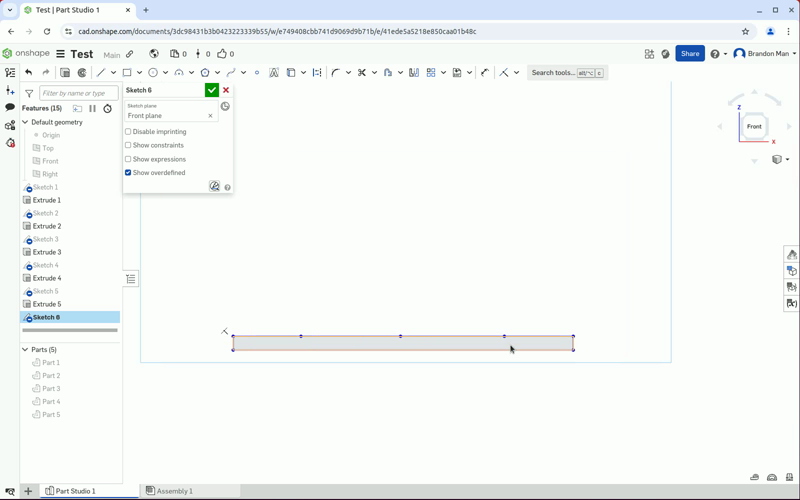
scroll(6)
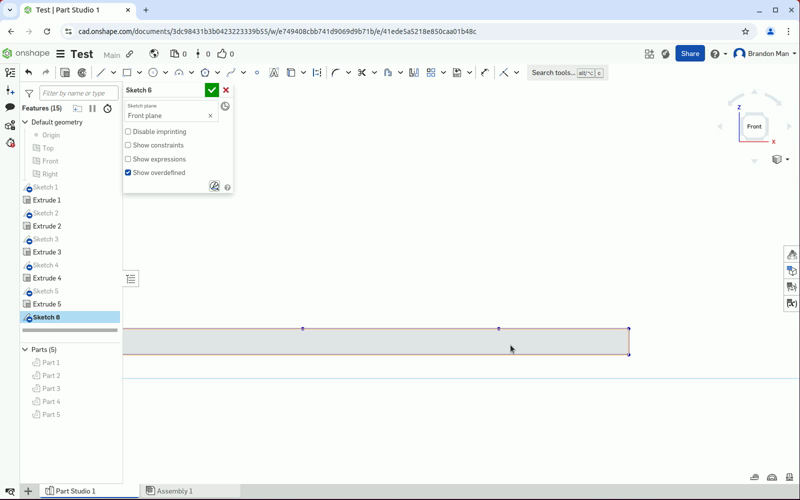
scroll(6)
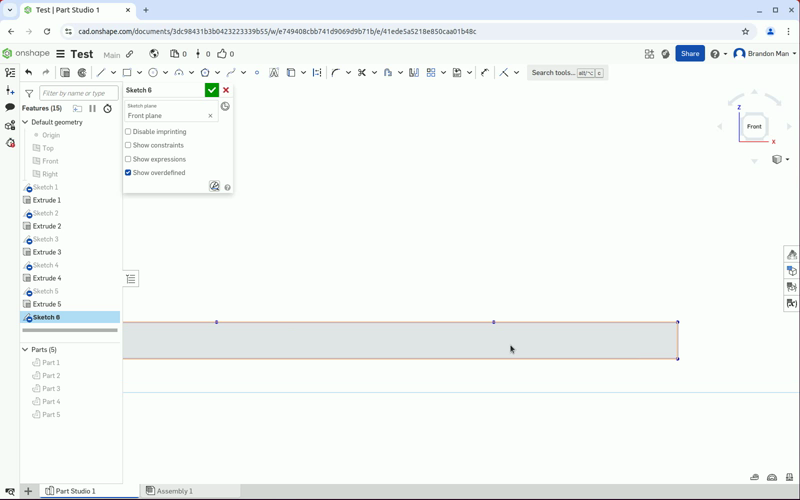
scroll(6)
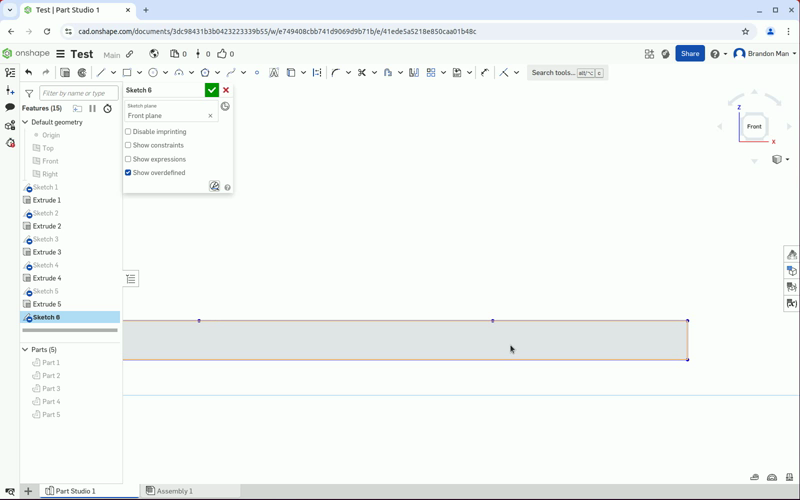
scroll(6)
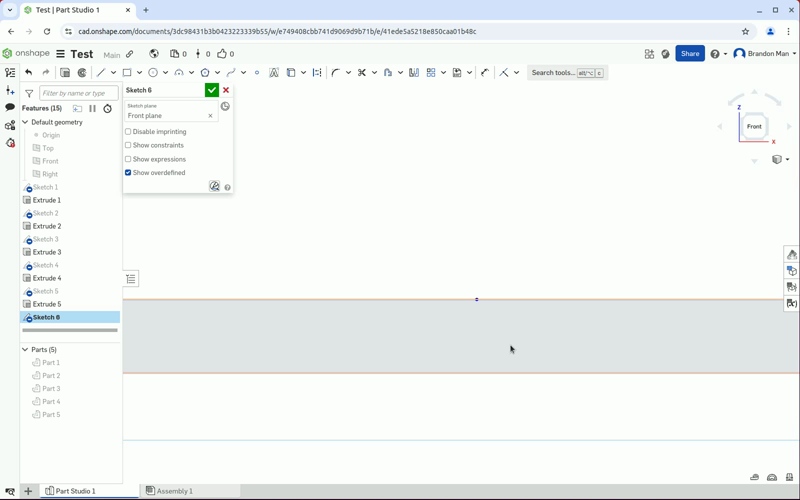
click(510, 344)
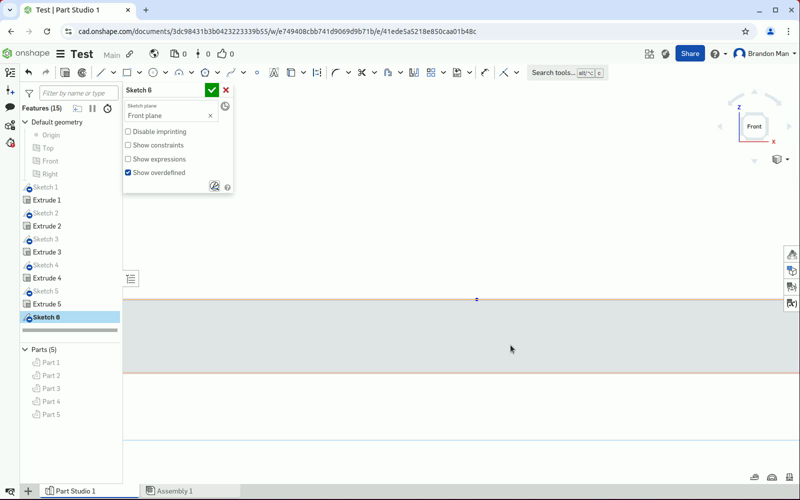
scroll(-6)
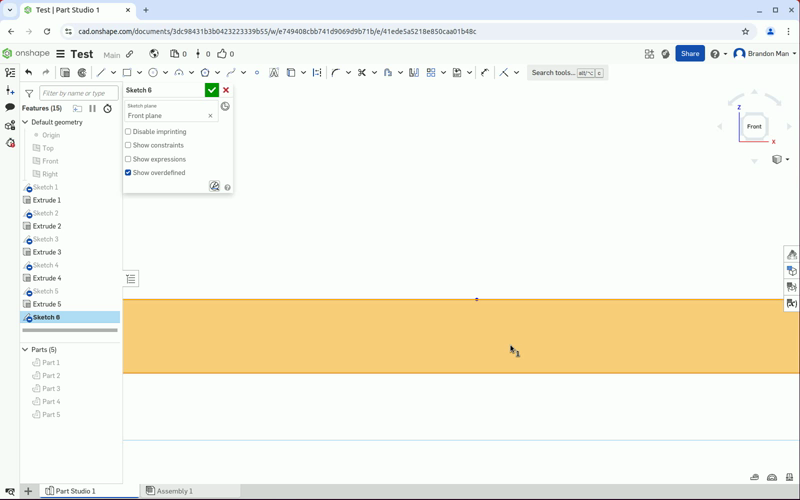
scroll(-6)
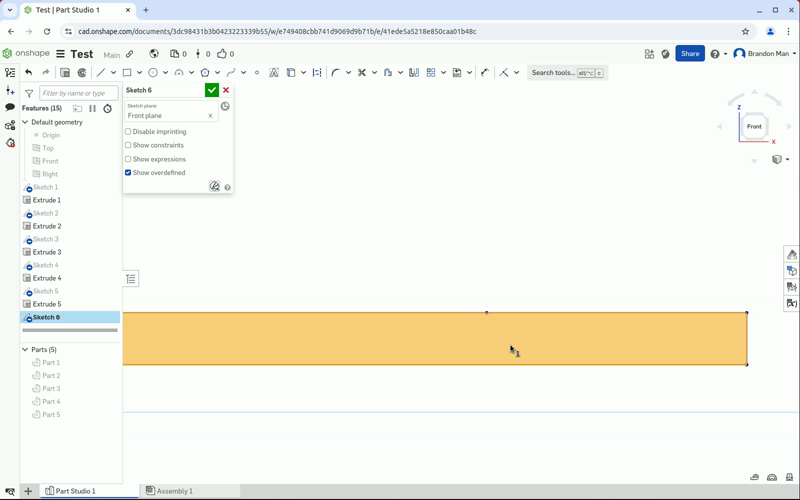
scroll(-6)
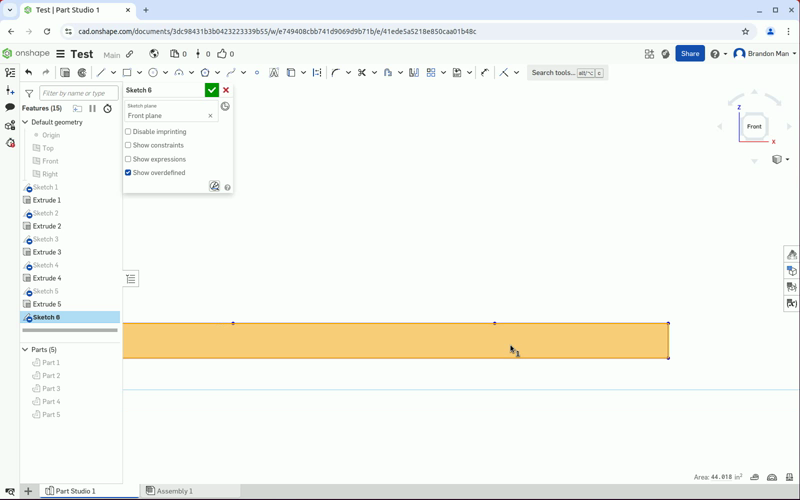
scroll(-6)
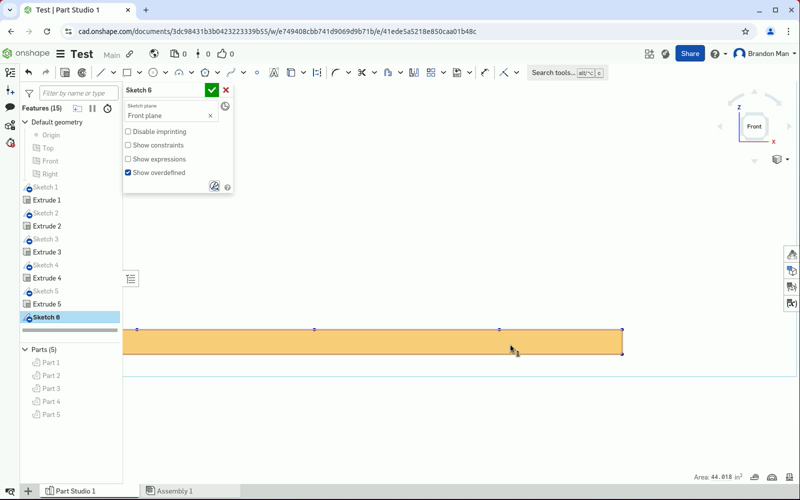
scroll(-6)
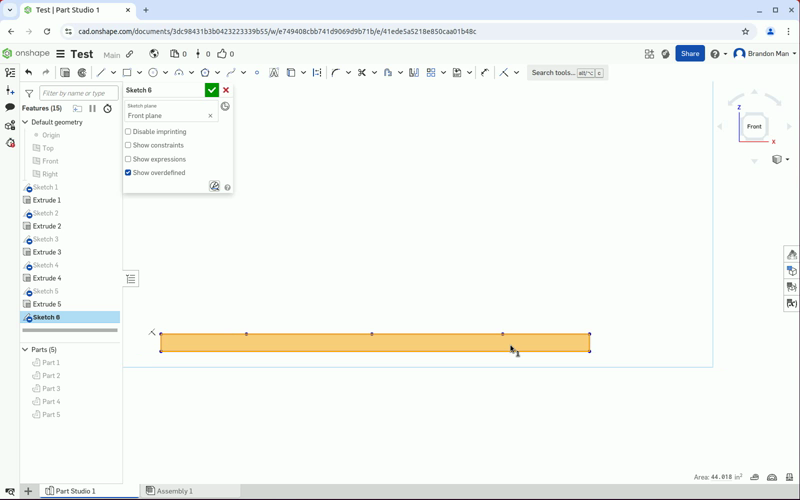
scroll(-6)
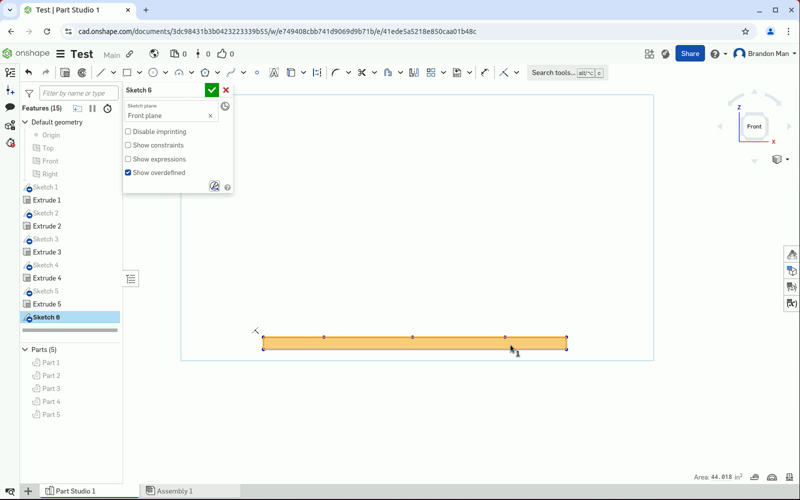
scroll(-6)
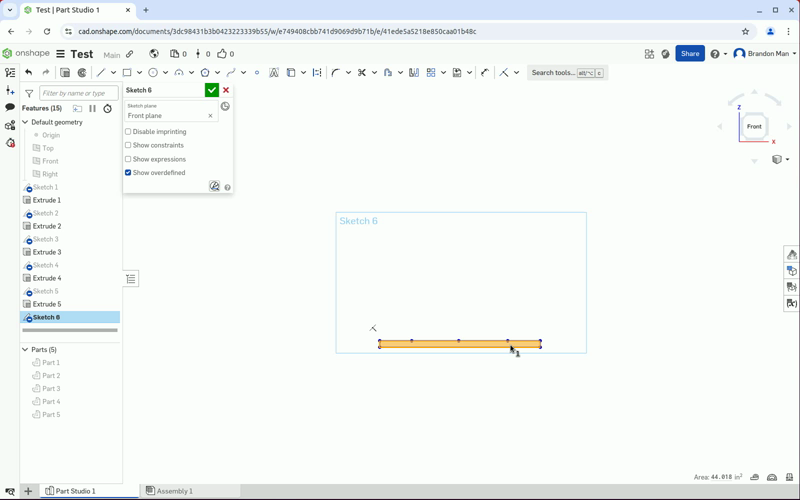
mouse_move(73, 352)
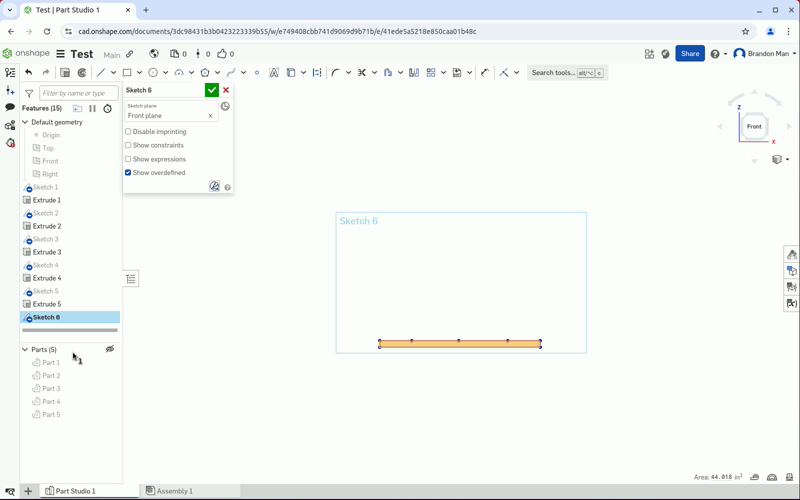
key(shift+y)
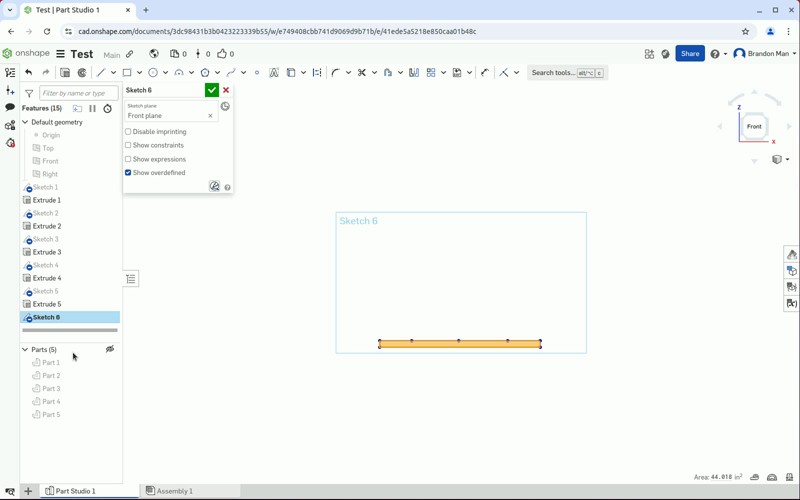
key(shift+e)
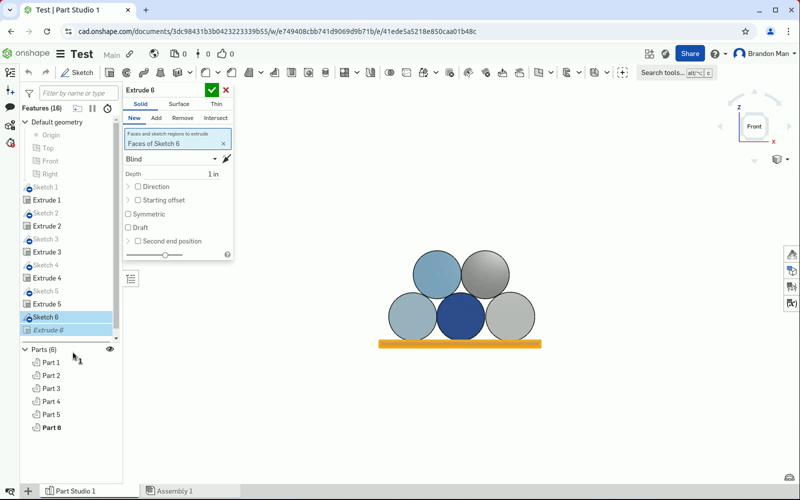
mouse_move(143, 106)
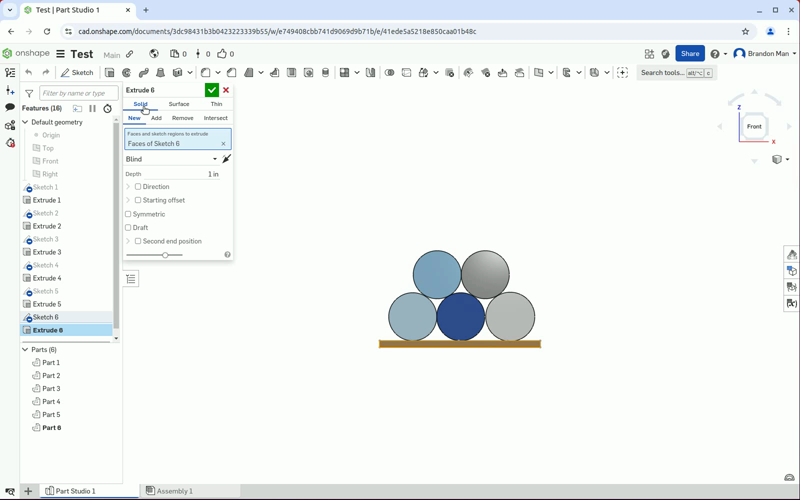
click(143, 106)
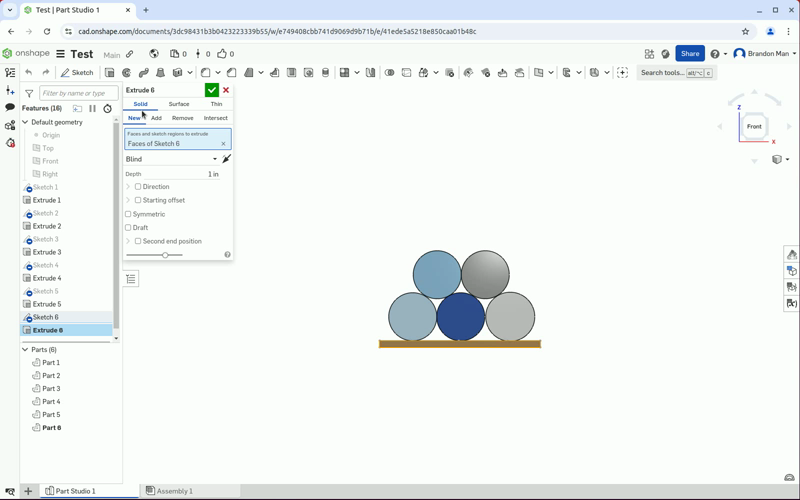
mouse_move(137, 120)
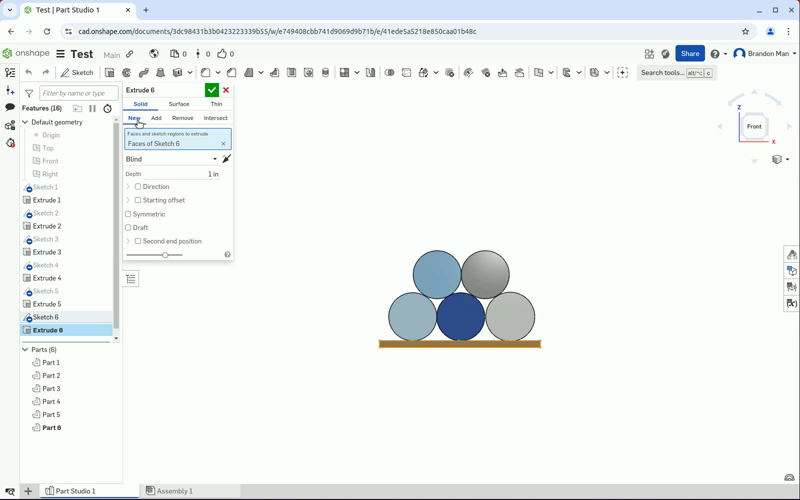
click(137, 120)
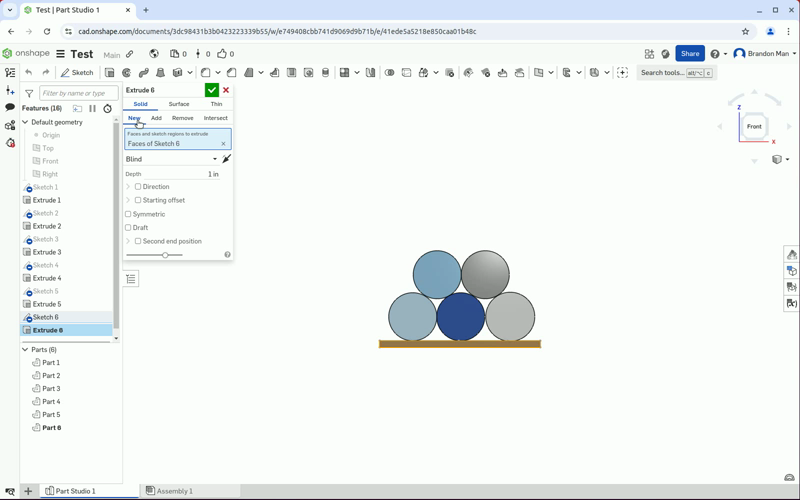
key(tab, 4)
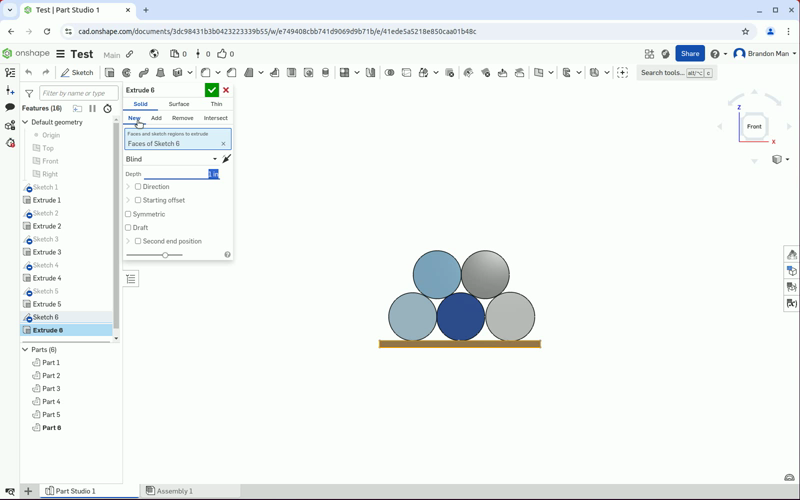
text(23.108)
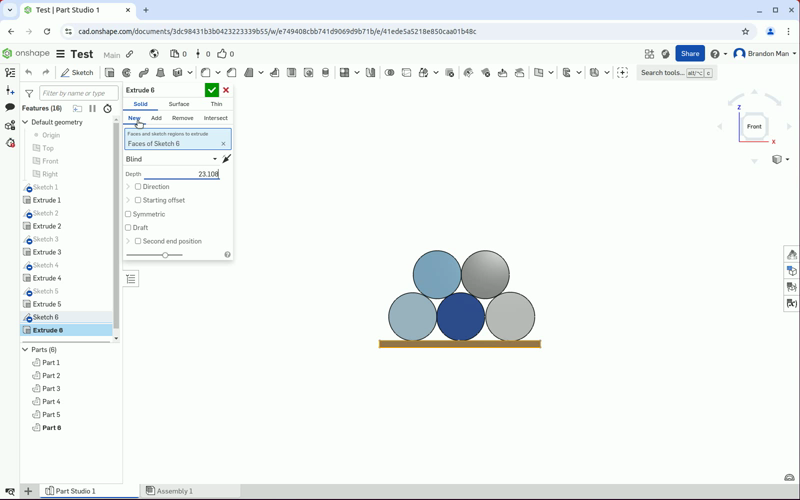
key(enter)
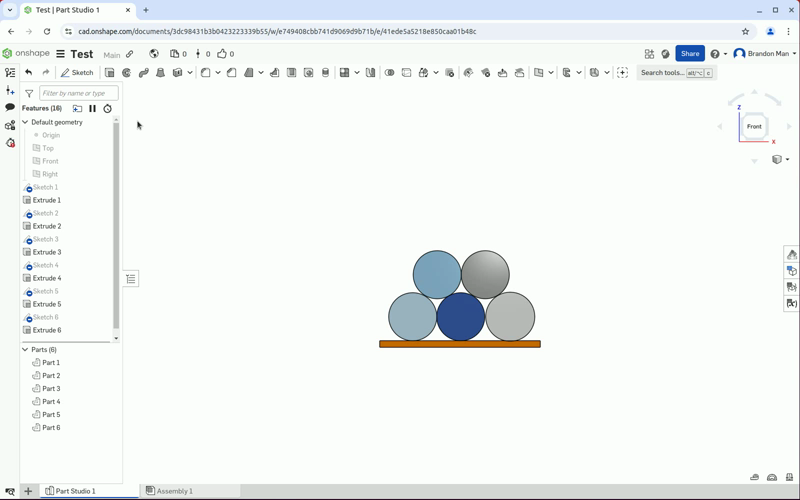
key(shift+h)
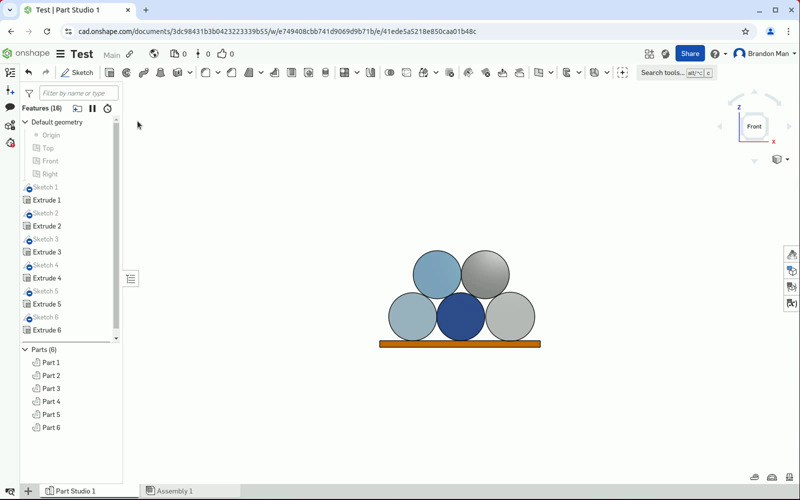
key(shift+h)
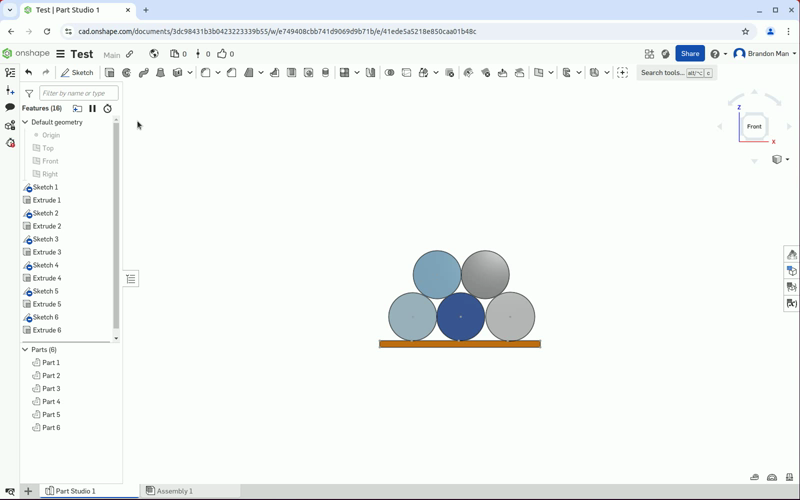
key(shift+7)
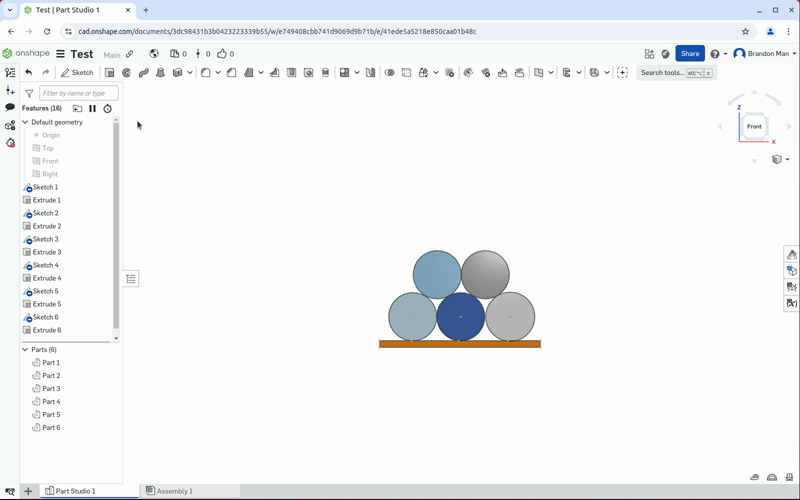
key(left, 2)
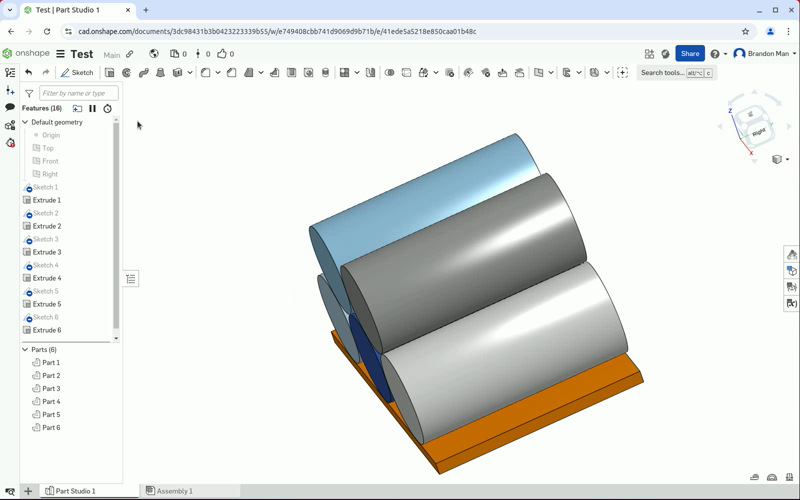
key(down, 2)
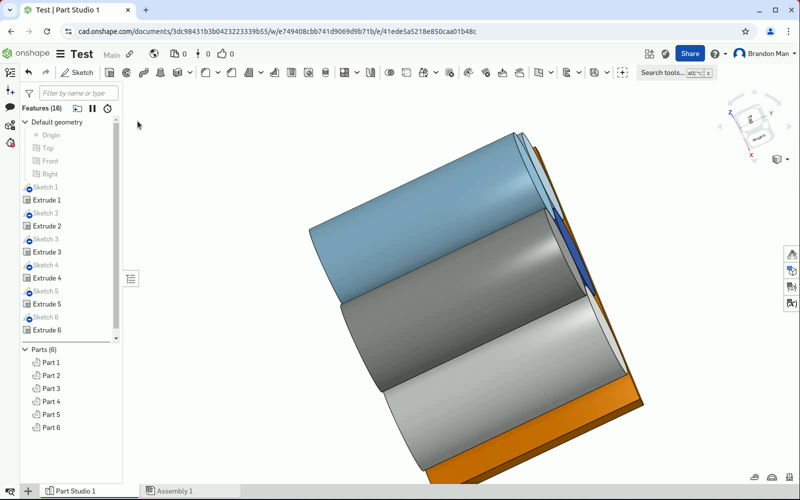
key(up, 2)
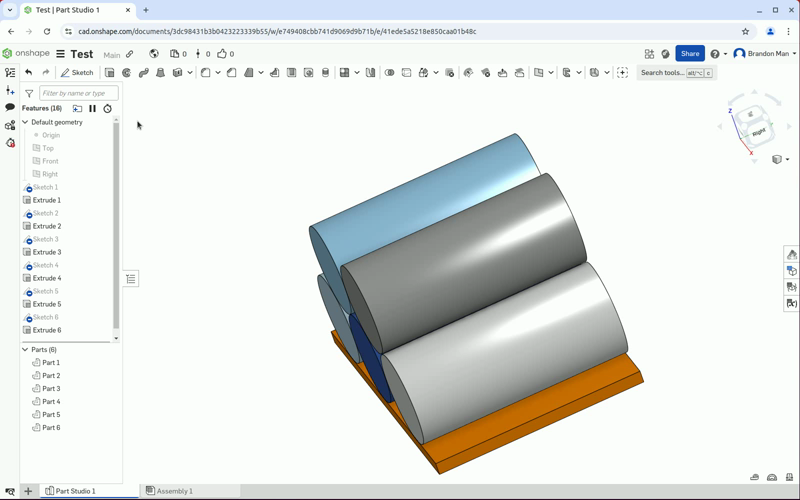
key(right, 2)
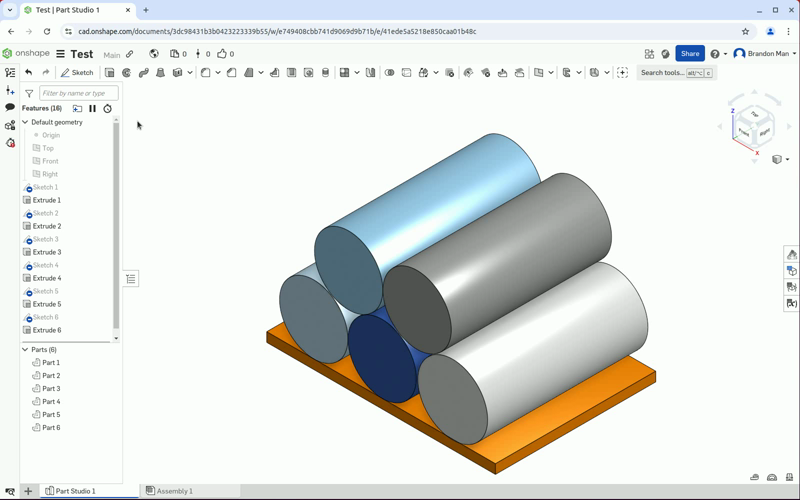
mouse_move(69, 189)
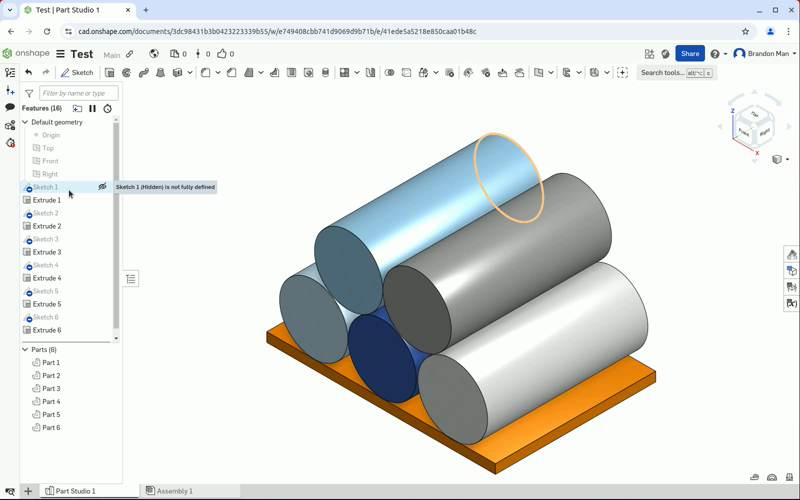
click(69, 189)